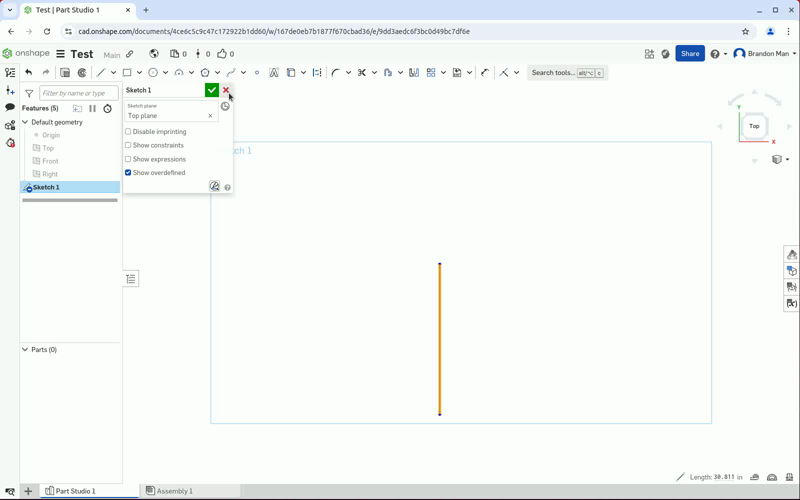
key(shift+h)
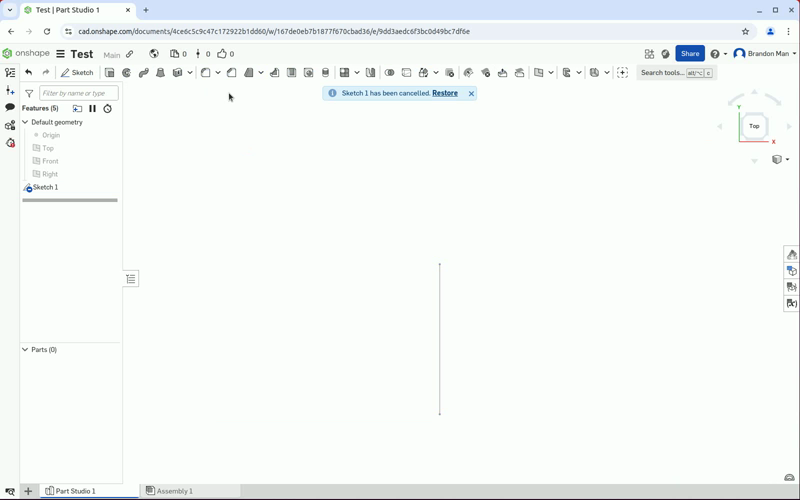
key(shift+s)
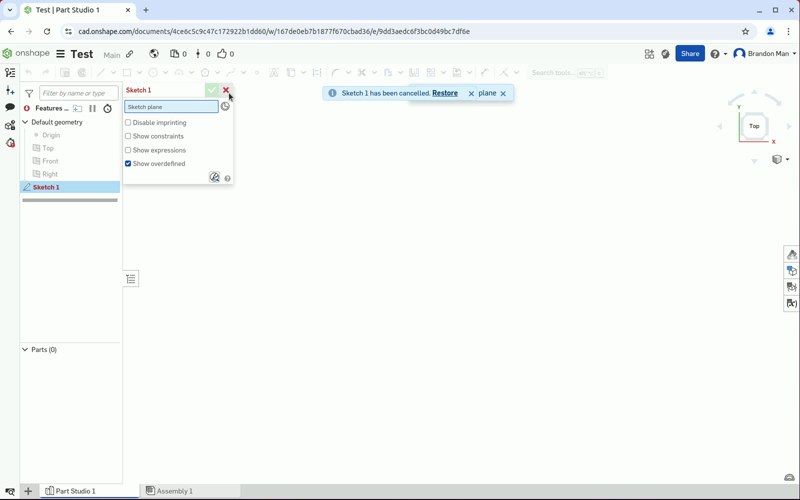
mouse_move(73, 150)
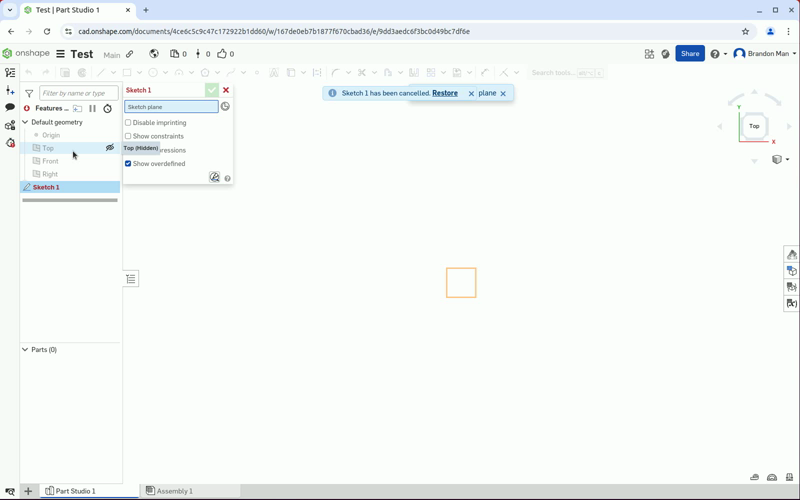
click(73, 150)
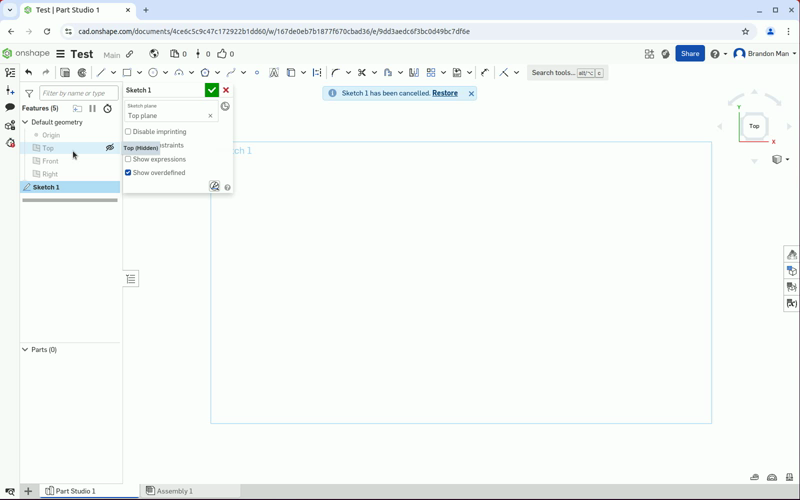
mouse_move(73, 352)
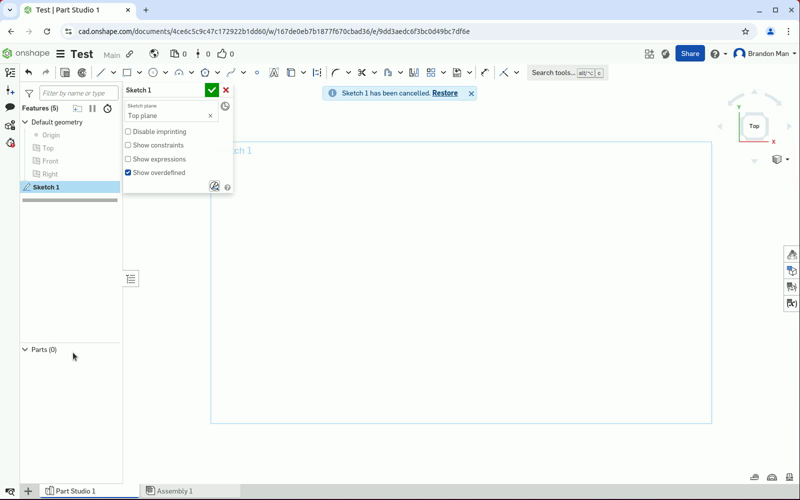
key(y)
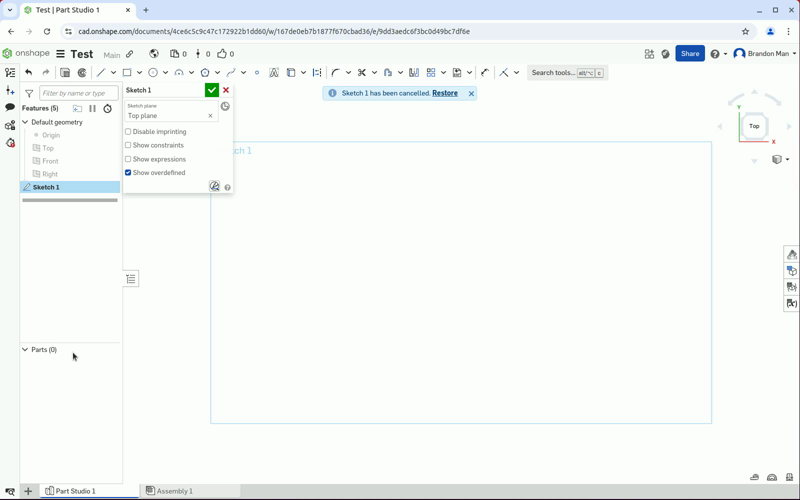
key(l)
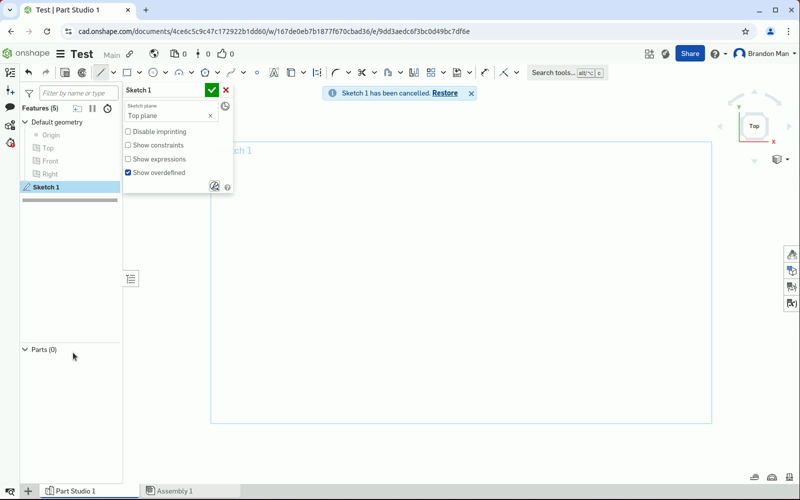
key_down(shift)
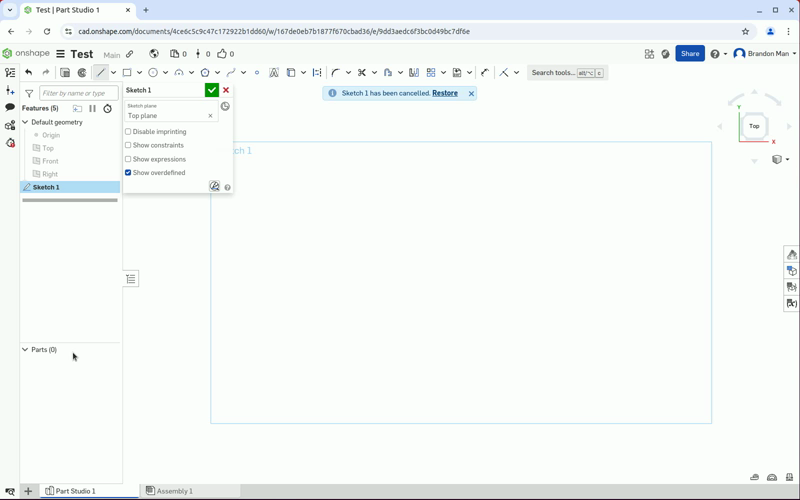
mouse_move(439, 395)
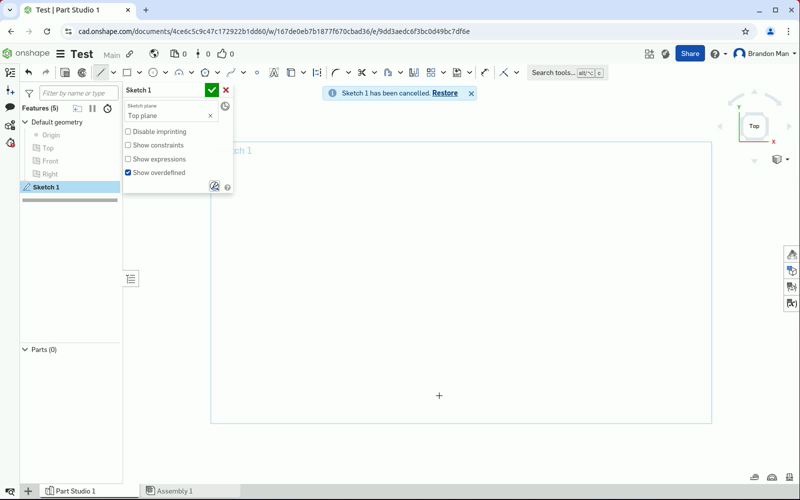
click(439, 395)
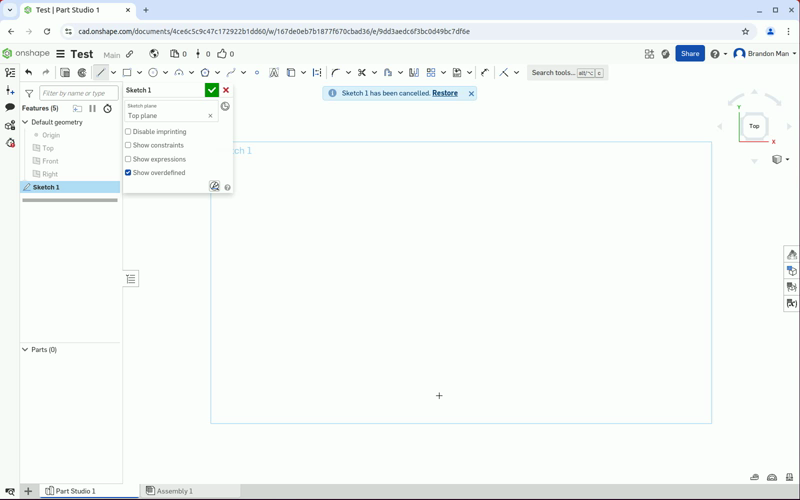
key_up(shift)
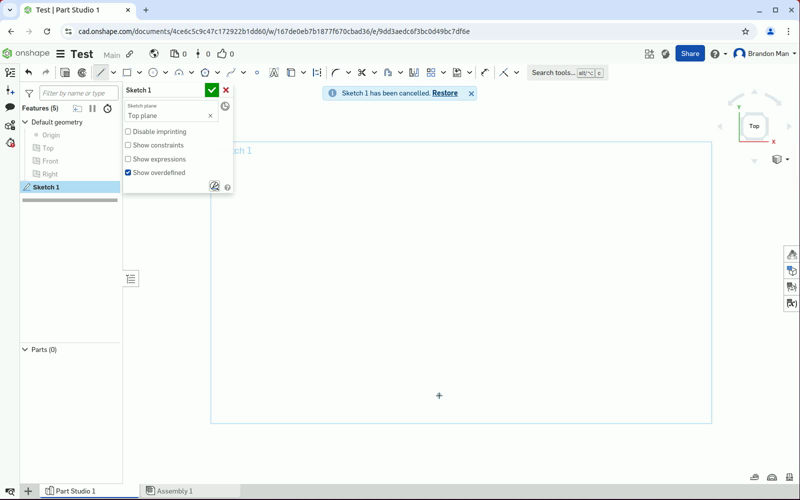
key_down(shift)
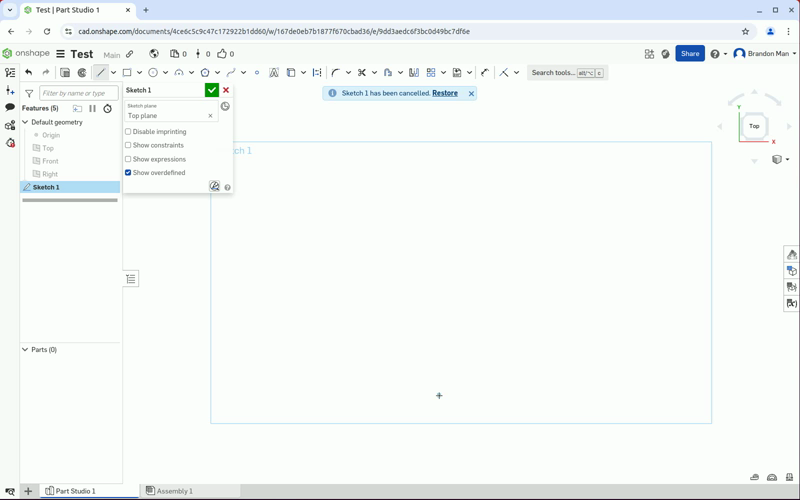
mouse_move(534, 395)
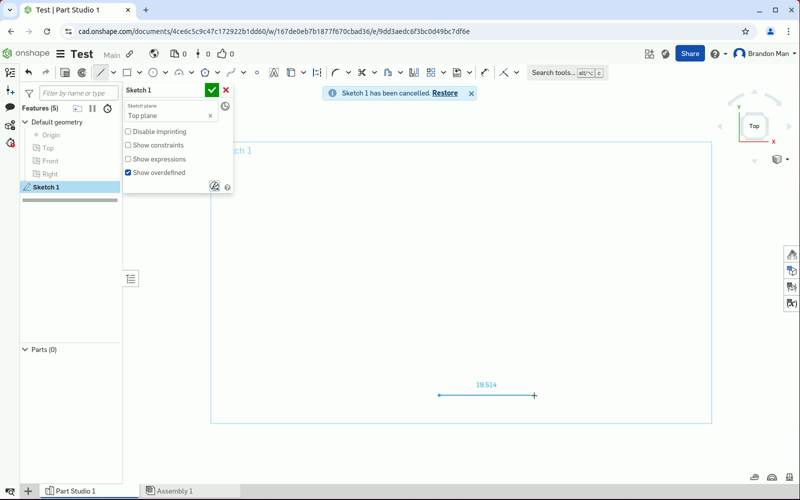
click(534, 395)
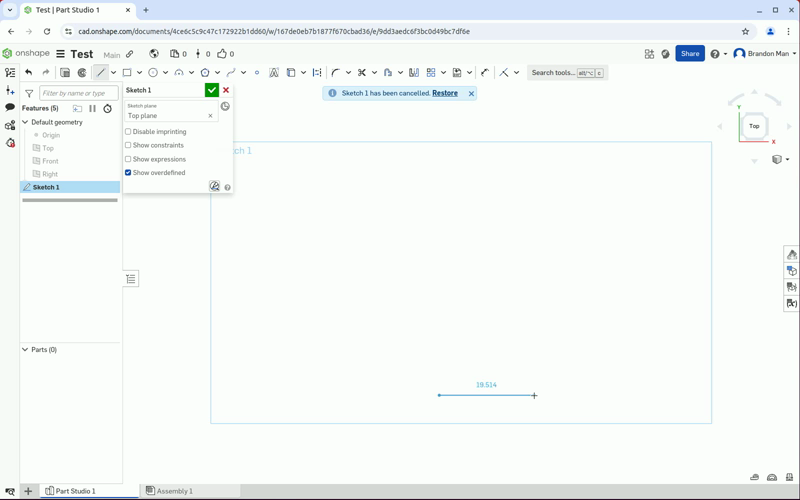
key_up(shift)
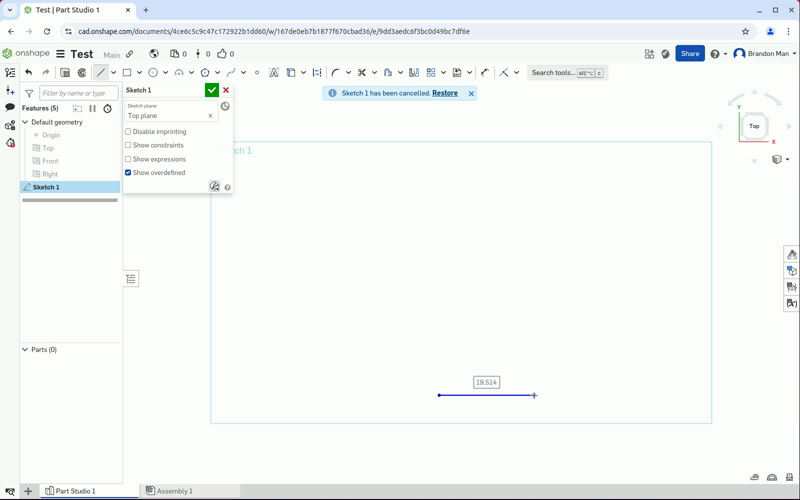
key_down(shift)
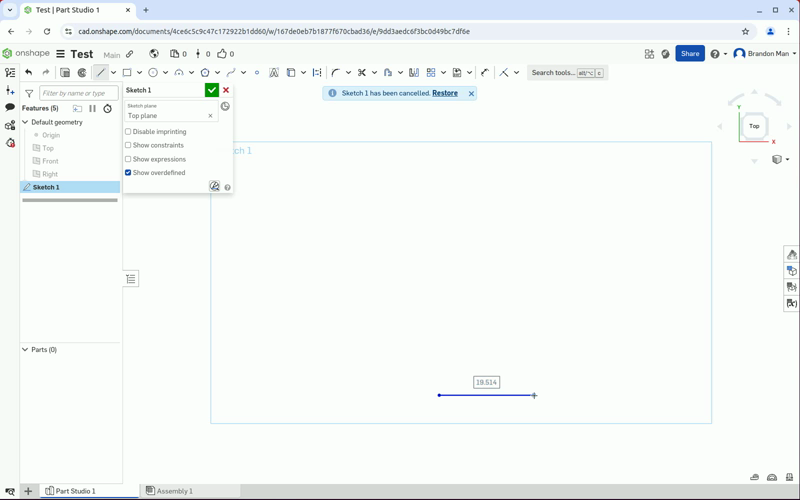
mouse_move(534, 182)
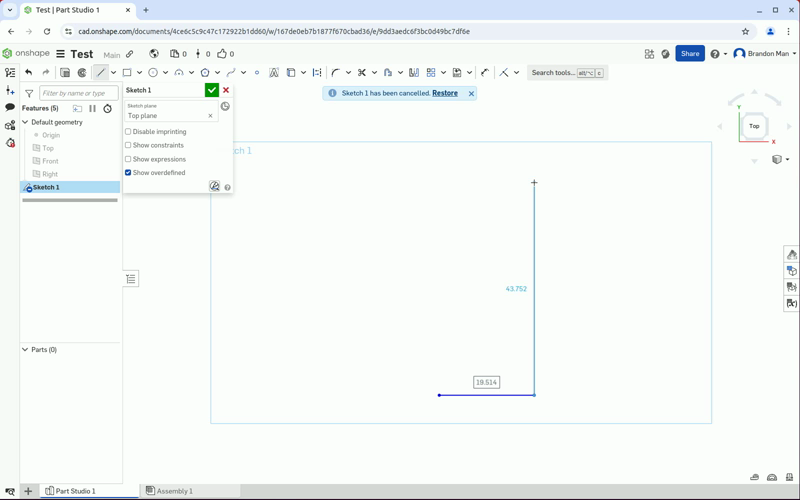
click(534, 182)
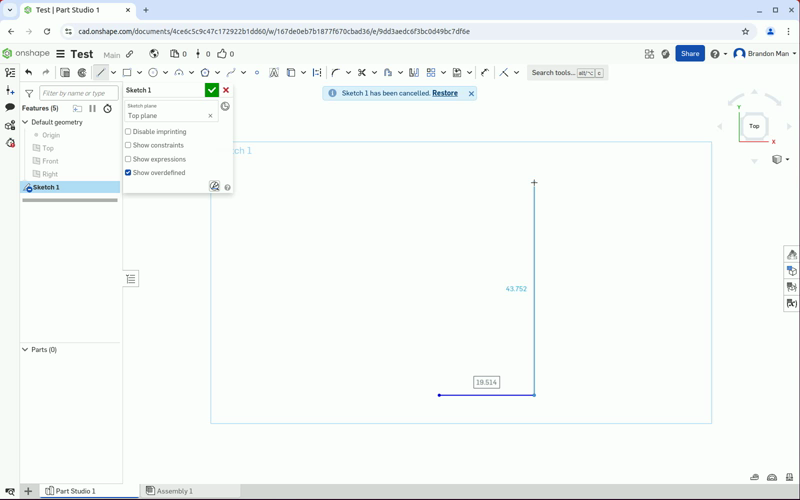
key_up(shift)
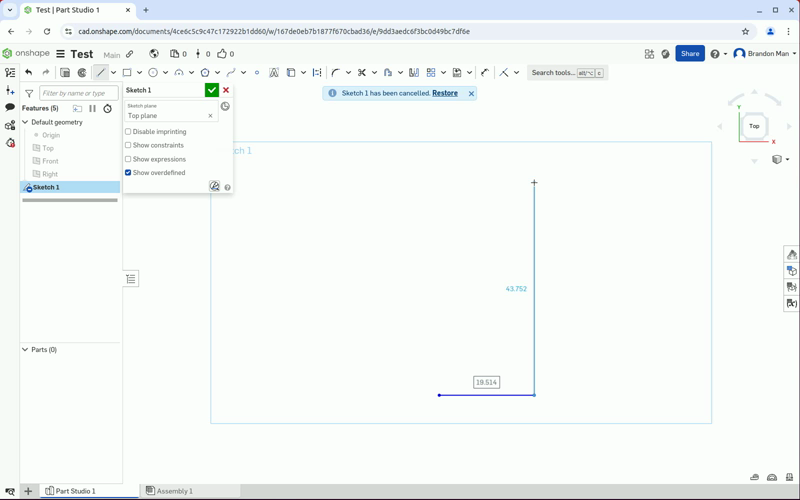
key_down(shift)
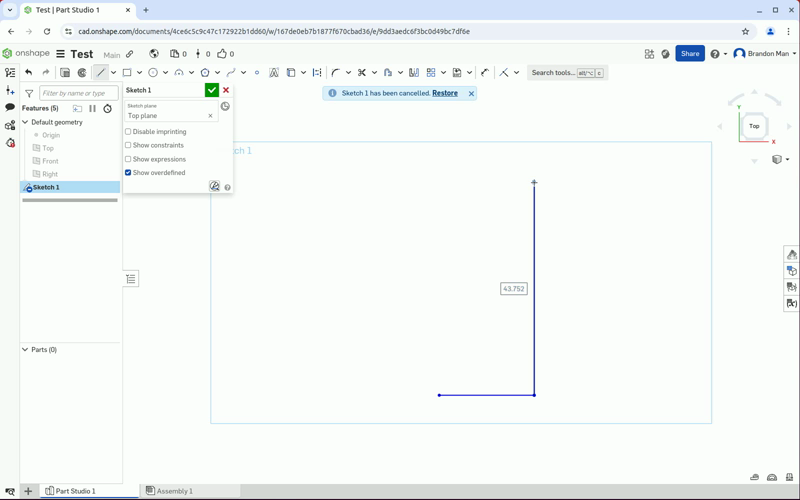
mouse_move(439, 182)
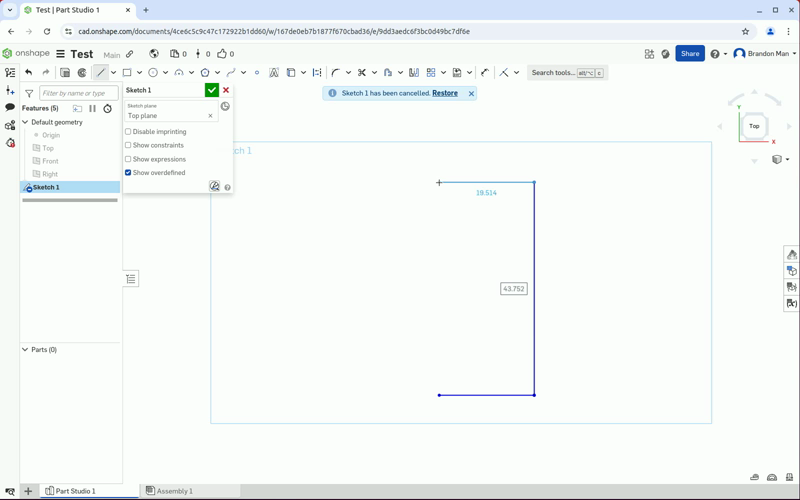
click(439, 182)
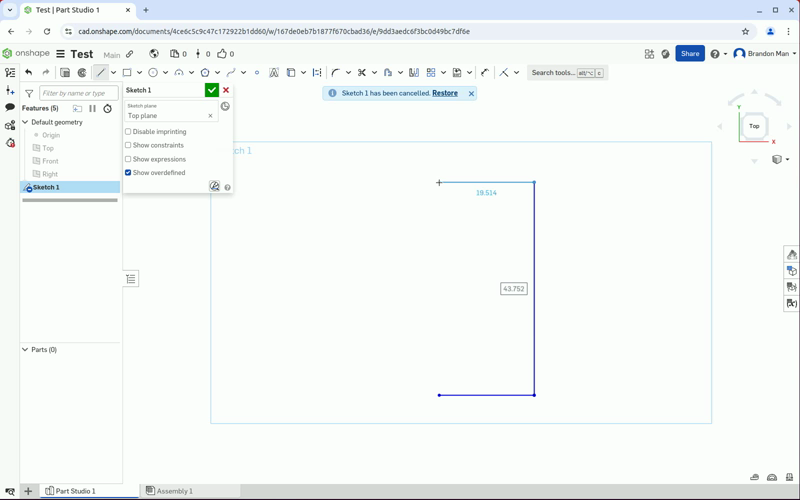
key_up(shift)
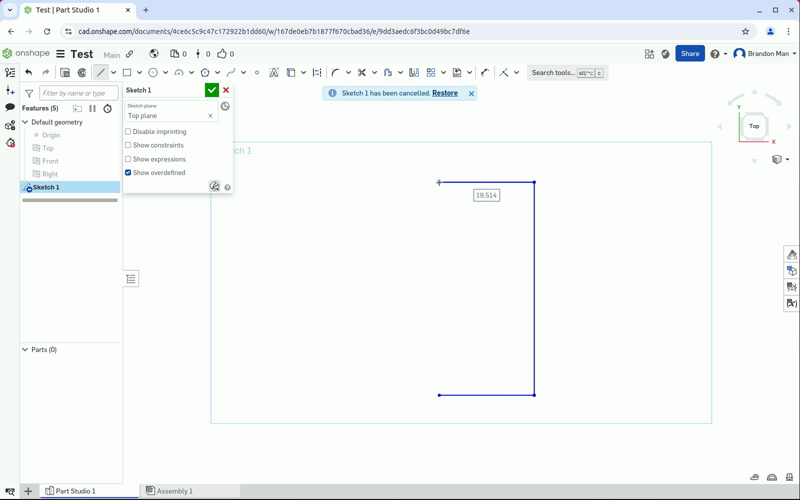
key_down(shift)
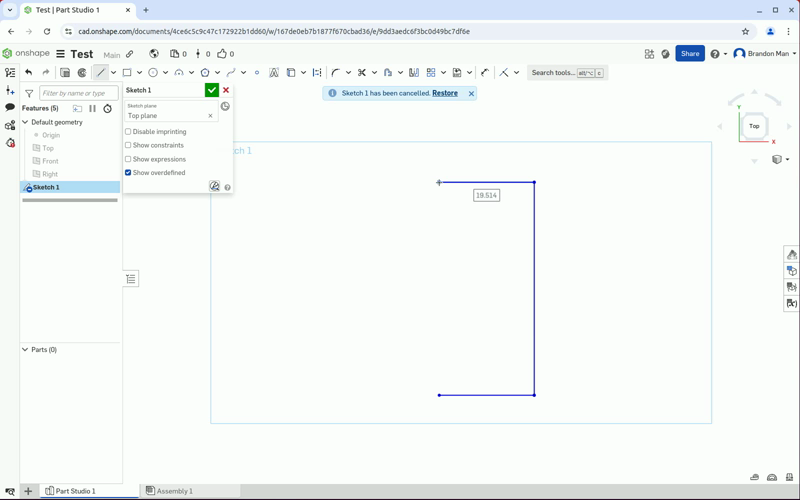
mouse_move(439, 395)
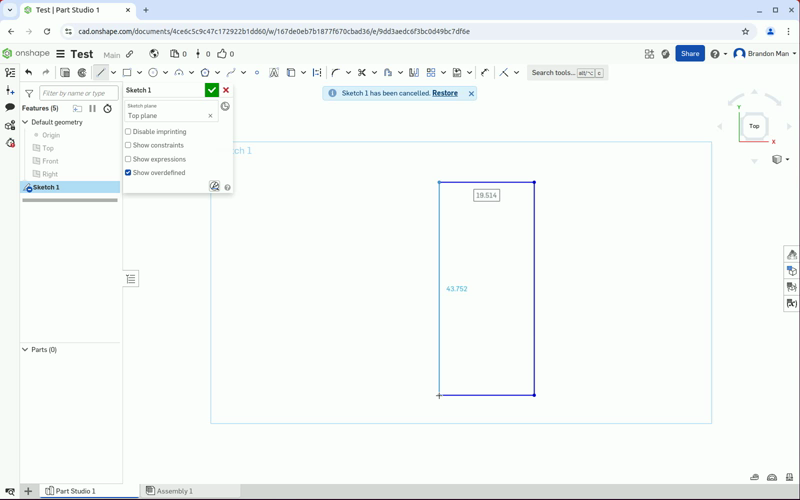
key_up(shift)
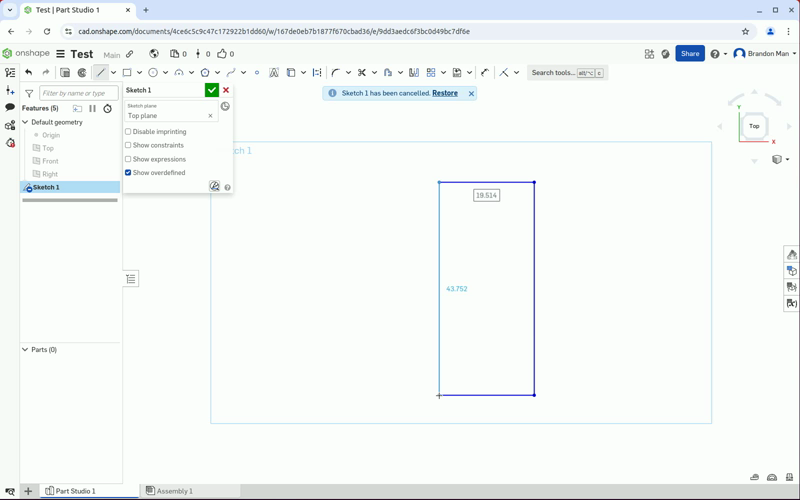
click(439, 395)
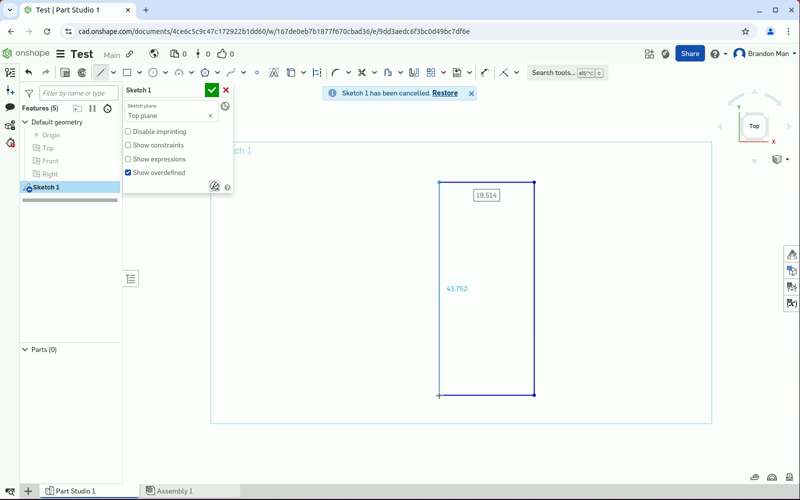
key(esc)
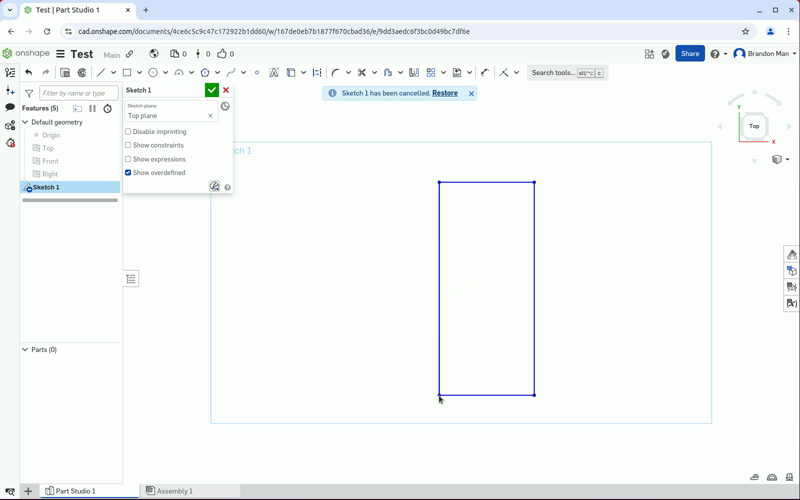
key(l)
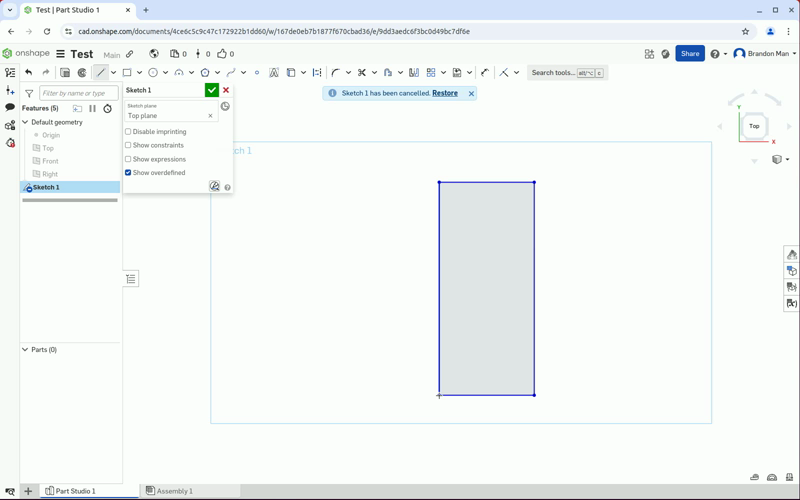
key_down(shift)
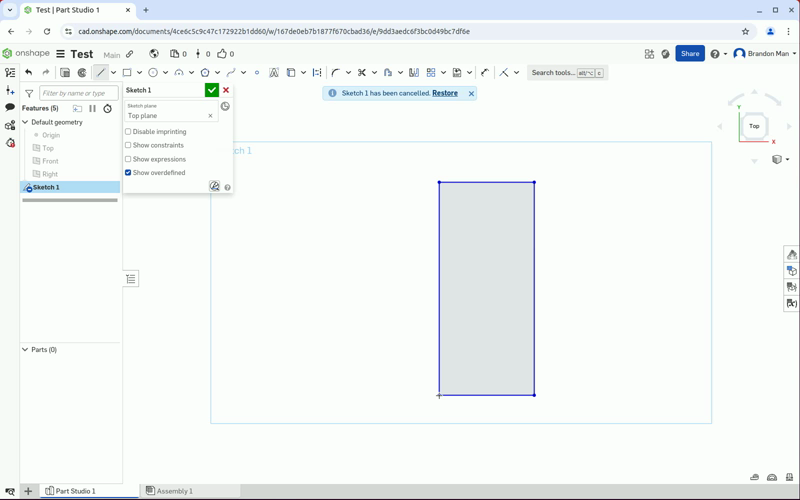
mouse_move(459, 375)
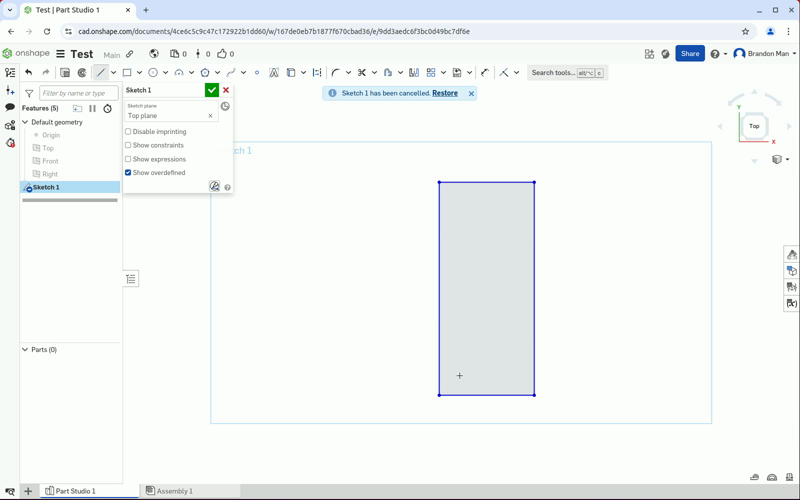
click(459, 375)
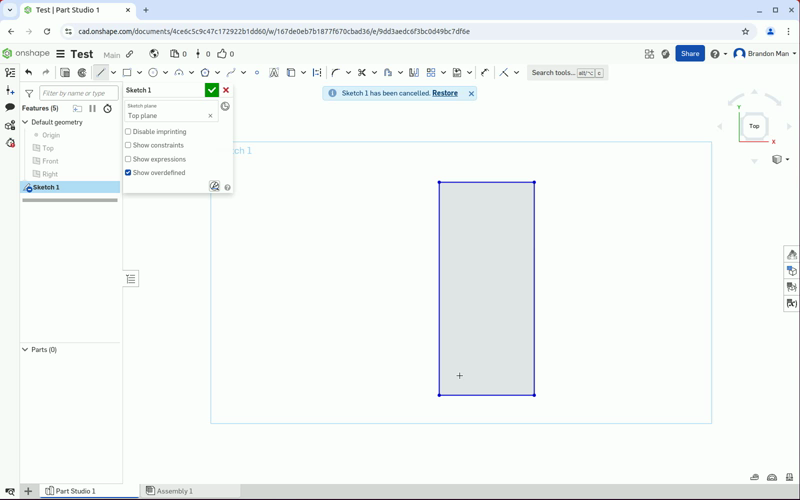
key_up(shift)
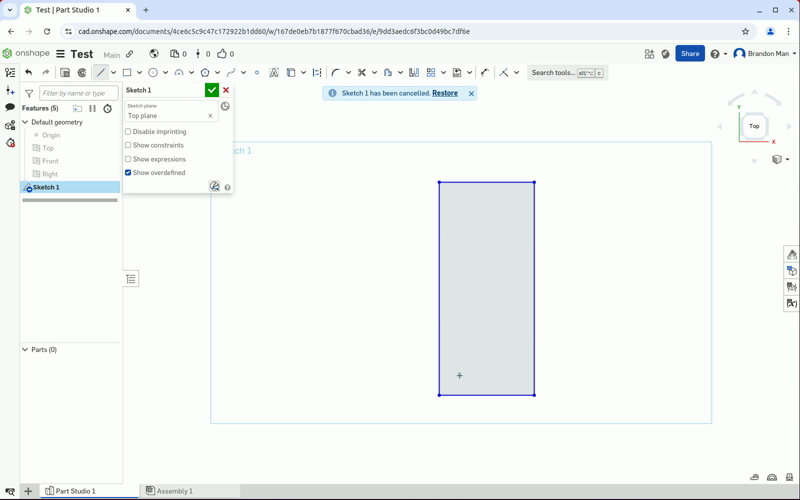
key_down(shift)
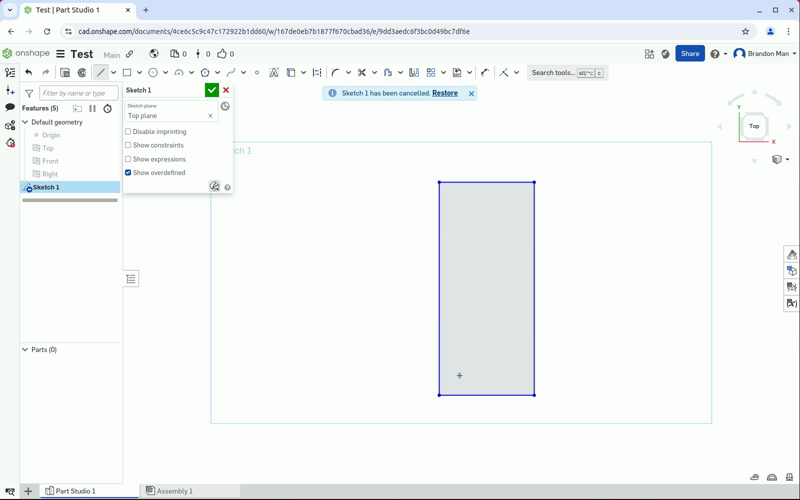
mouse_move(489, 375)
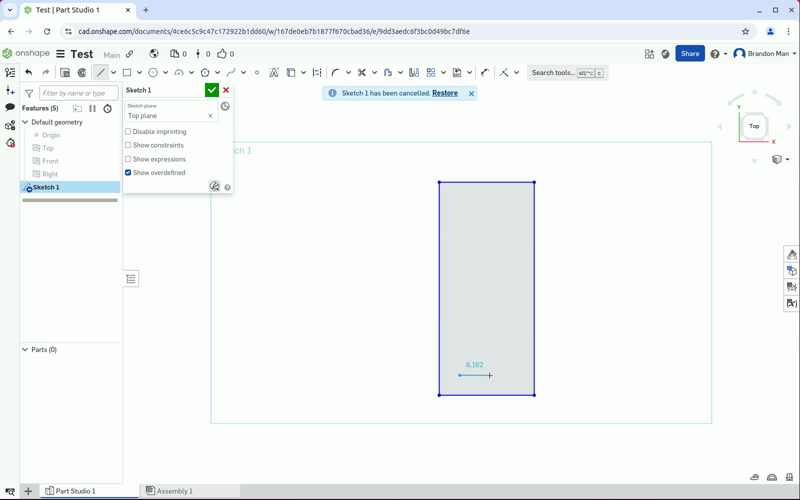
mouse_move(513, 375)
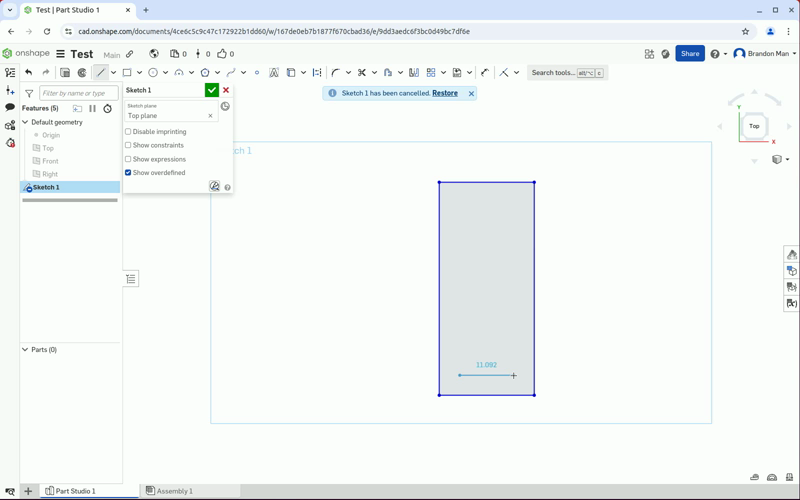
click(513, 375)
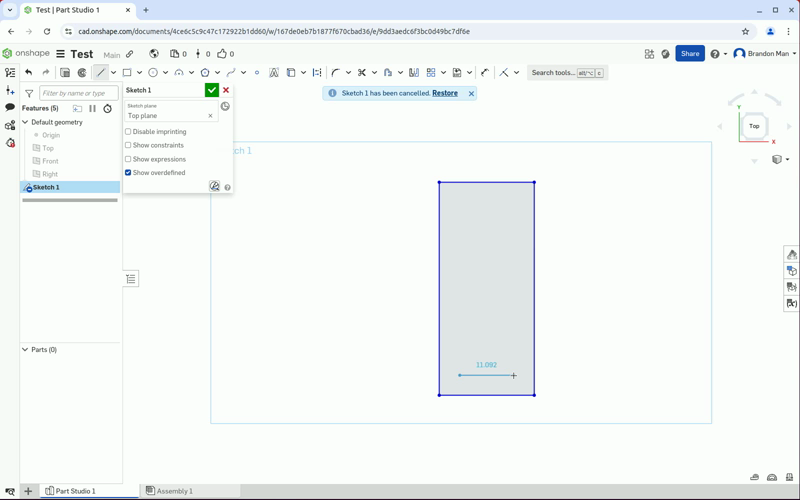
key_up(shift)
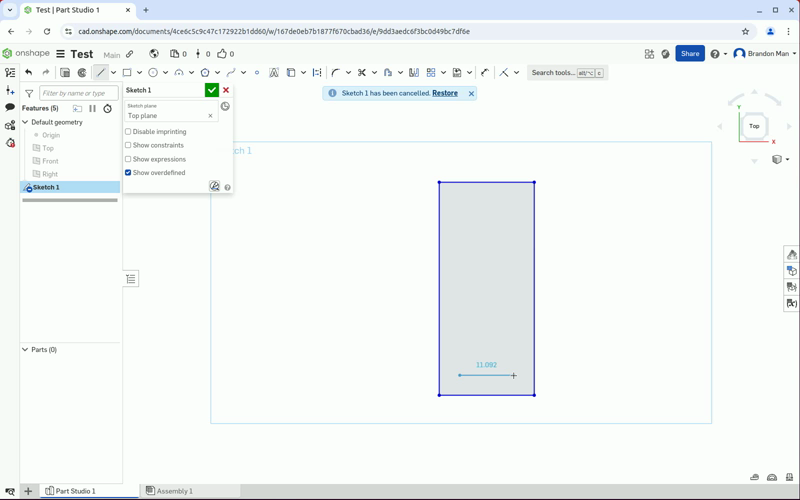
key_down(shift)
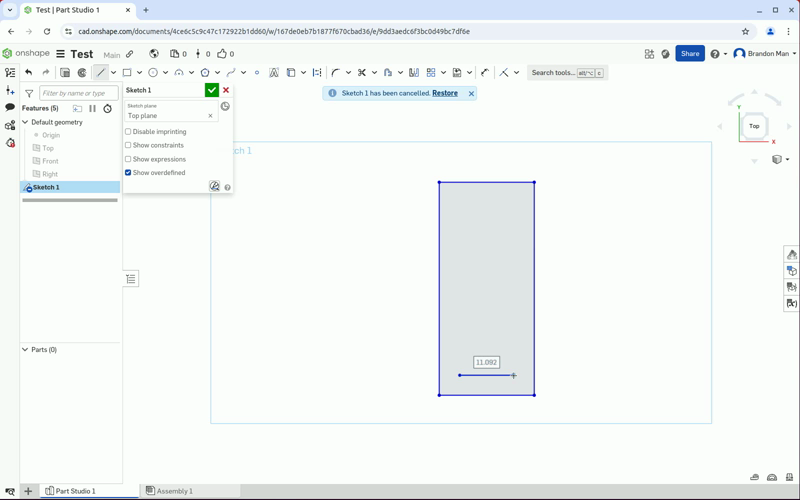
mouse_move(513, 202)
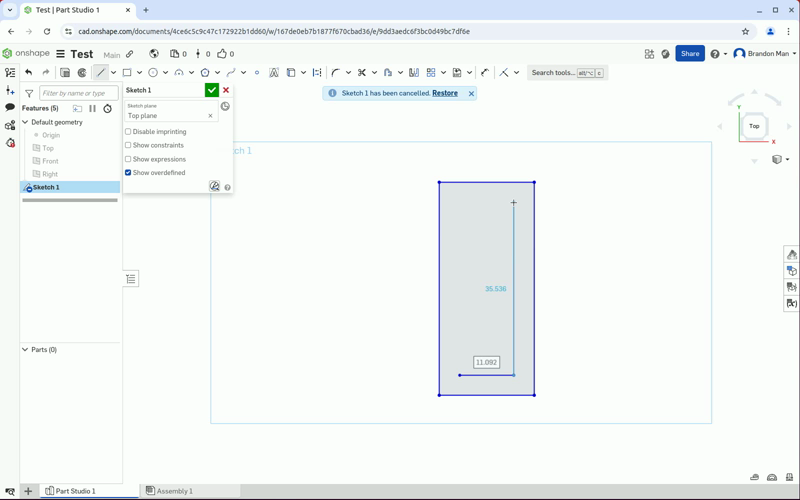
click(513, 202)
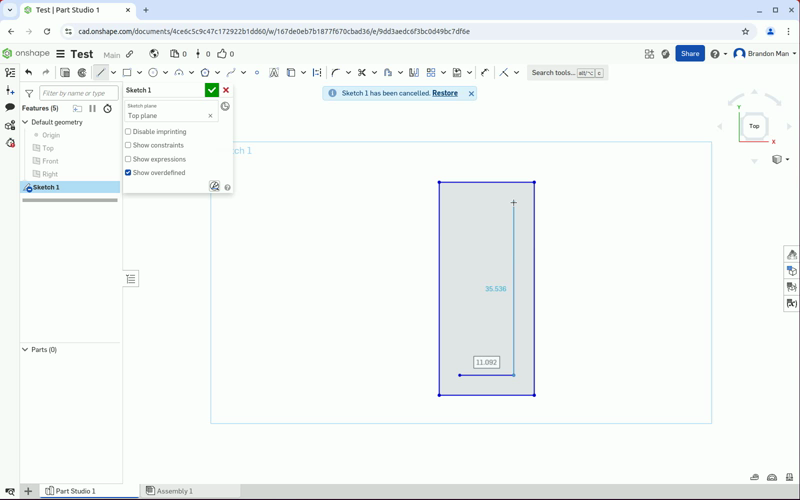
key_up(shift)
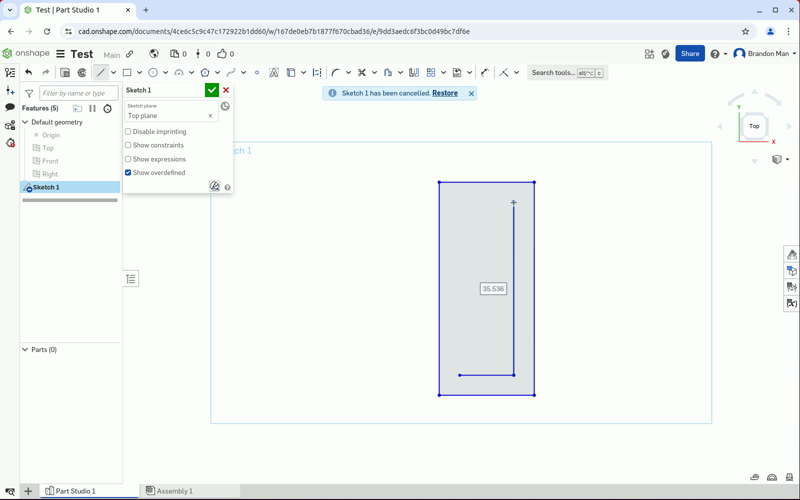
key_down(shift)
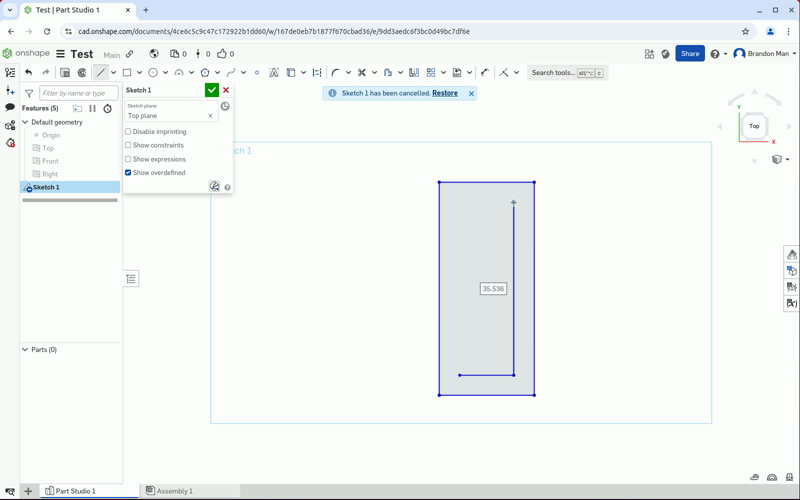
mouse_move(543, 202)
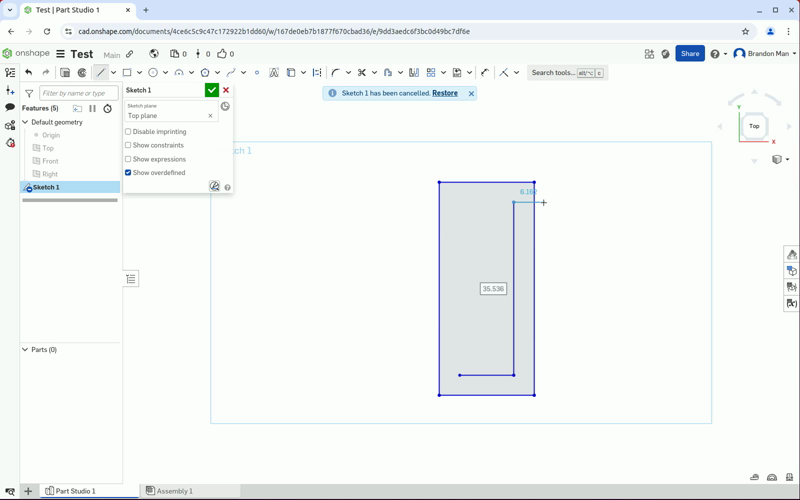
mouse_move(459, 202)
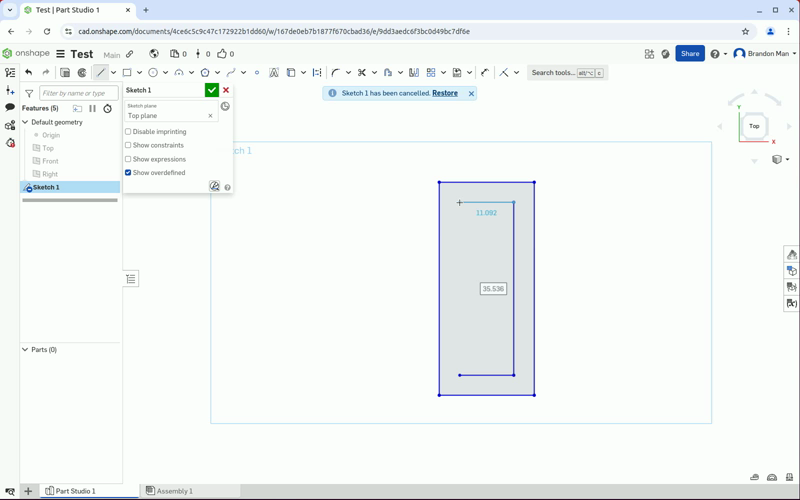
click(459, 202)
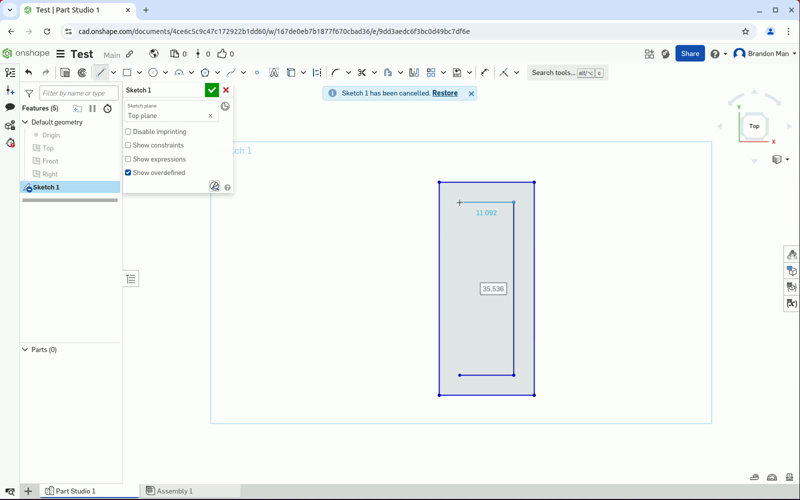
key_up(shift)
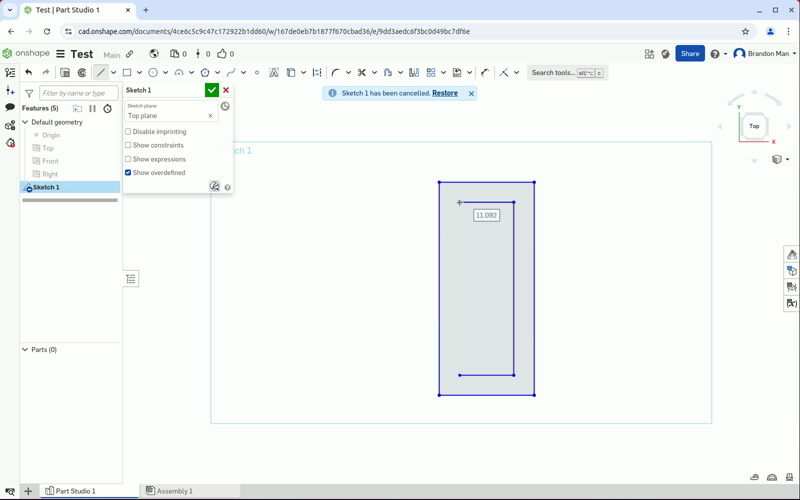
key_down(shift)
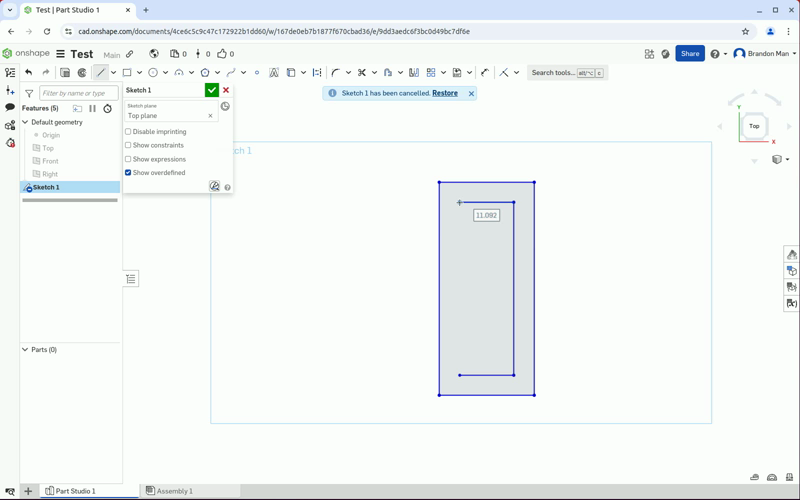
mouse_move(459, 375)
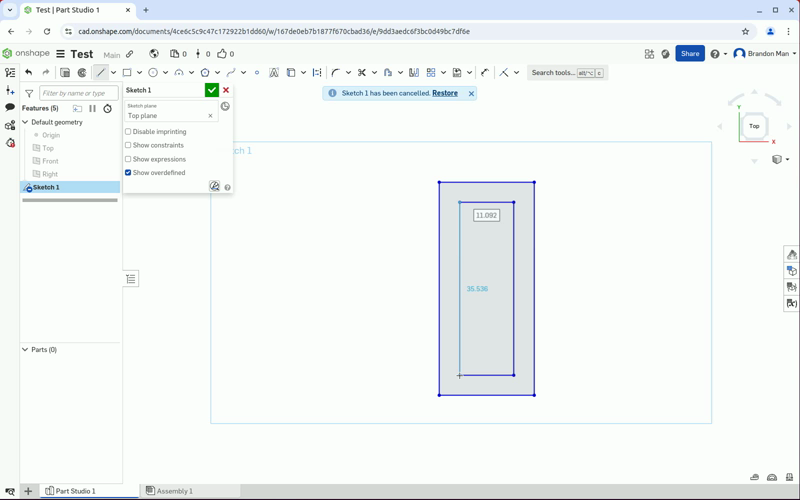
key_up(shift)
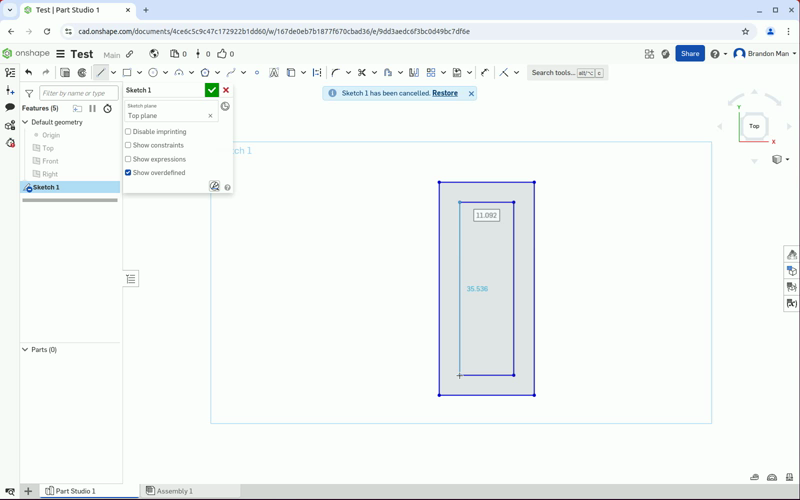
click(459, 375)
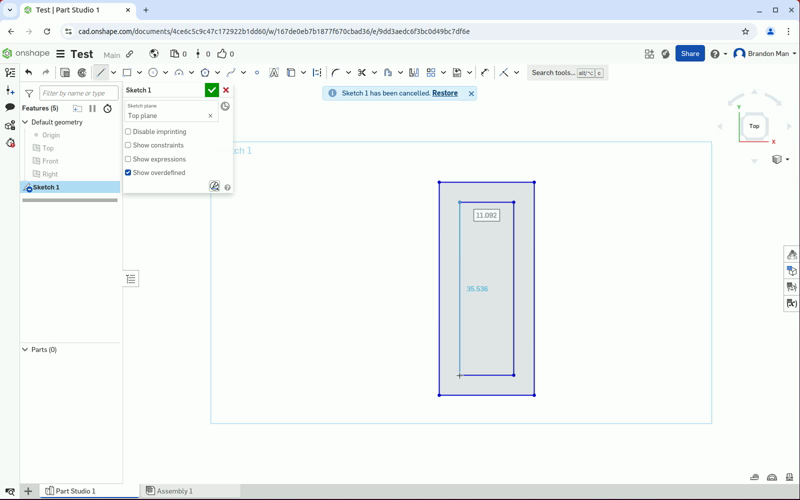
key(esc)
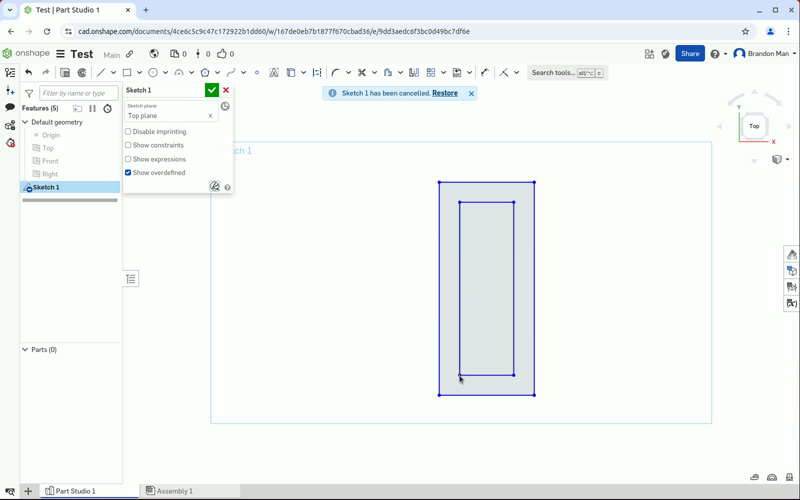
mouse_move(473, 191)
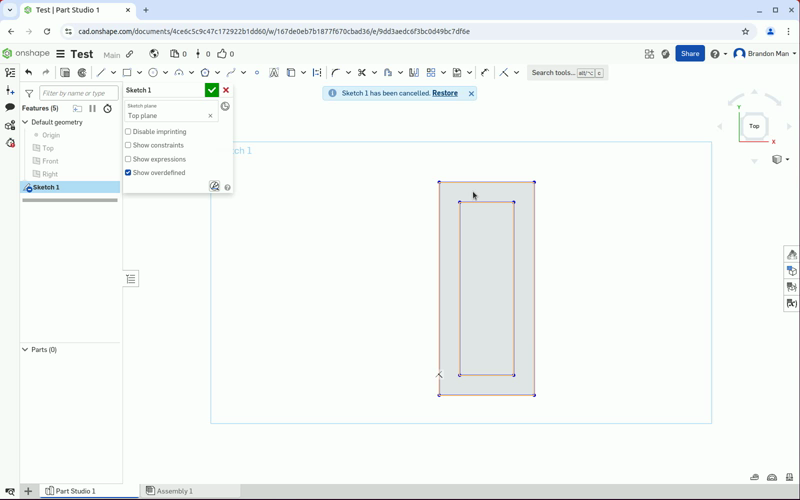
click(473, 191)
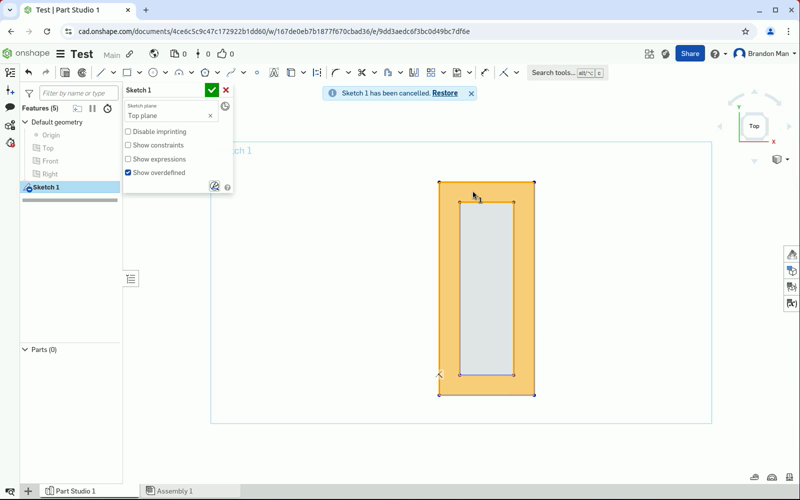
mouse_move(73, 352)
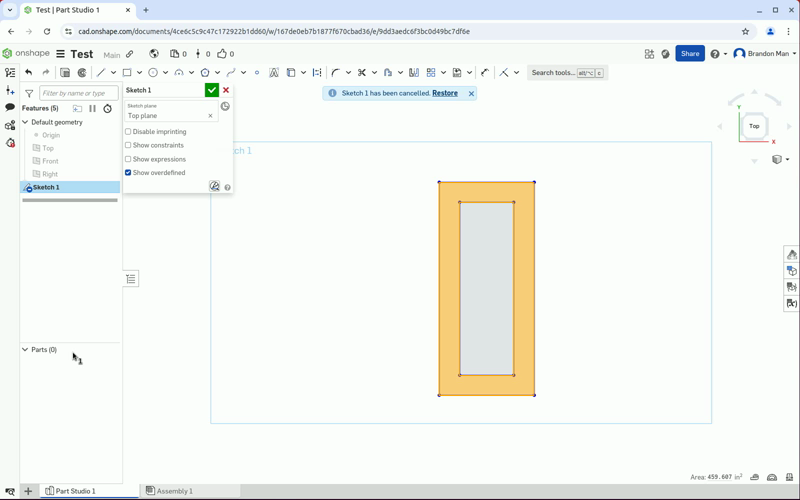
key(shift+y)
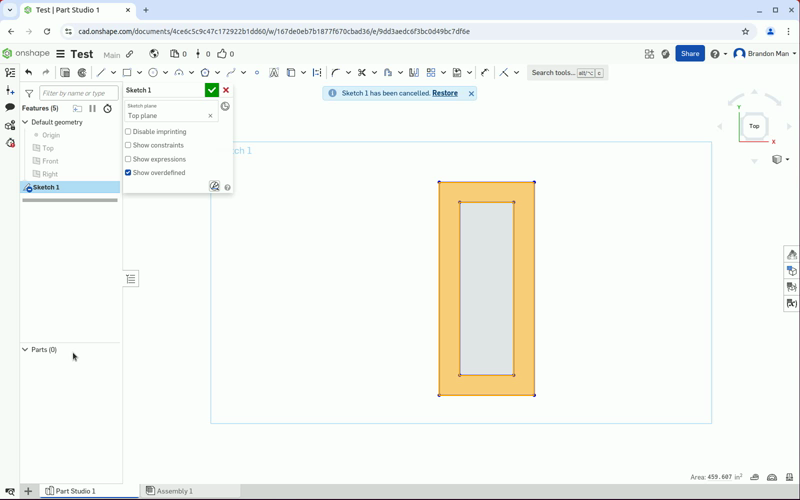
key(shift+e)
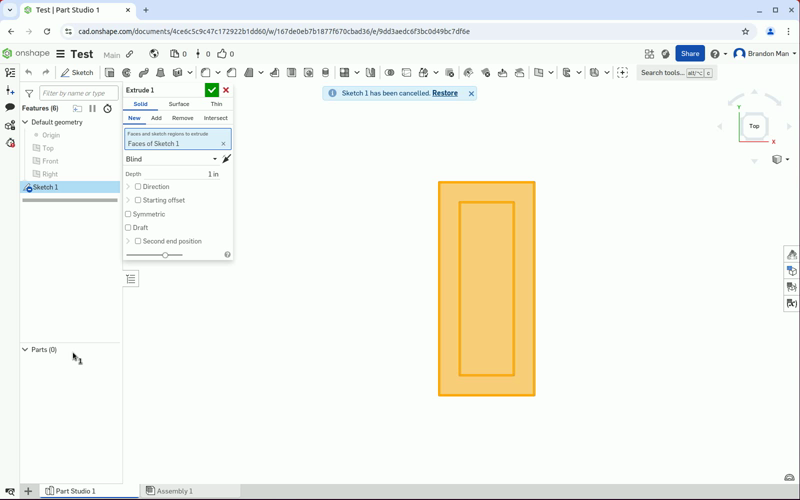
mouse_move(143, 106)
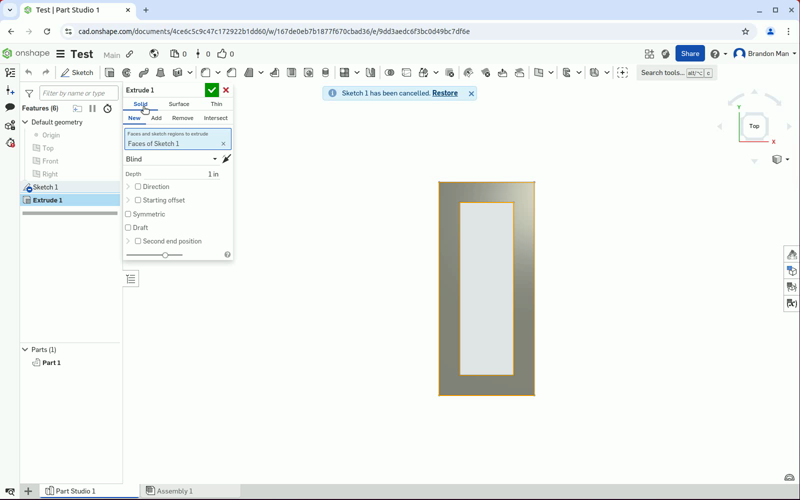
click(143, 106)
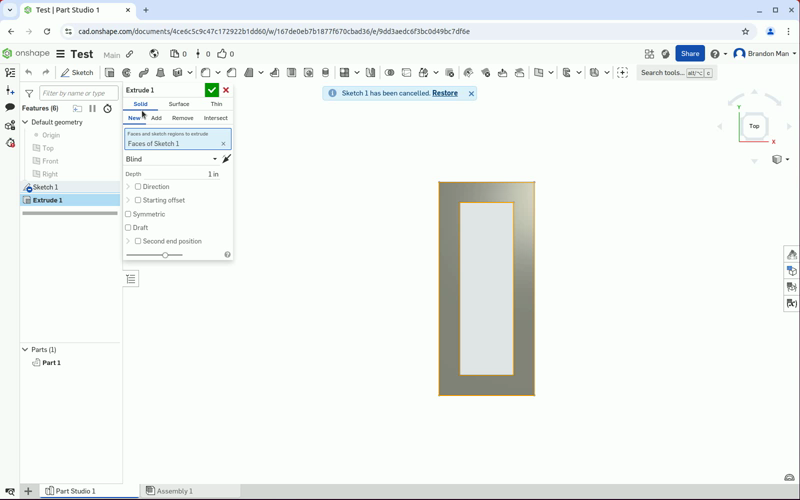
mouse_move(137, 120)
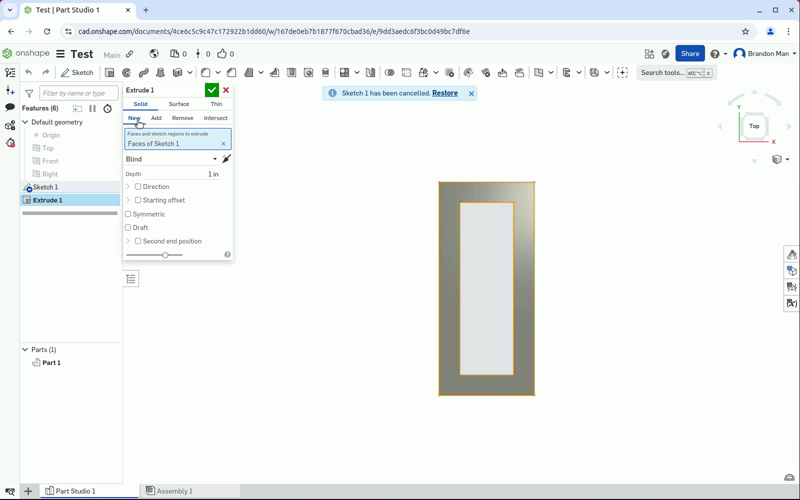
click(137, 120)
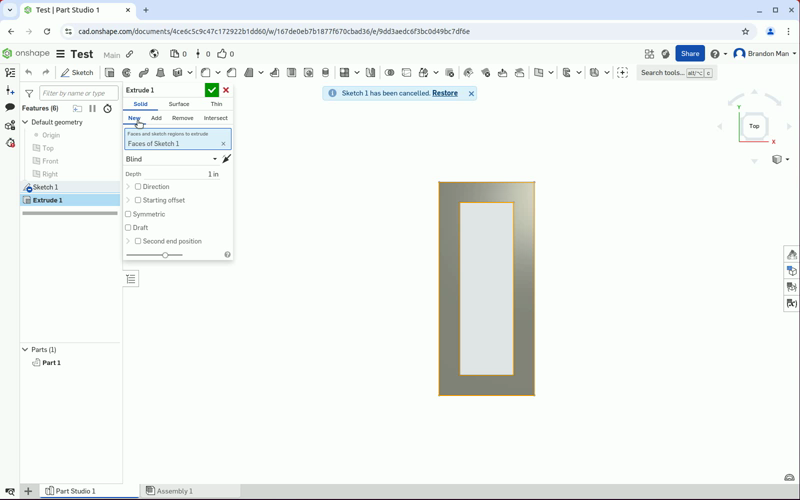
key(tab, 4)
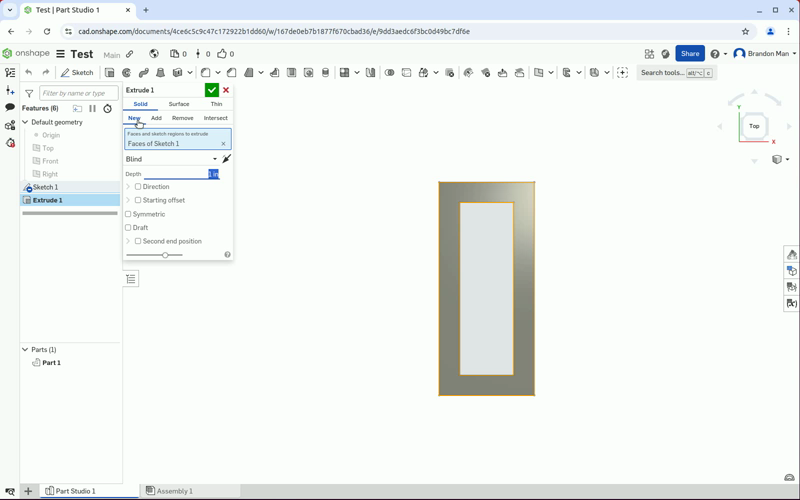
text(-3.37)
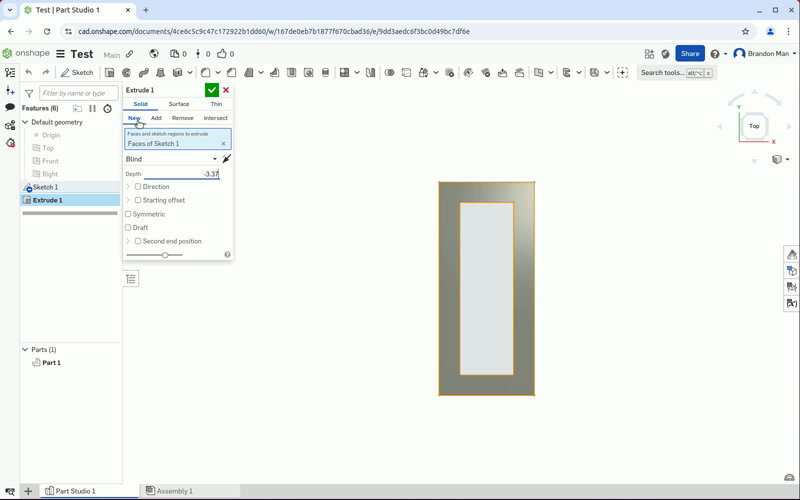
key(enter)
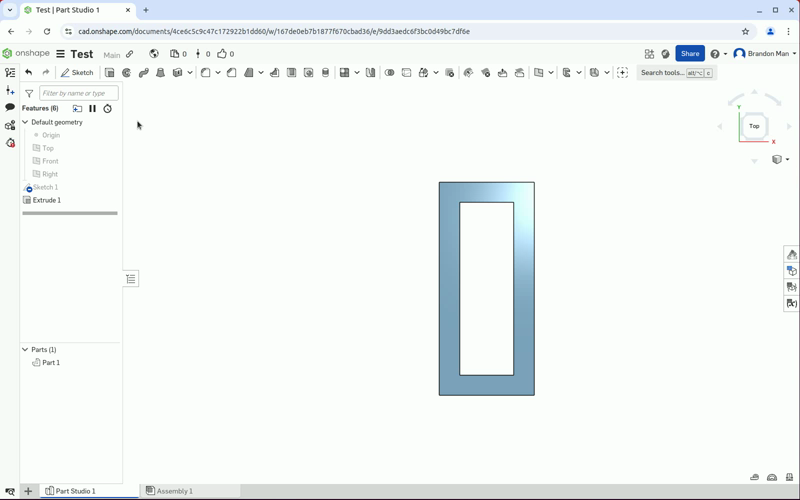
key(shift+h)
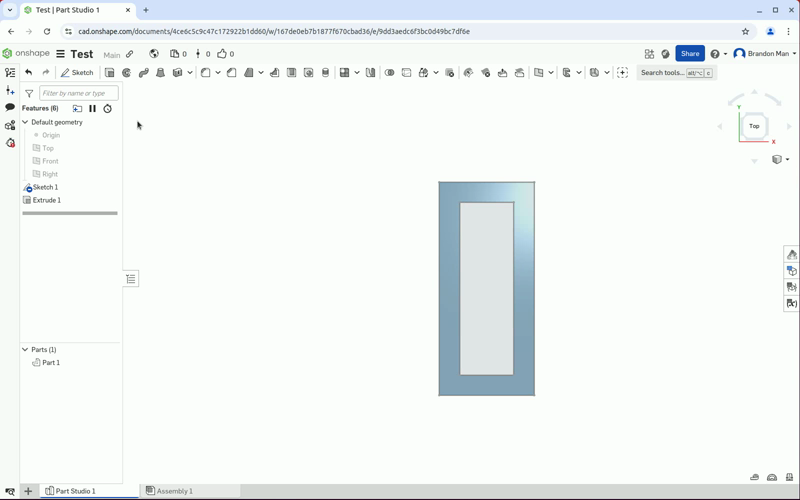
key(shift+h)
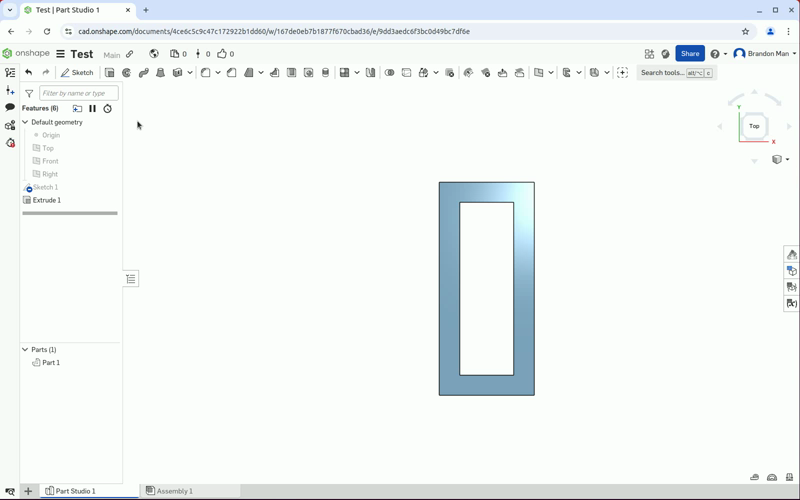
mouse_move(73, 189)
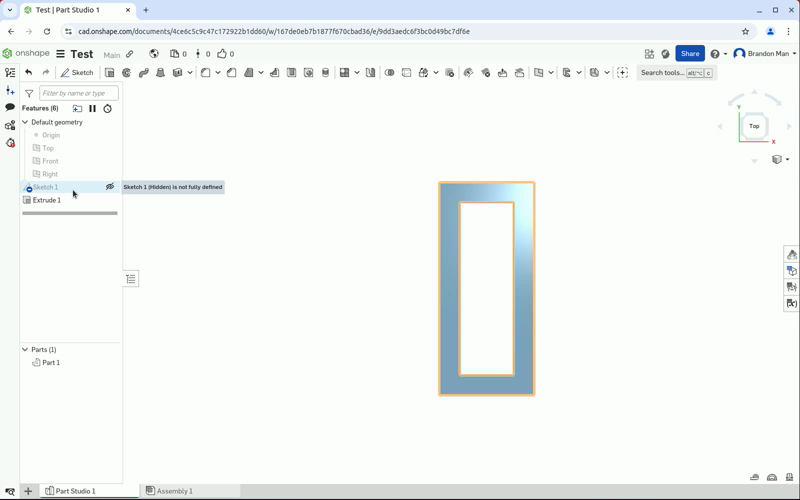
click(73, 189)
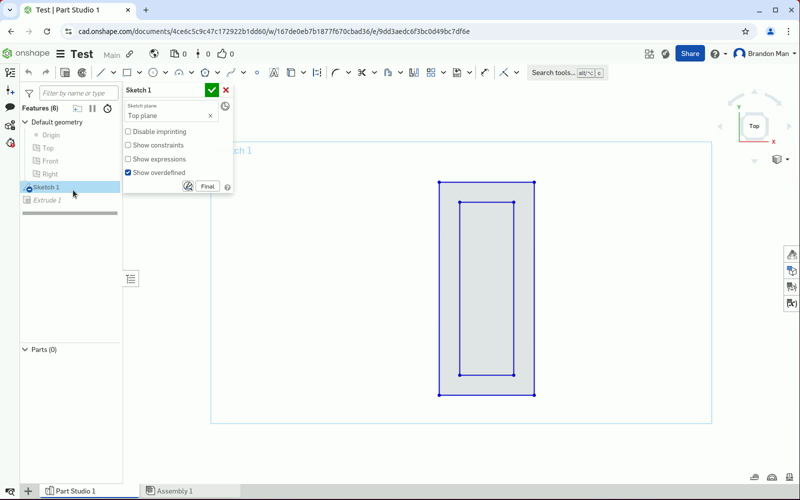
mouse_move(229, 92)
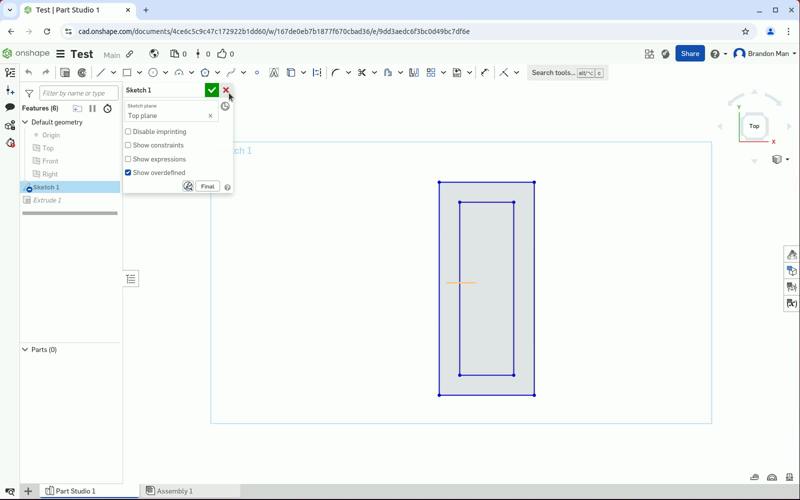
click(229, 92)
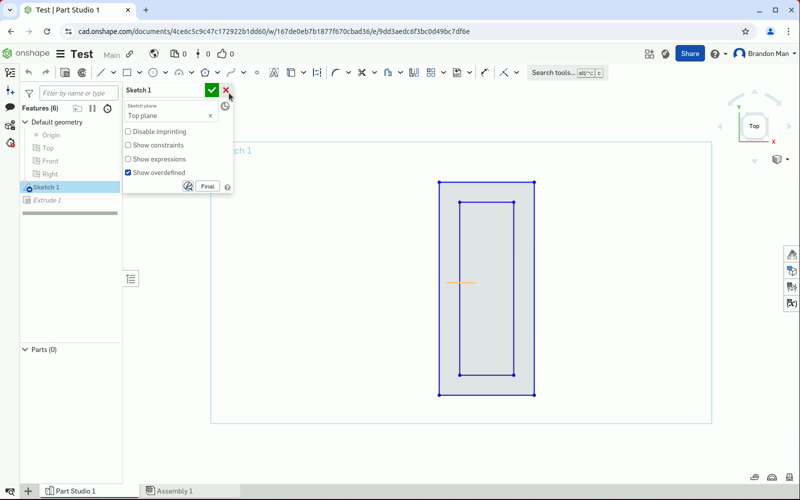
key(shift+s)
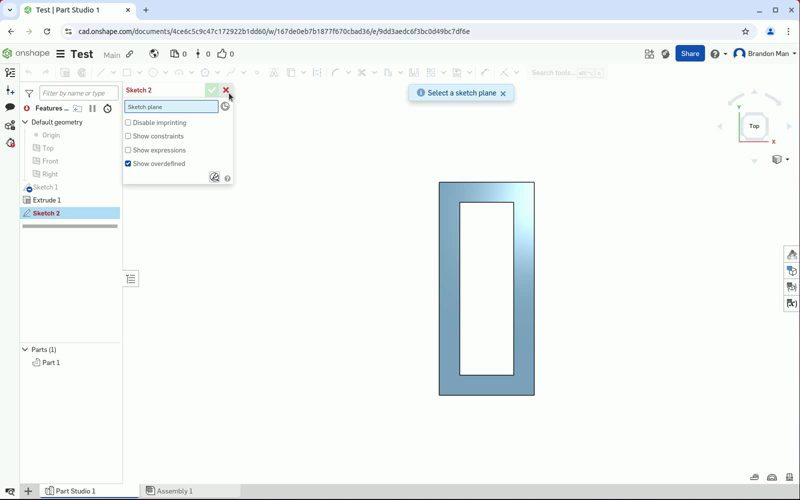
mouse_move(73, 150)
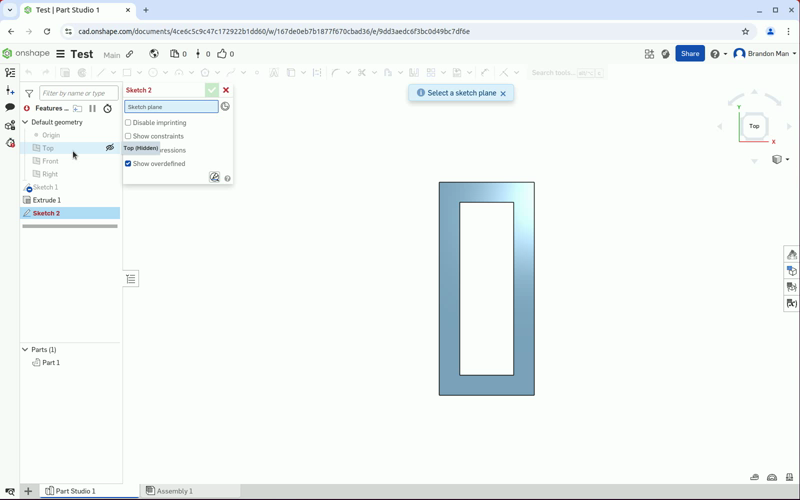
click(73, 150)
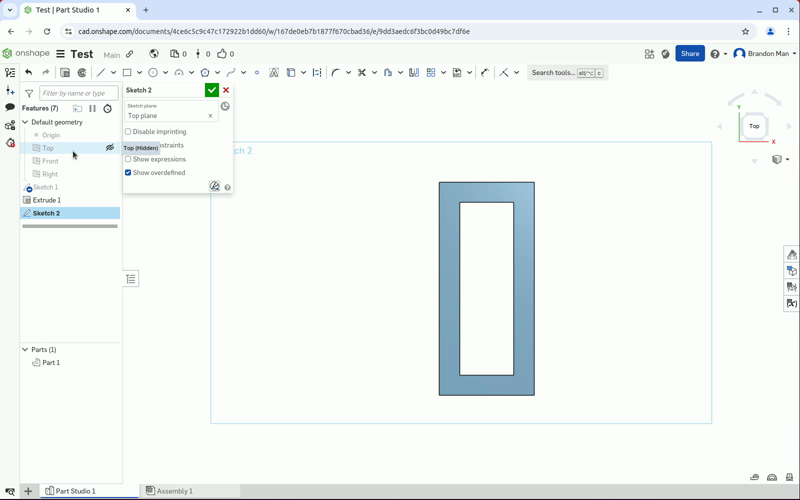
mouse_move(73, 352)
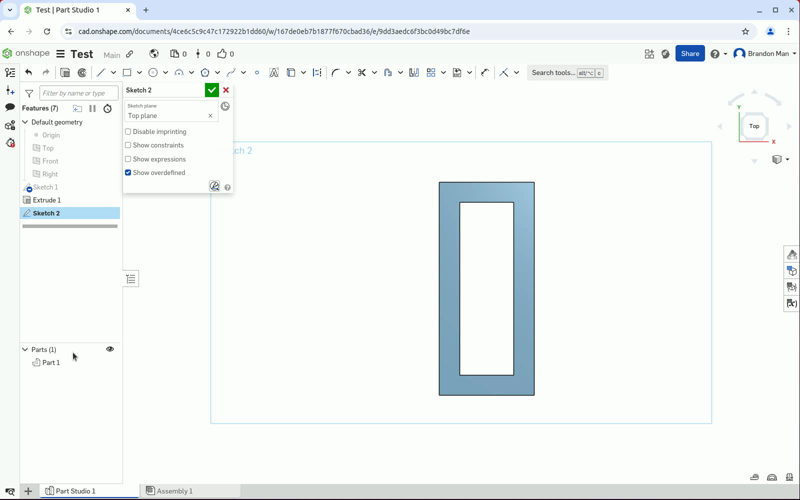
key(y)
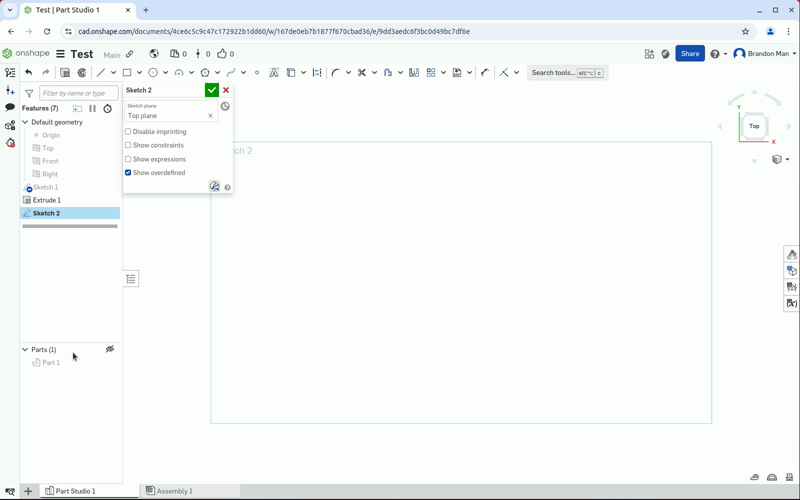
key(l)
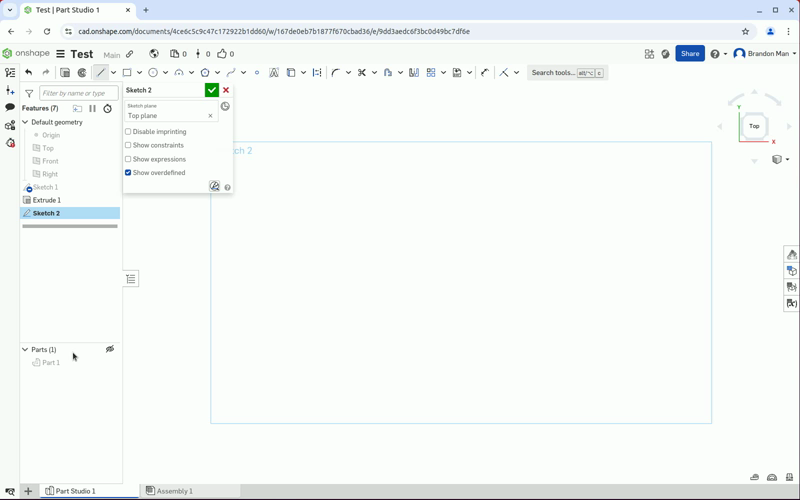
key_down(shift)
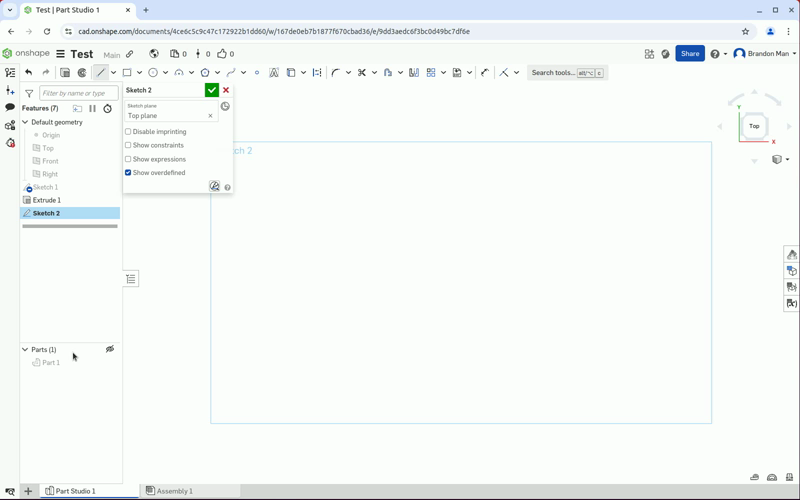
mouse_move(459, 375)
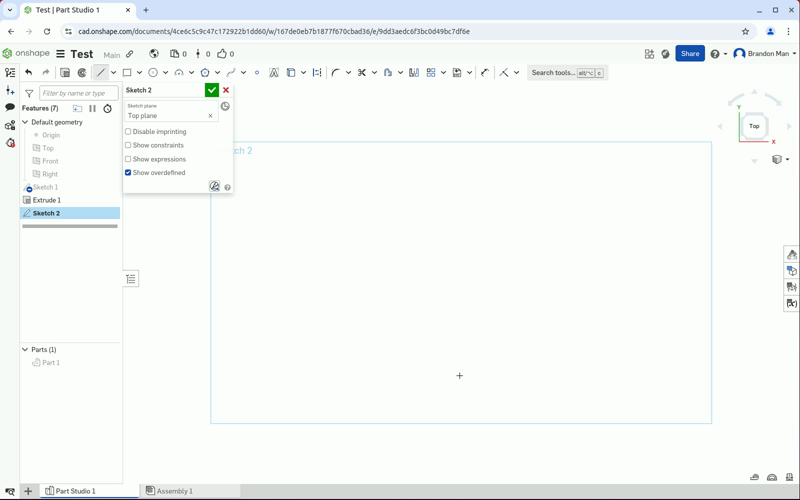
click(459, 375)
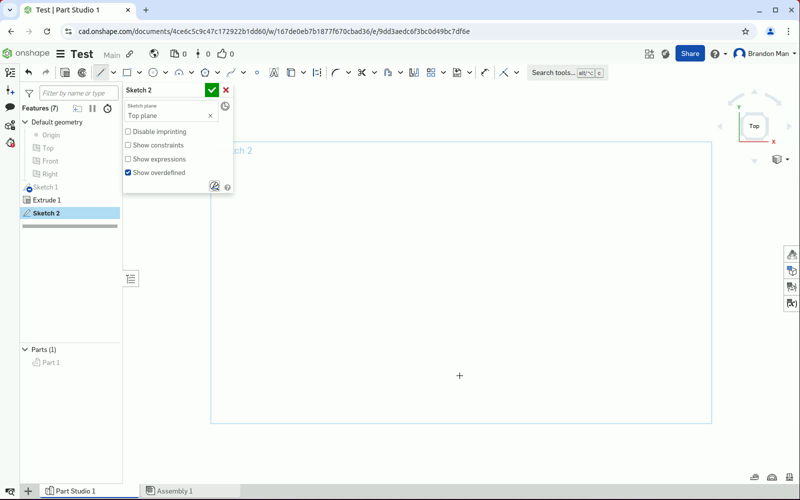
key_up(shift)
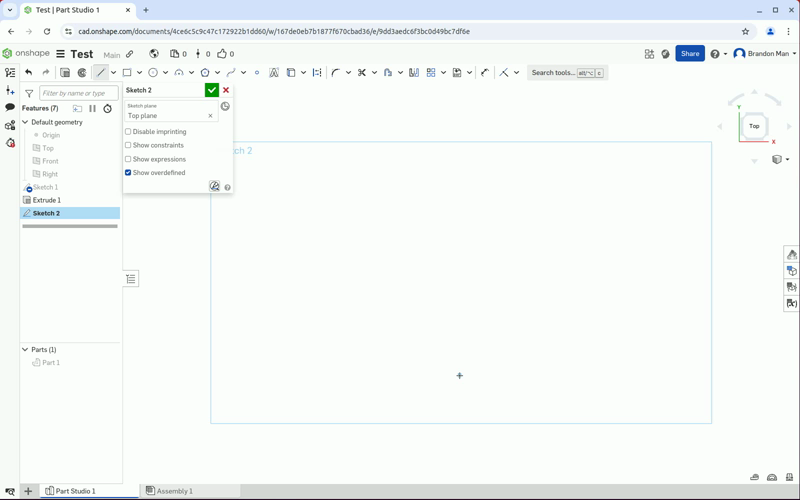
key_down(shift)
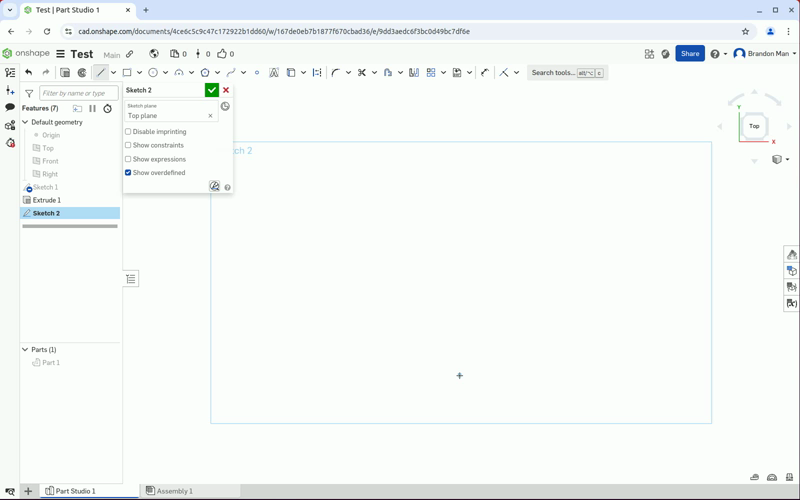
mouse_move(489, 375)
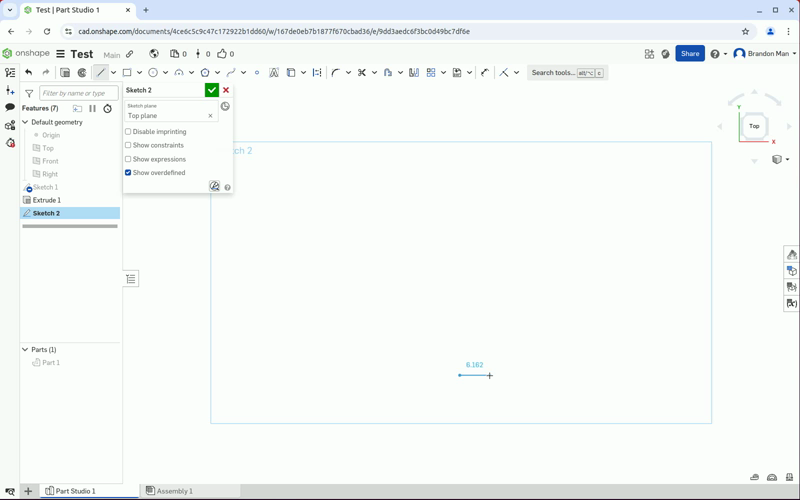
mouse_move(512, 375)
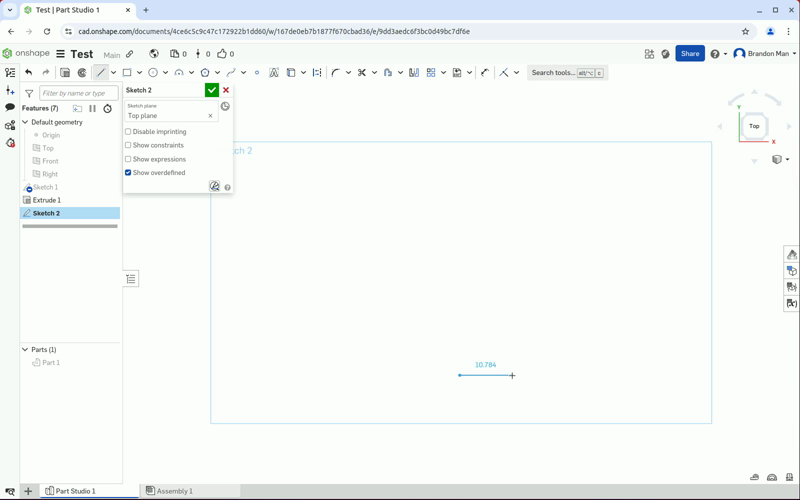
click(512, 375)
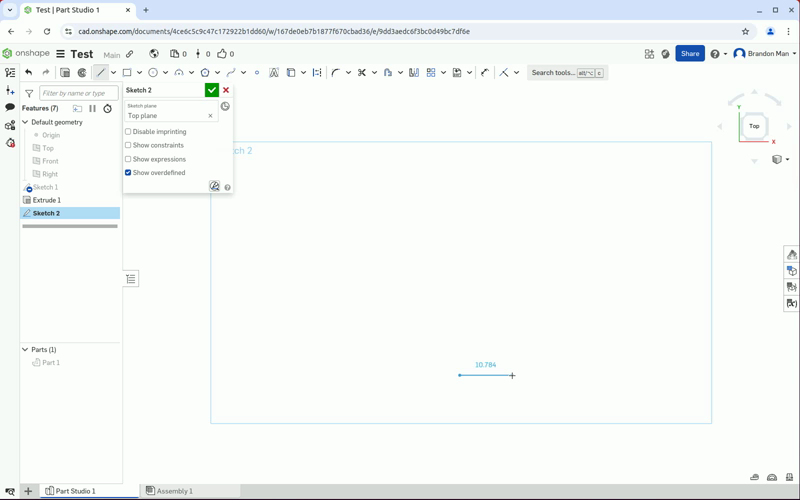
key_up(shift)
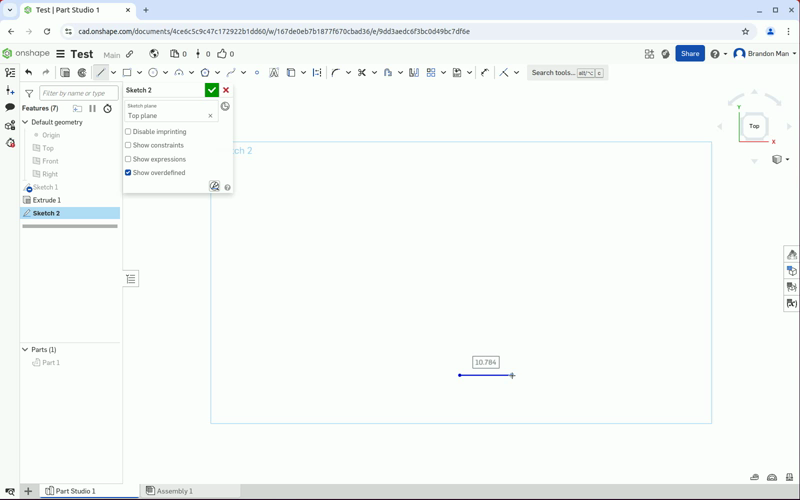
key_down(shift)
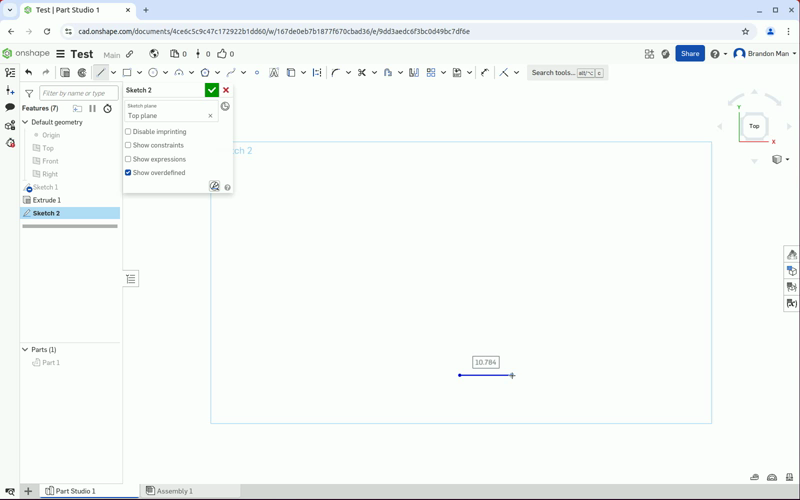
mouse_move(512, 202)
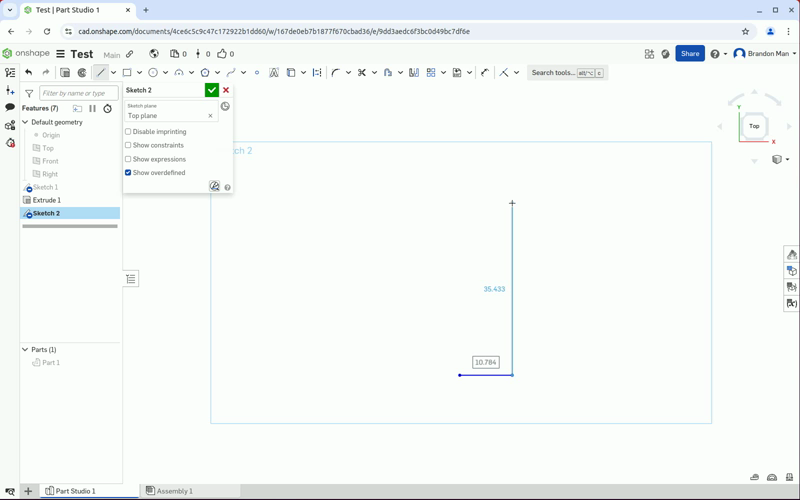
click(512, 202)
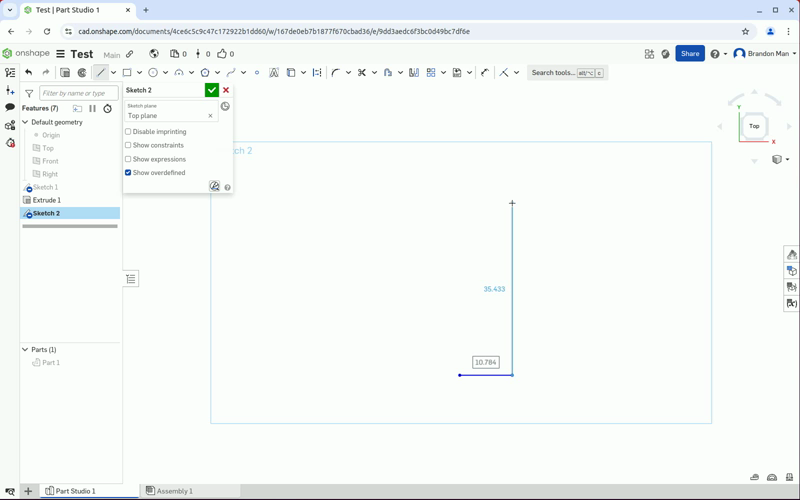
key_up(shift)
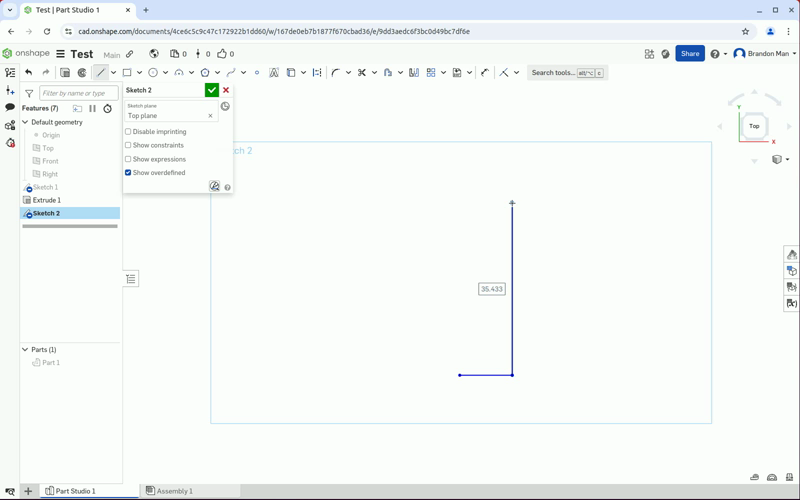
key_down(shift)
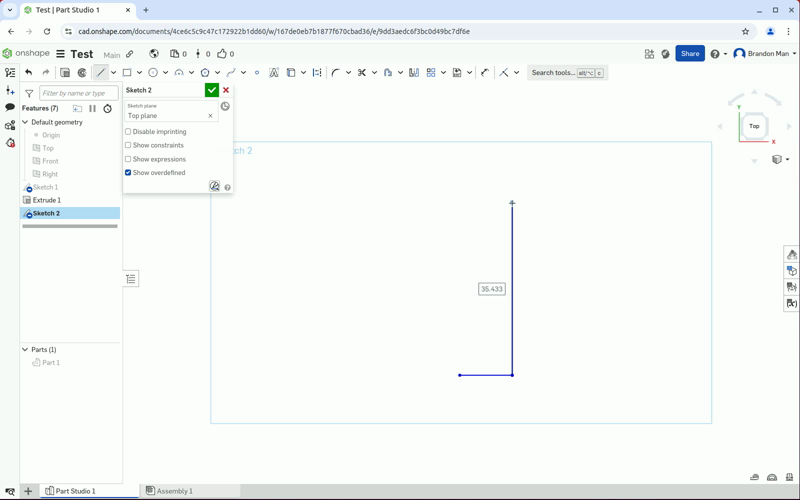
mouse_move(542, 202)
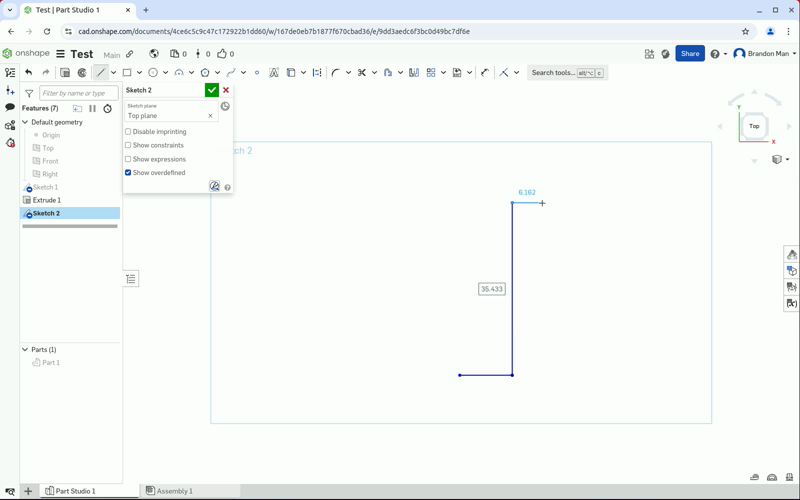
mouse_move(459, 202)
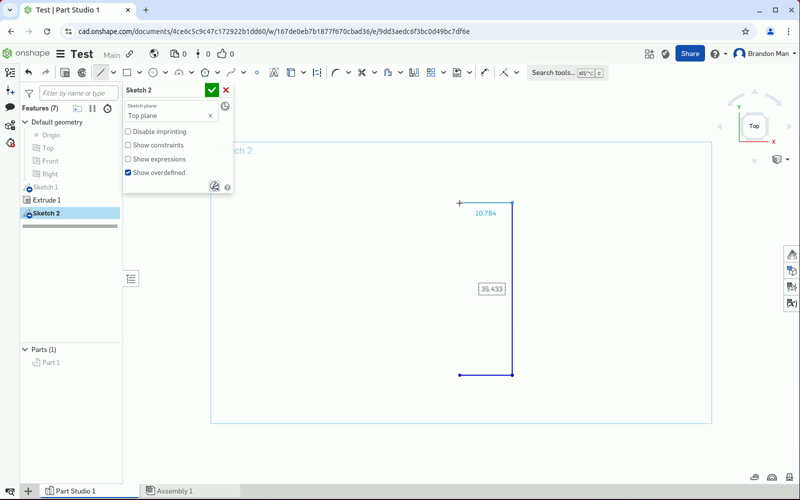
click(459, 202)
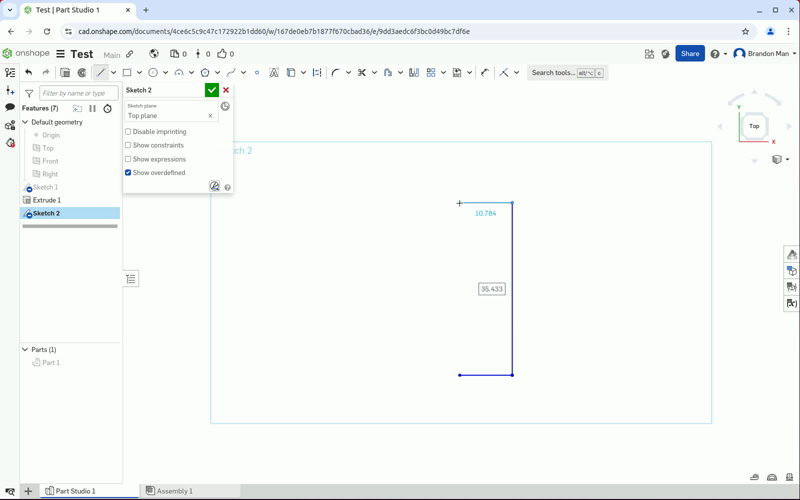
key_up(shift)
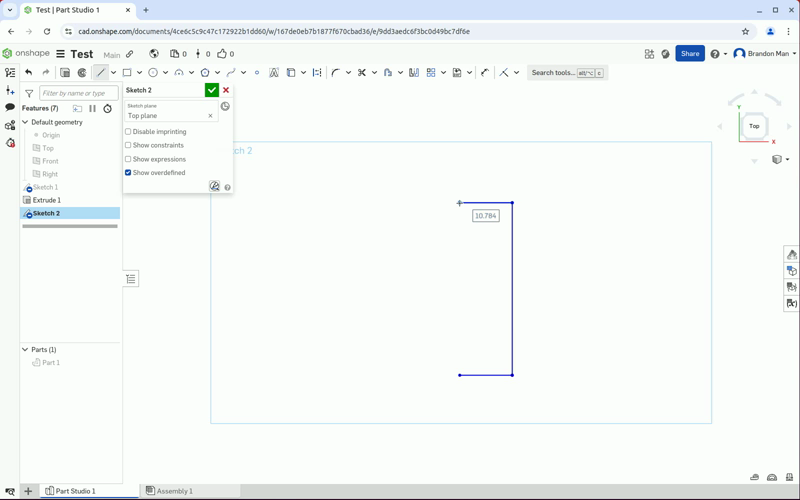
key_down(shift)
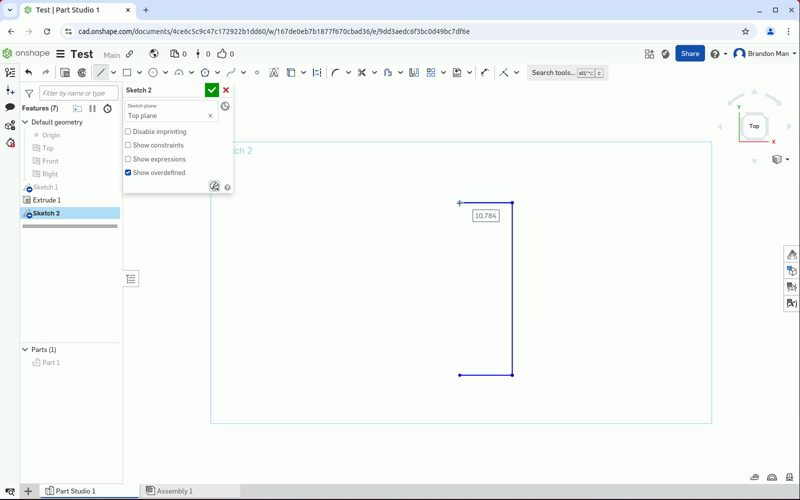
mouse_move(459, 375)
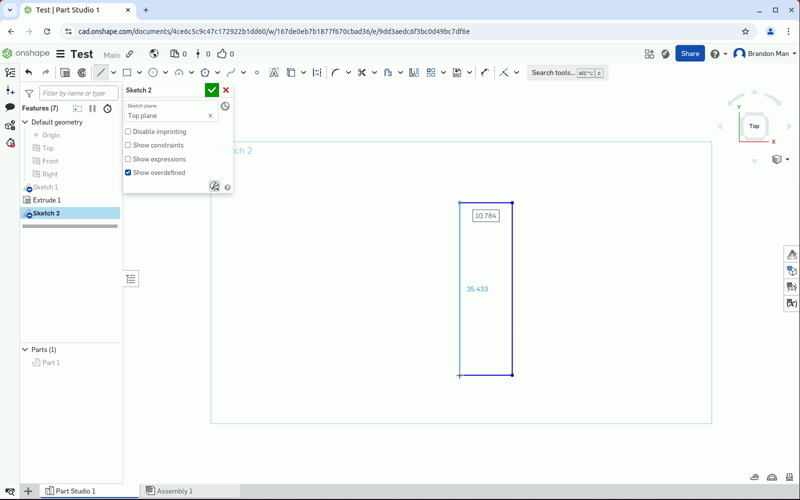
key_up(shift)
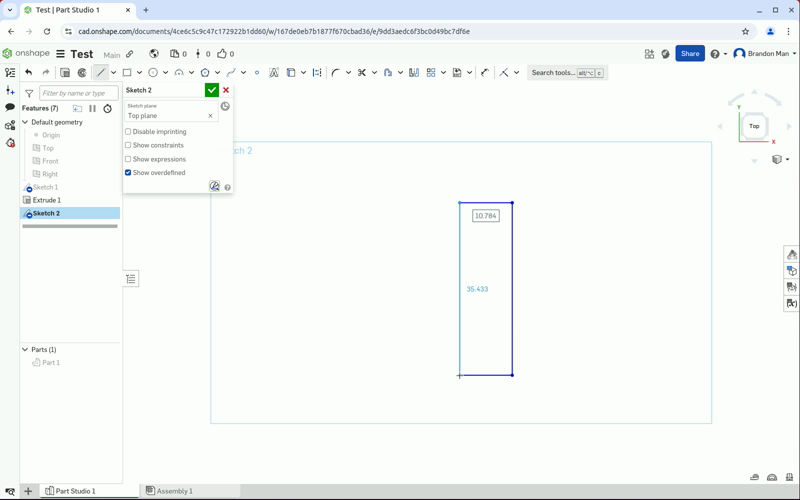
click(459, 375)
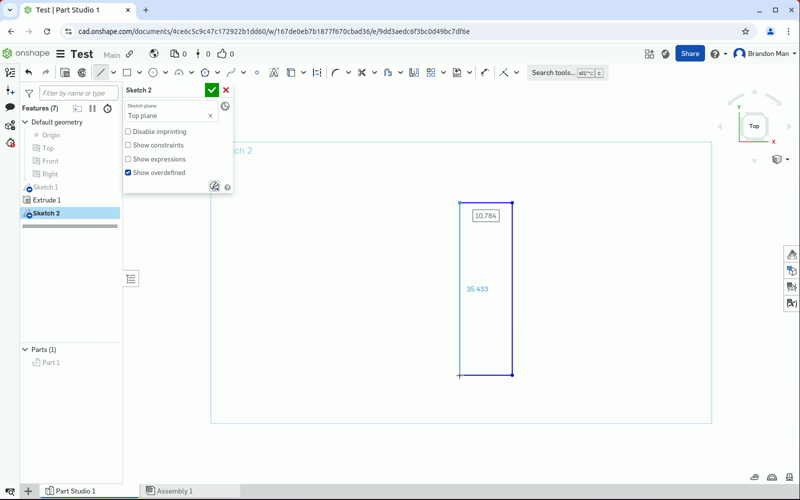
key(esc)
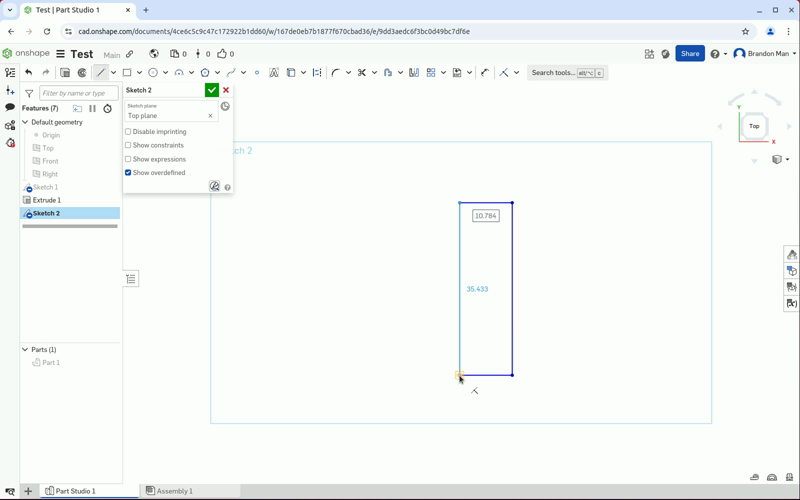
key(c)
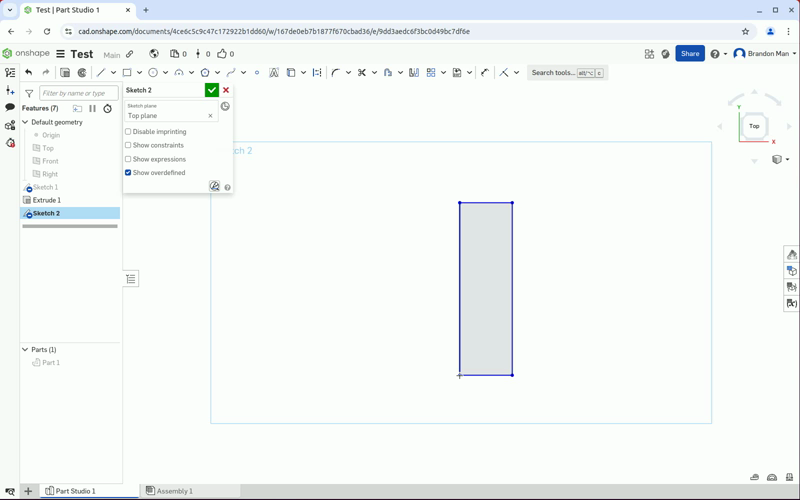
key_down(shift)
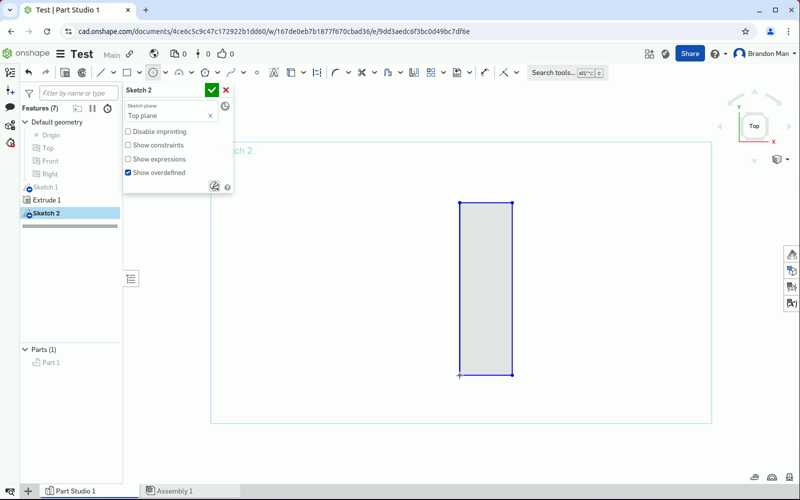
mouse_move(486, 288)
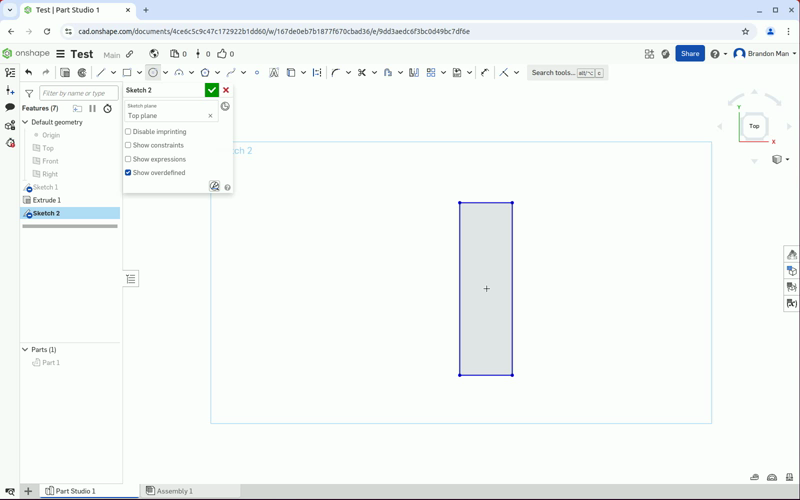
click(486, 288)
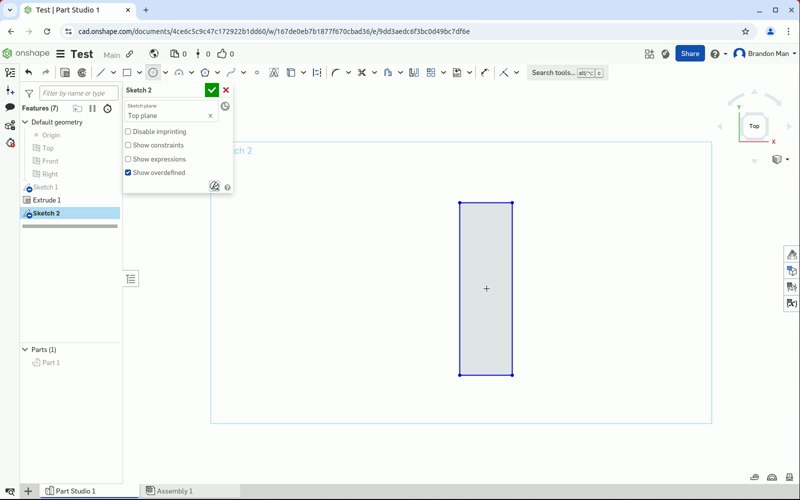
key_up(shift)
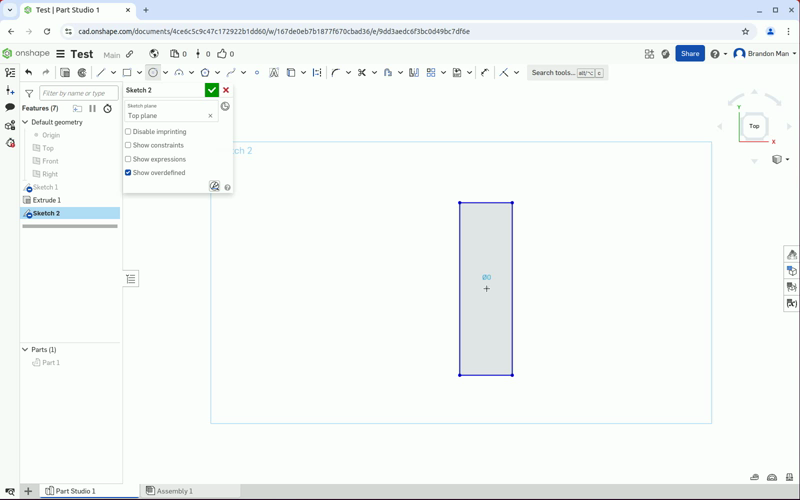
mouse_move(499, 288)
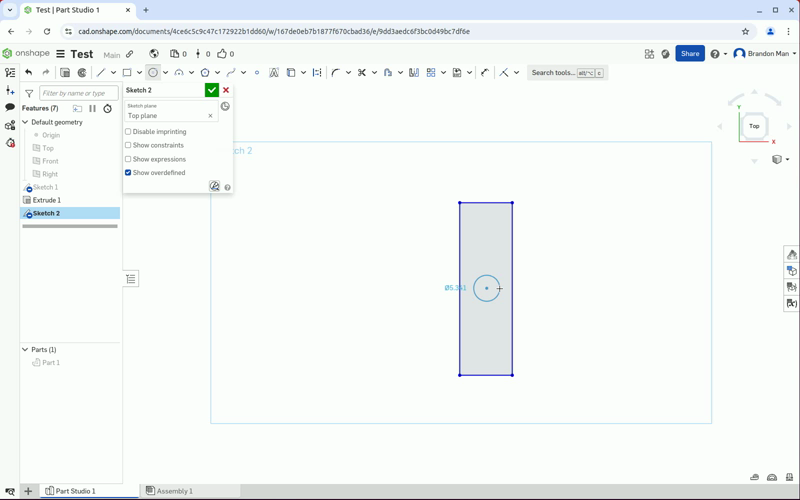
click(499, 288)
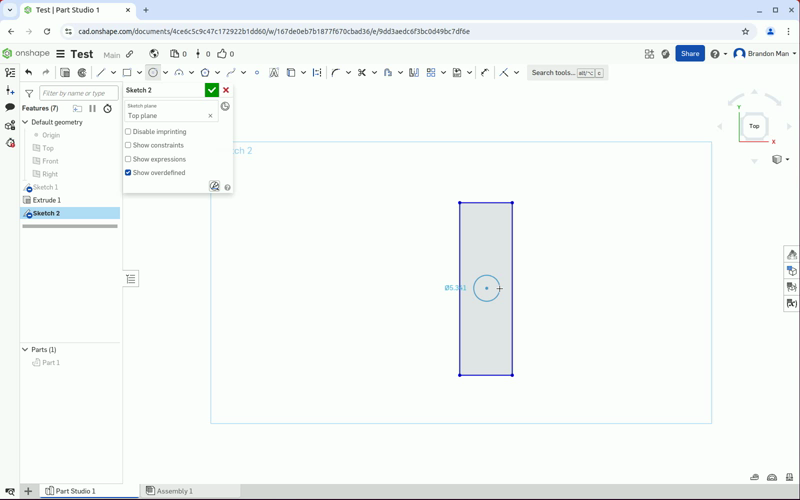
key(esc)
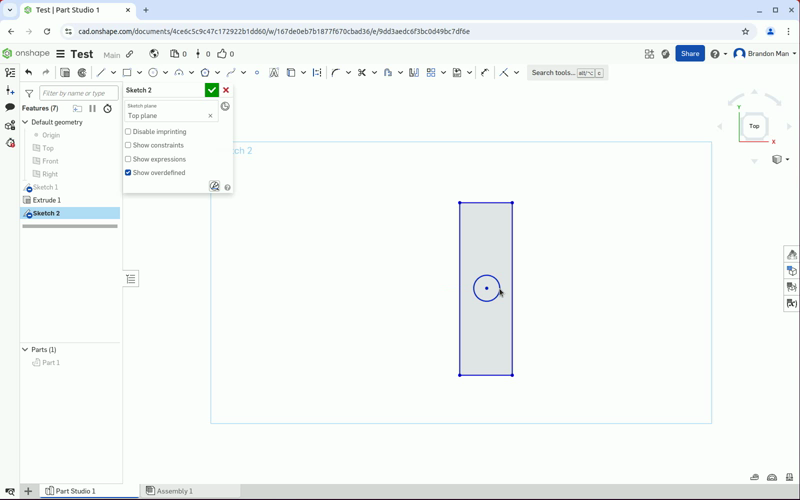
mouse_move(474, 208)
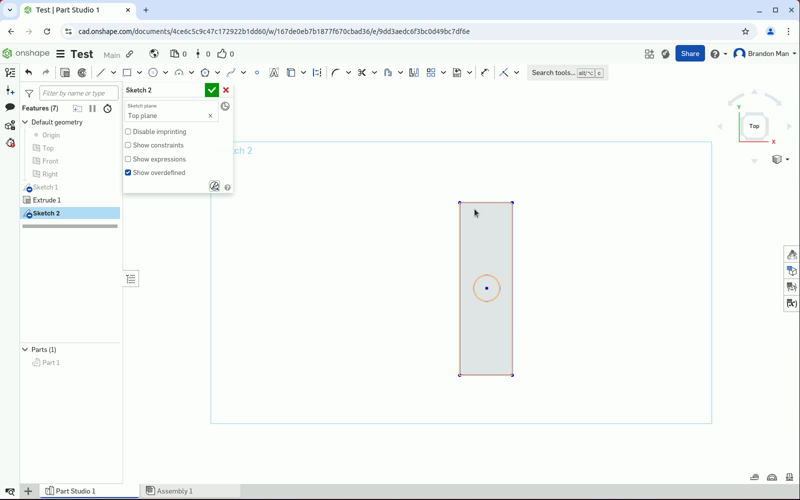
click(474, 208)
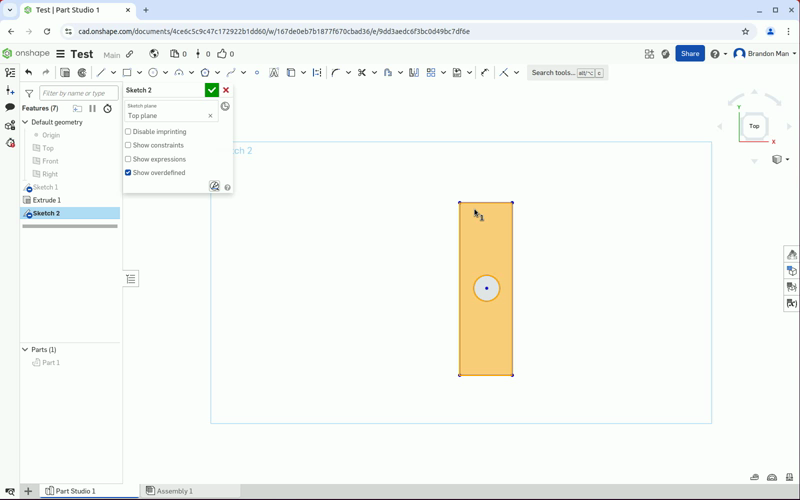
mouse_move(73, 352)
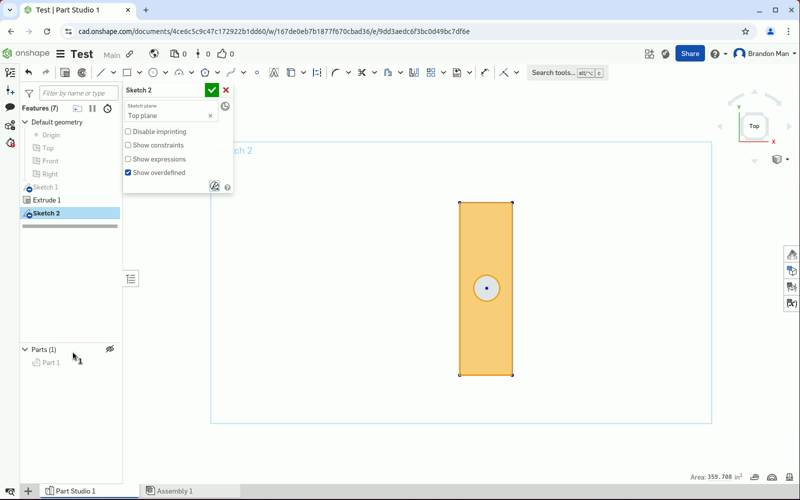
key(shift+y)
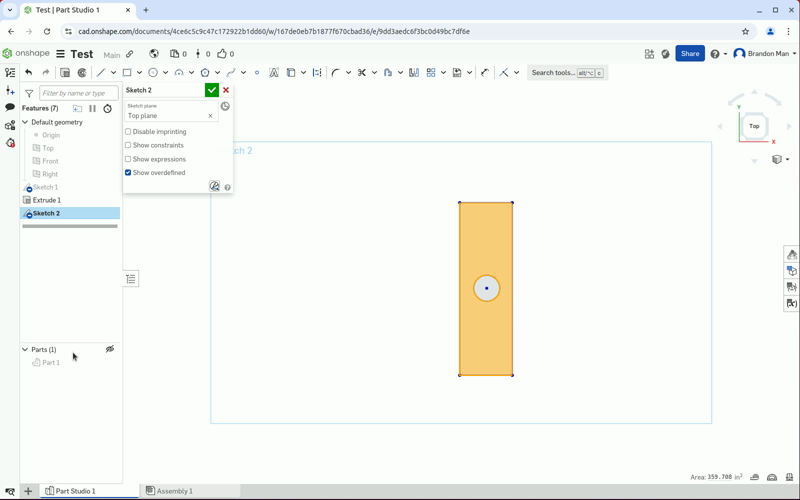
key(shift+e)
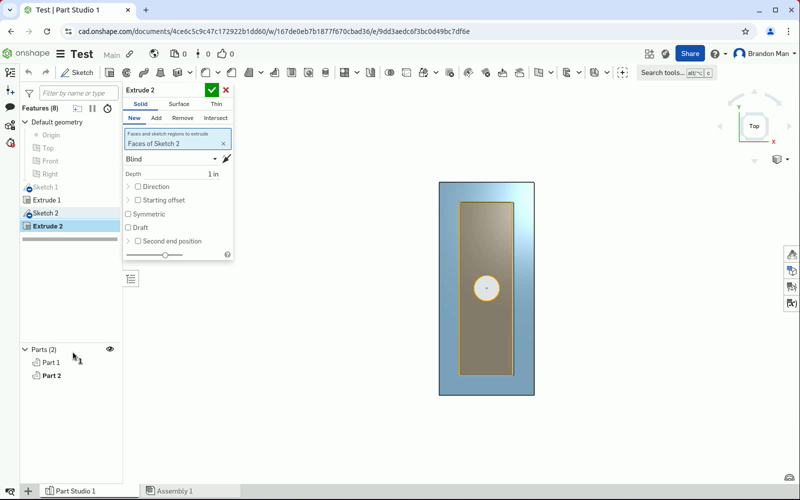
mouse_move(143, 106)
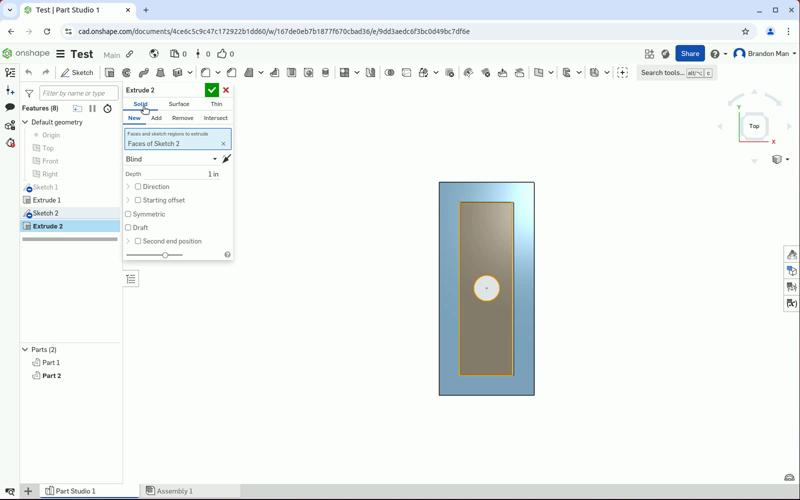
click(143, 106)
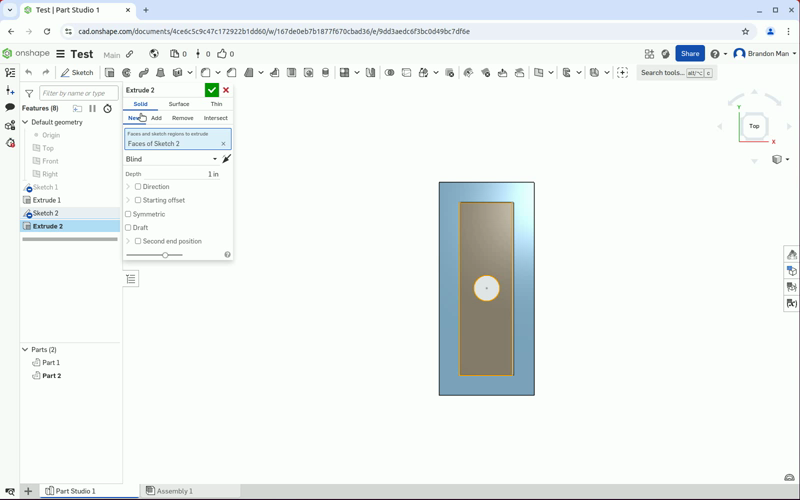
mouse_move(137, 120)
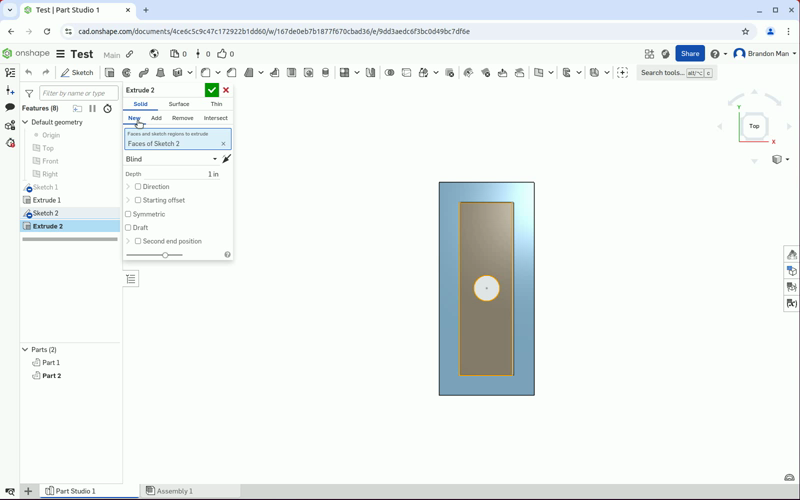
click(137, 120)
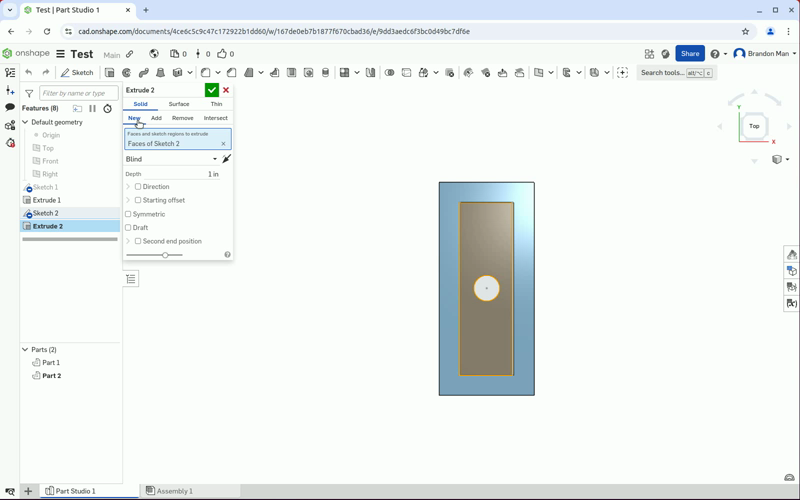
key(tab, 4)
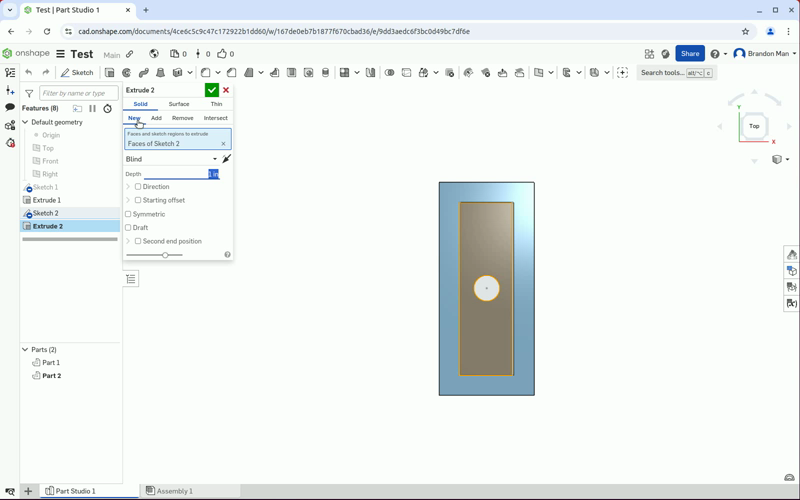
text(-3.37)
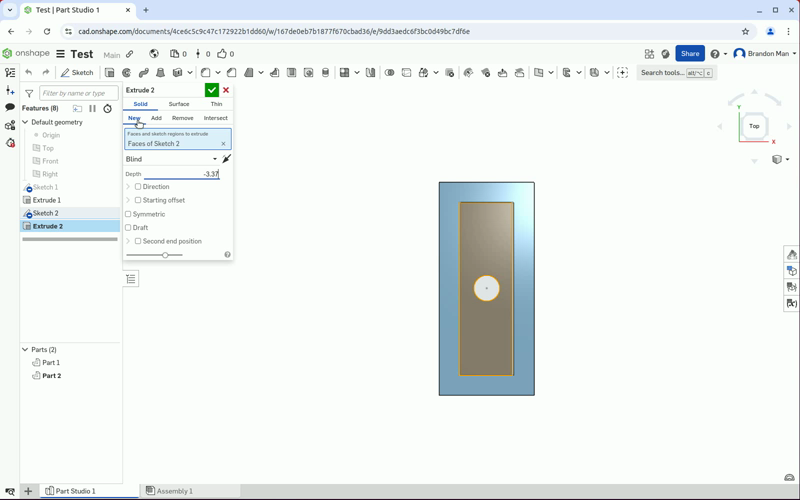
key(enter)
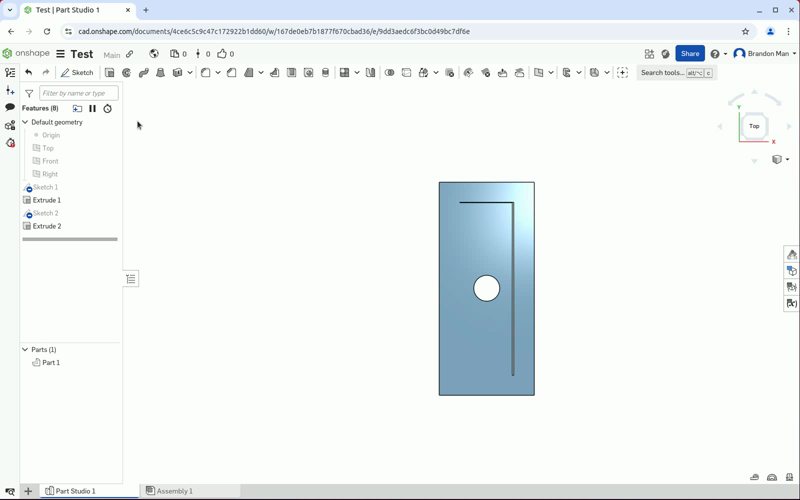
key(shift+h)
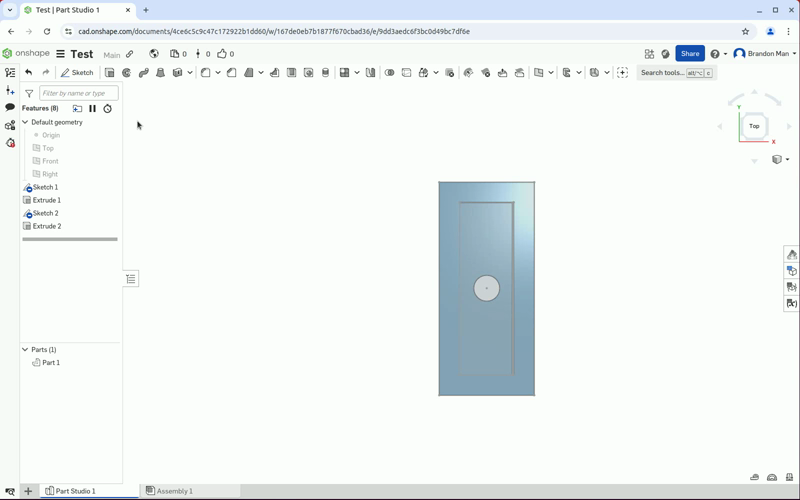
key(shift+h)
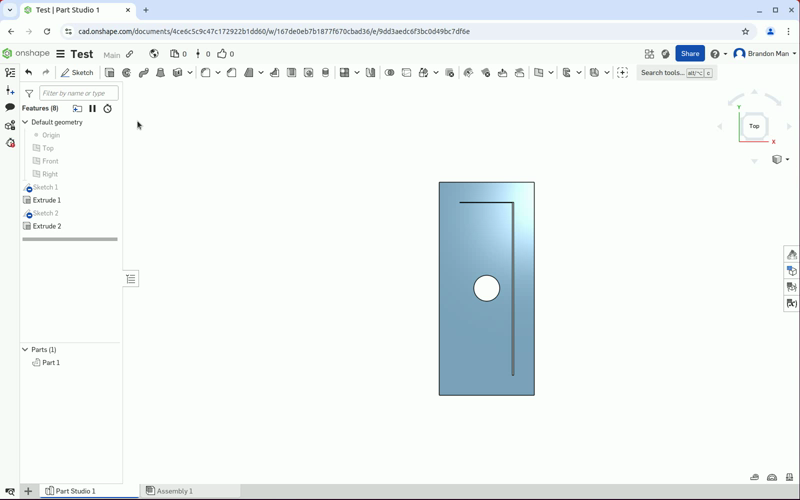
mouse_move(73, 189)
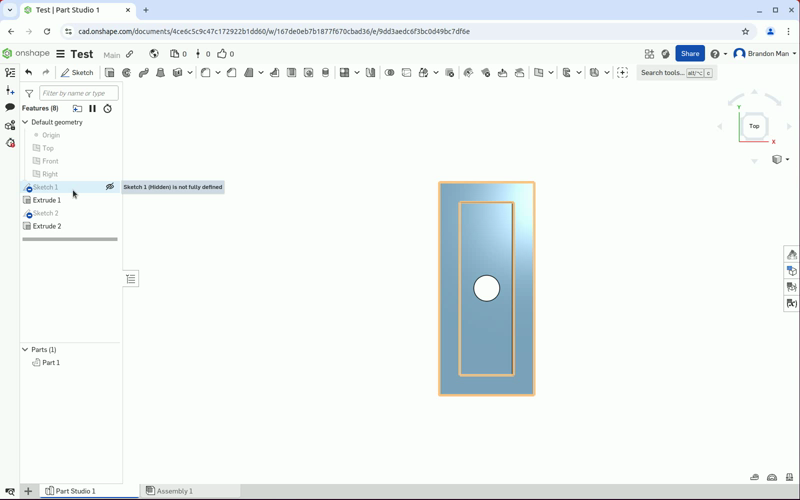
click(73, 189)
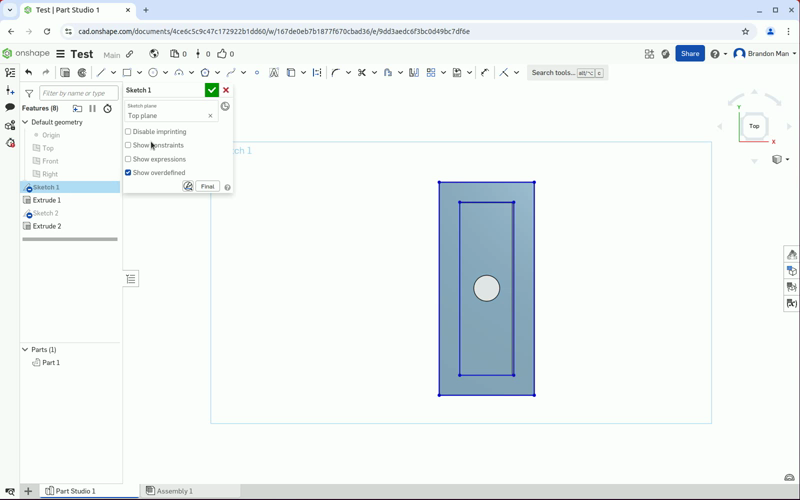
mouse_move(229, 92)
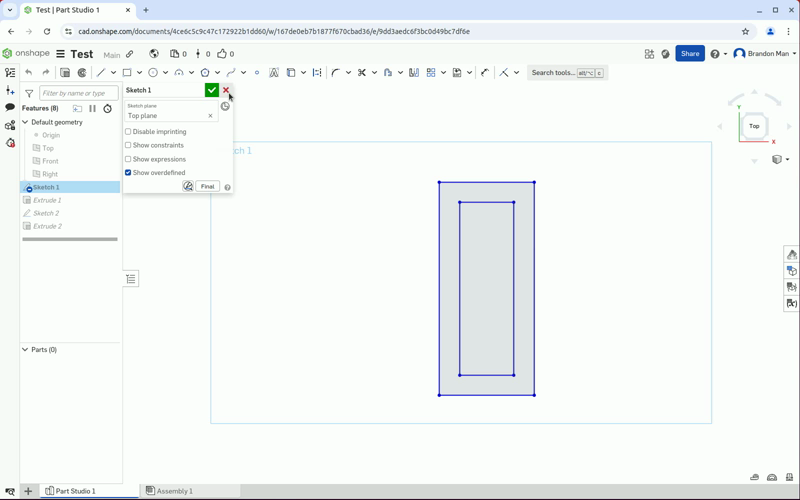
click(229, 92)
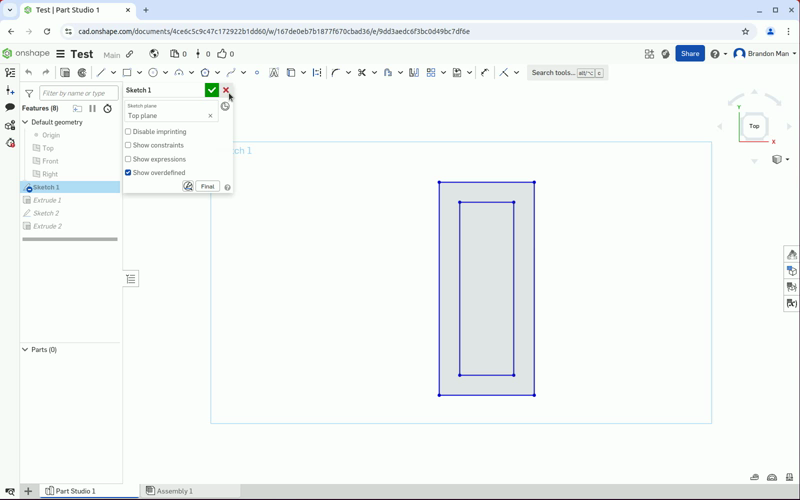
key(shift+s)
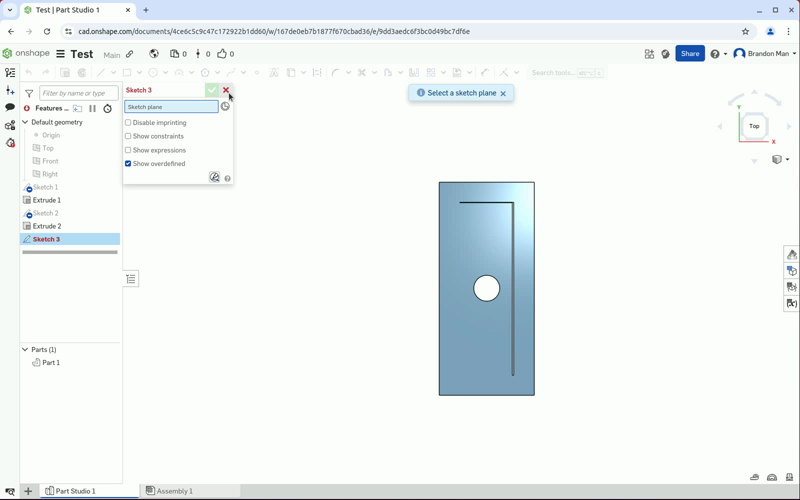
mouse_move(73, 150)
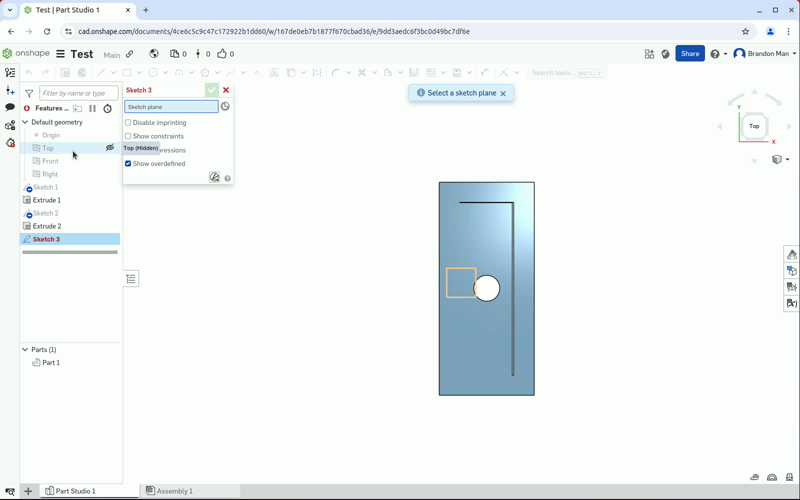
click(73, 150)
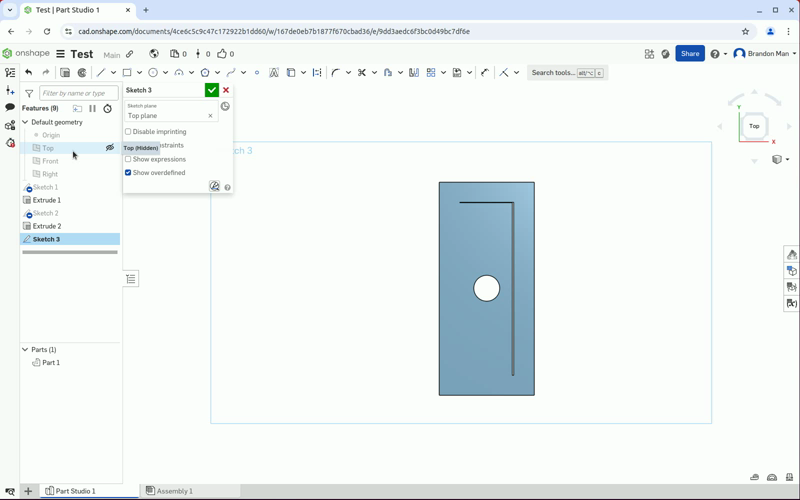
mouse_move(73, 352)
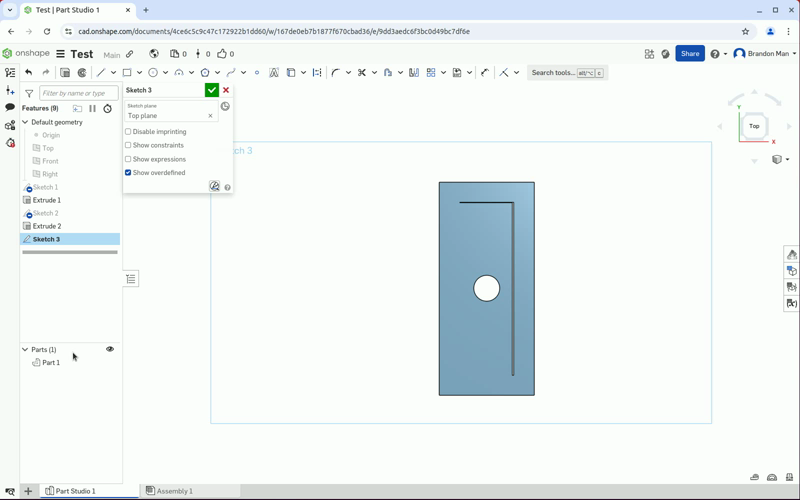
key(y)
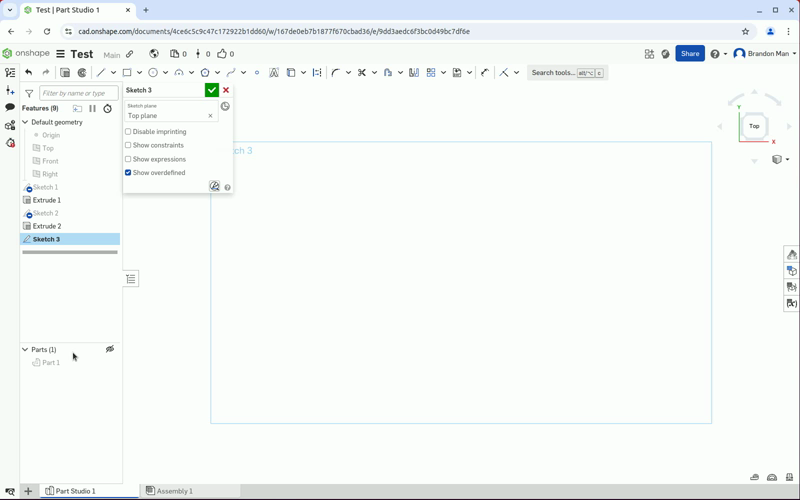
key(l)
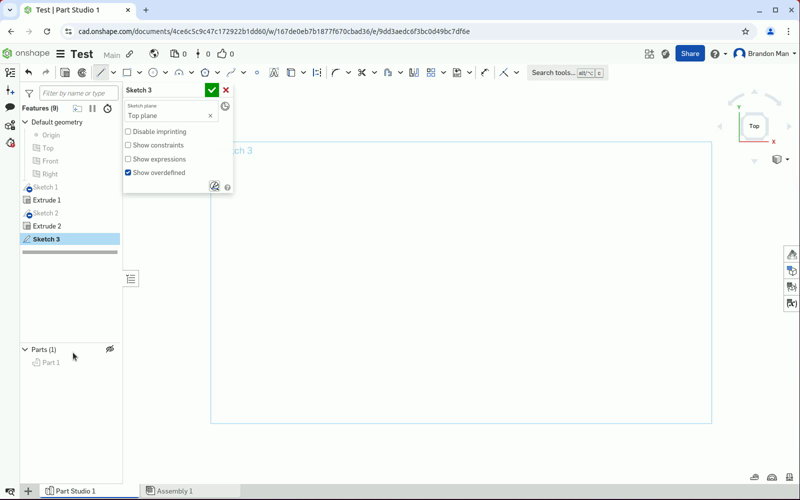
key_down(shift)
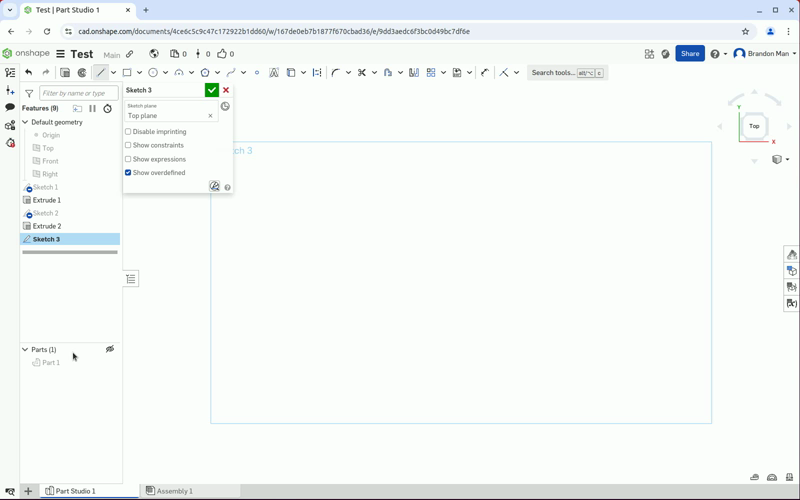
mouse_move(439, 395)
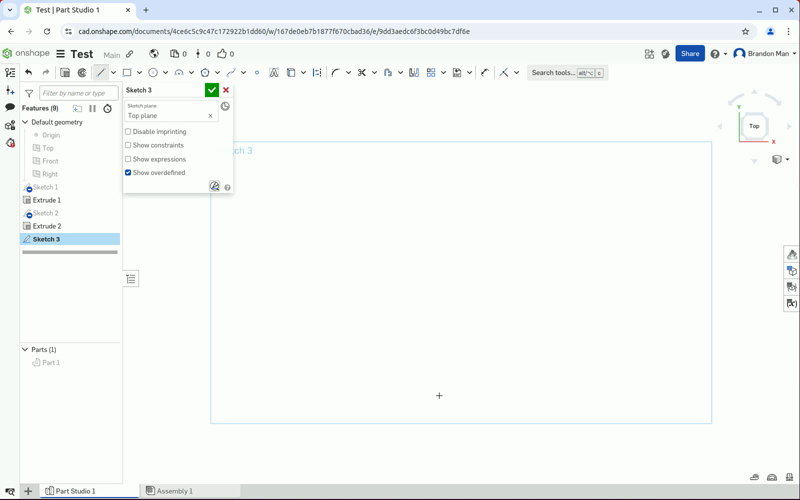
click(439, 395)
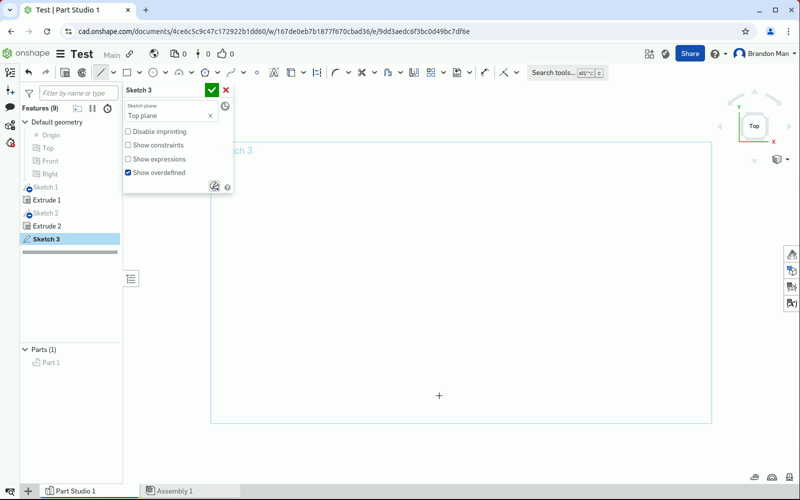
key_up(shift)
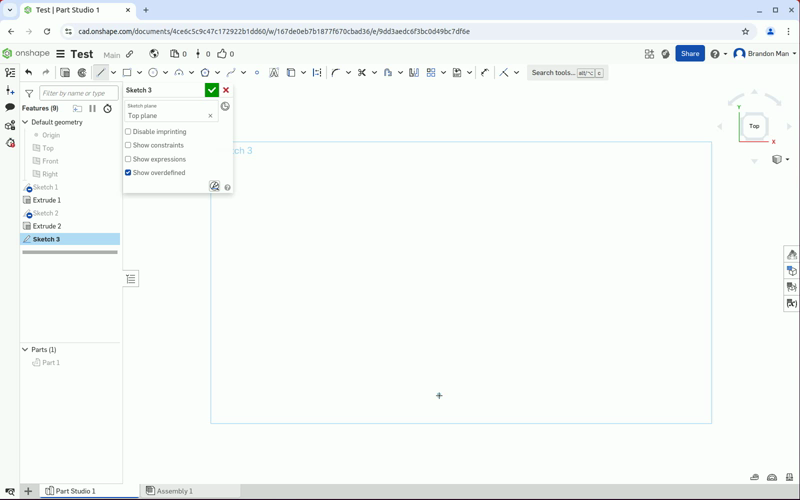
key_down(shift)
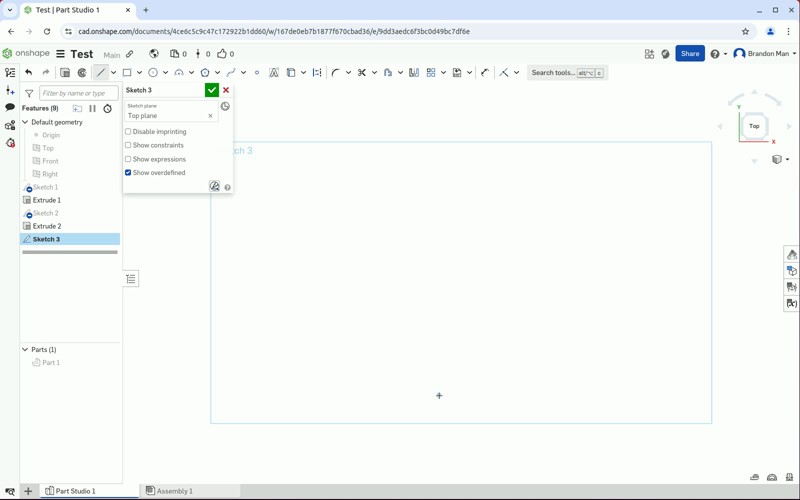
mouse_move(534, 395)
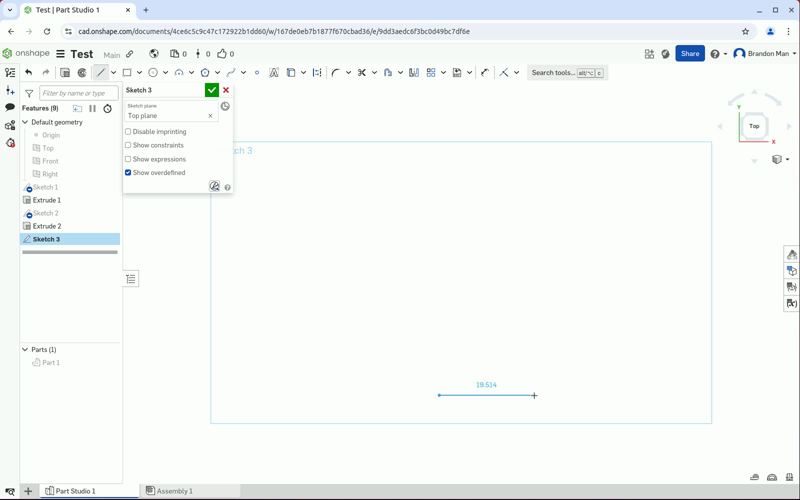
click(534, 395)
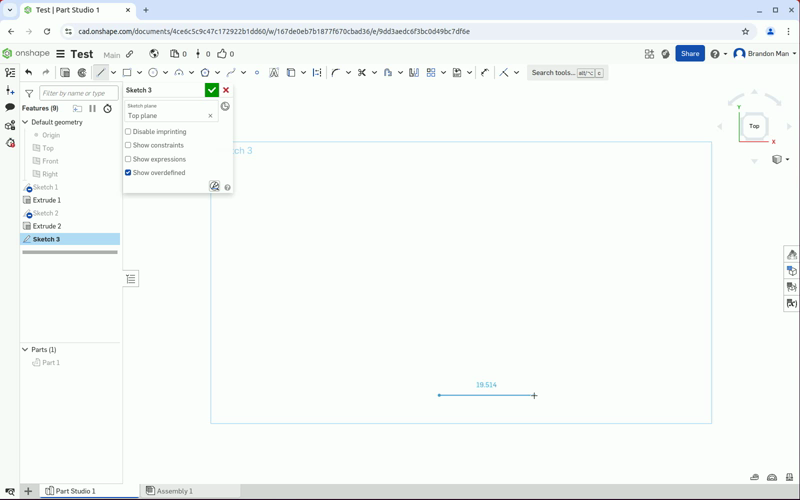
key_up(shift)
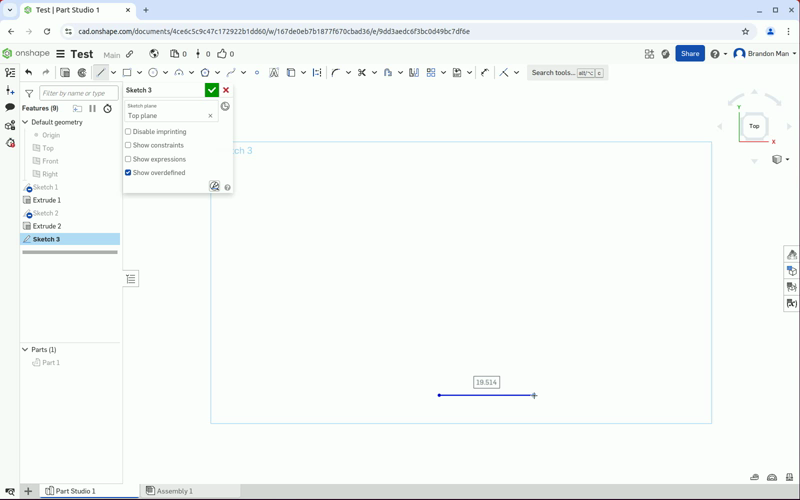
key_down(shift)
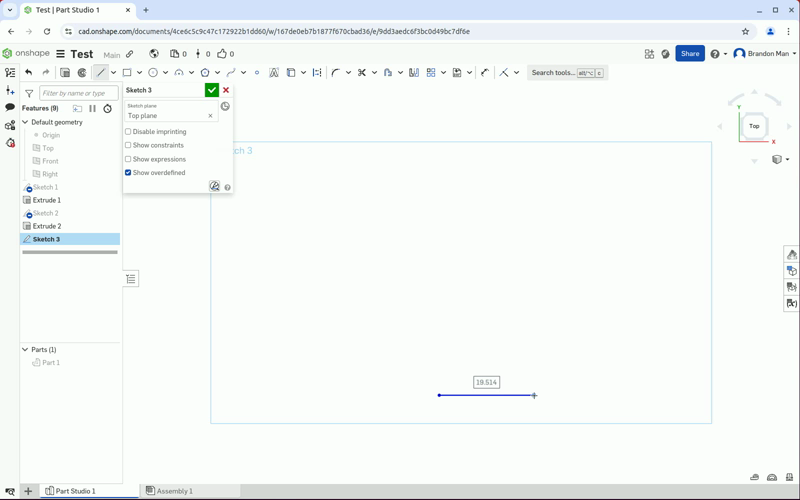
mouse_move(534, 182)
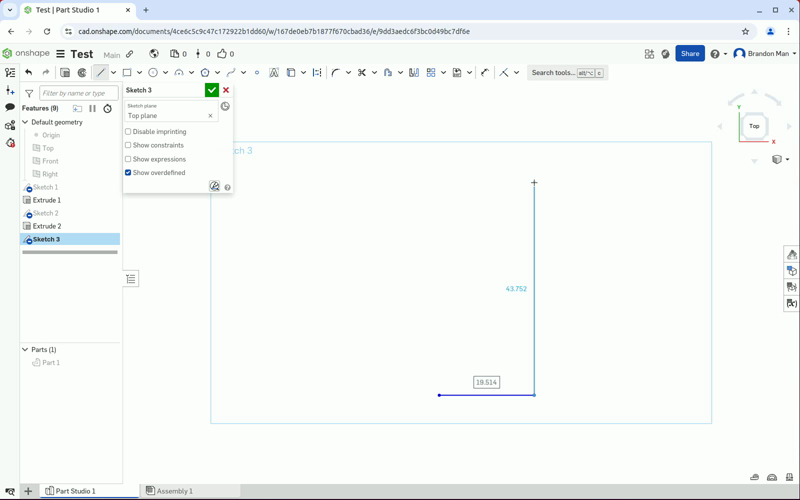
click(534, 182)
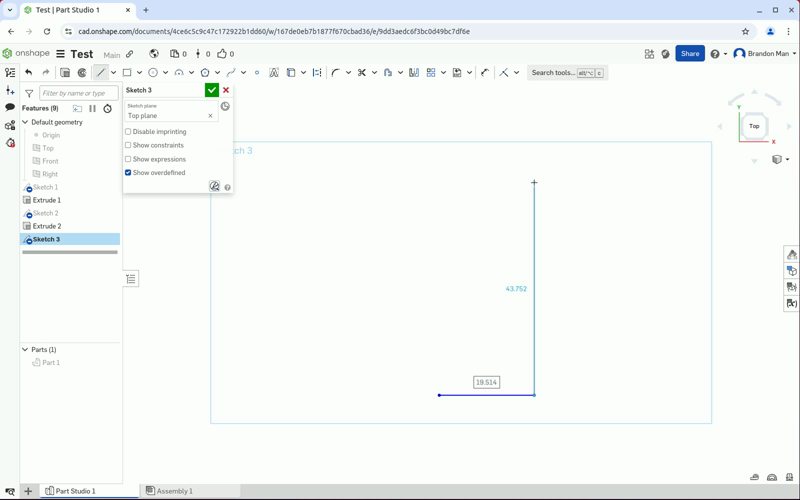
key_up(shift)
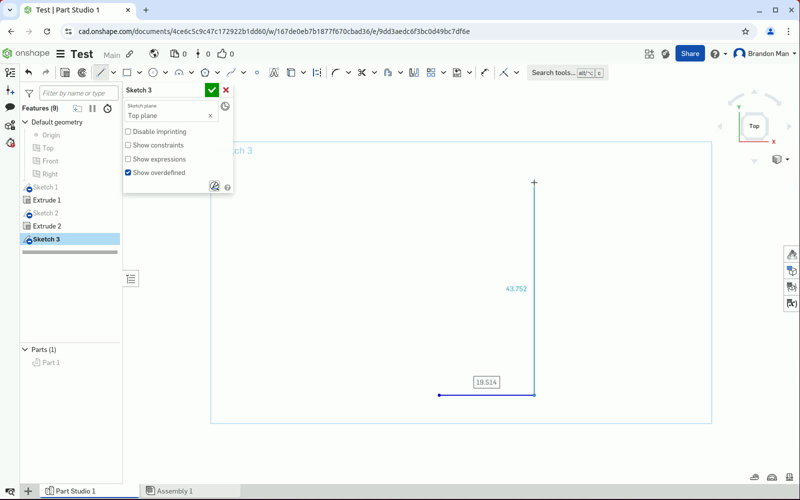
key_down(shift)
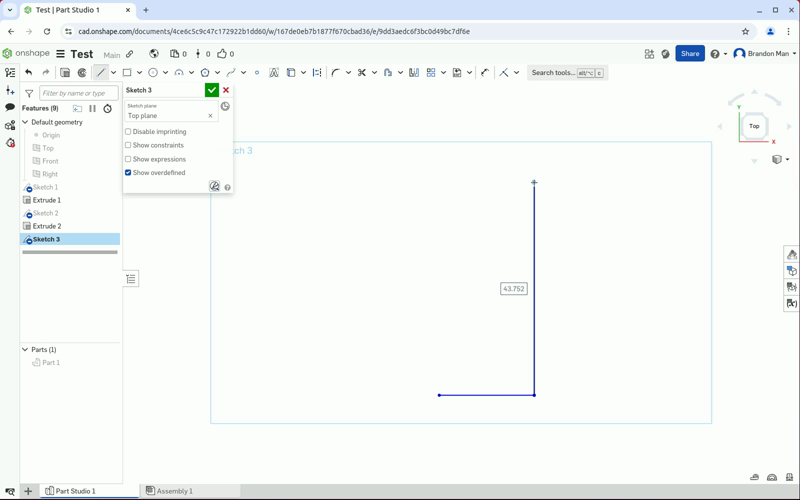
mouse_move(439, 182)
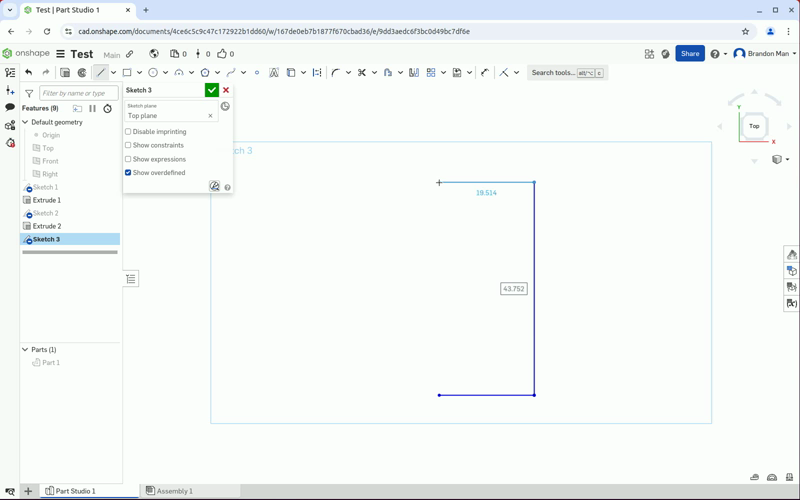
click(439, 182)
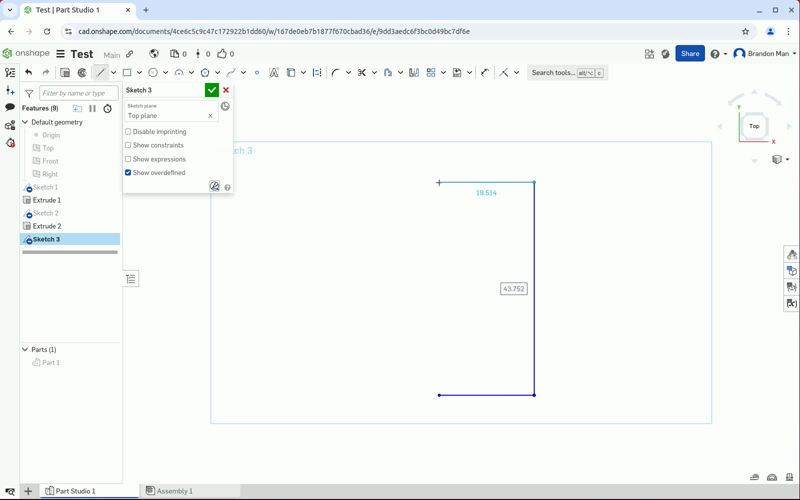
key_up(shift)
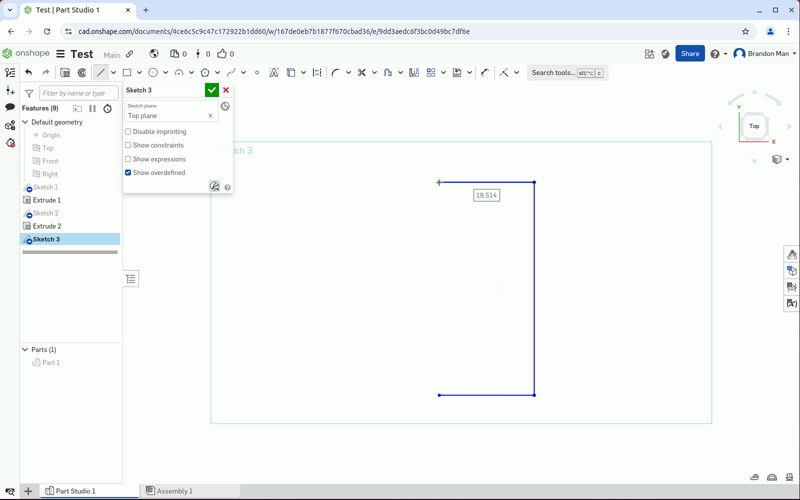
key_down(shift)
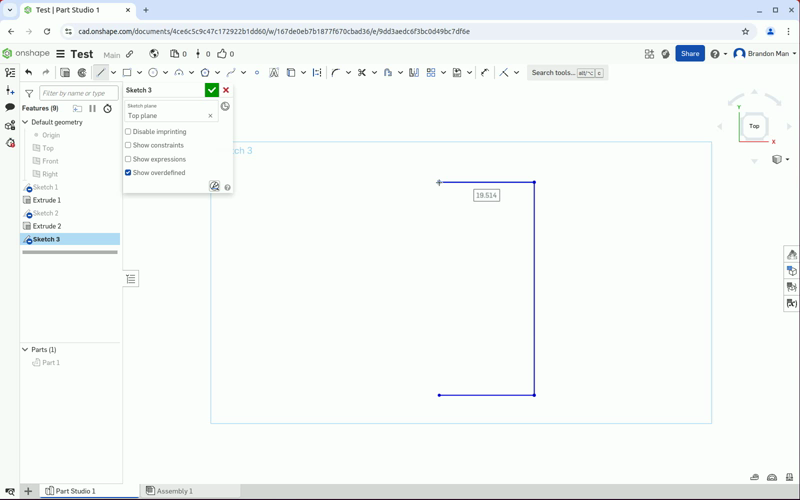
mouse_move(439, 395)
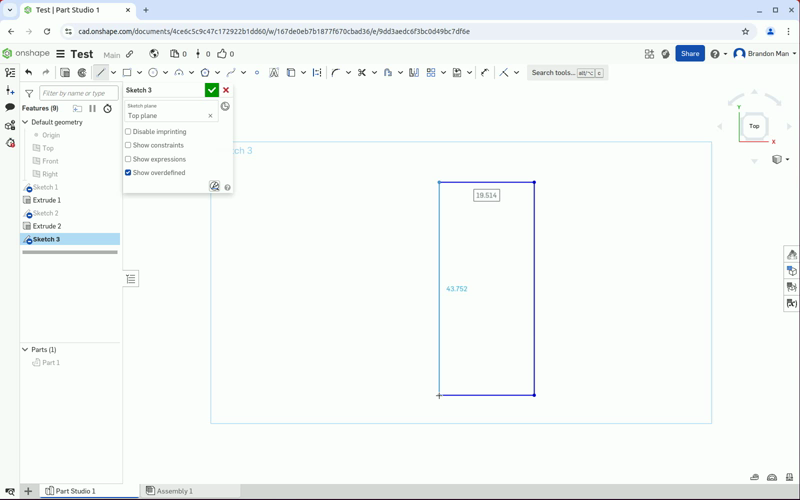
key_up(shift)
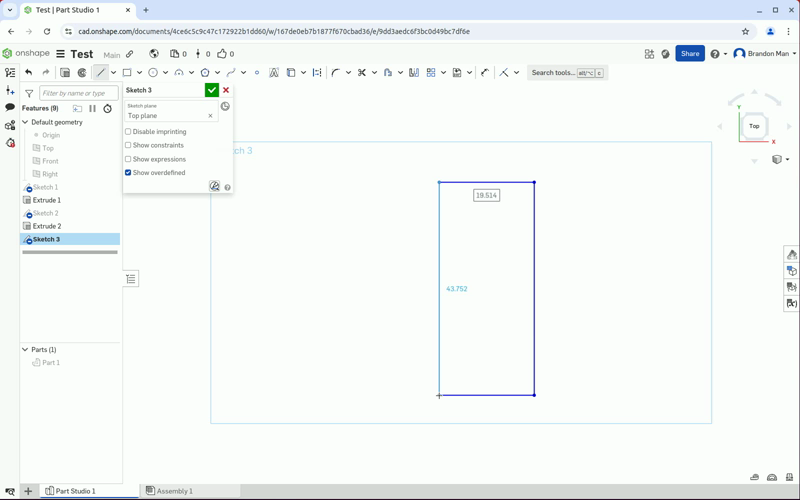
click(439, 395)
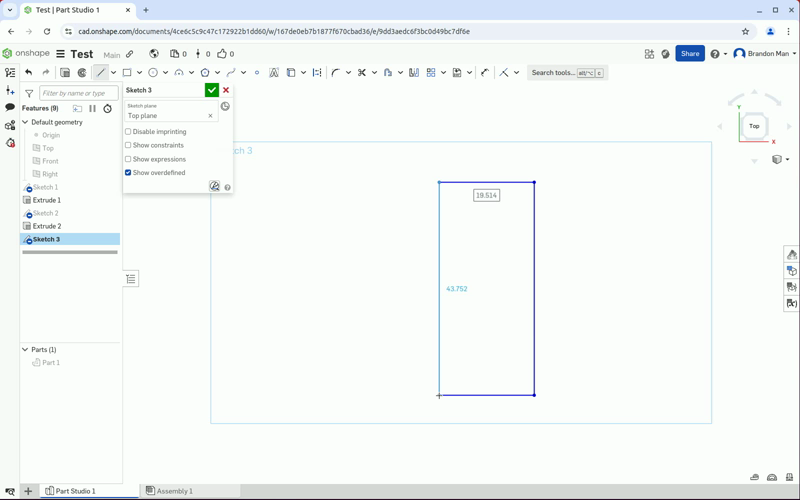
key(esc)
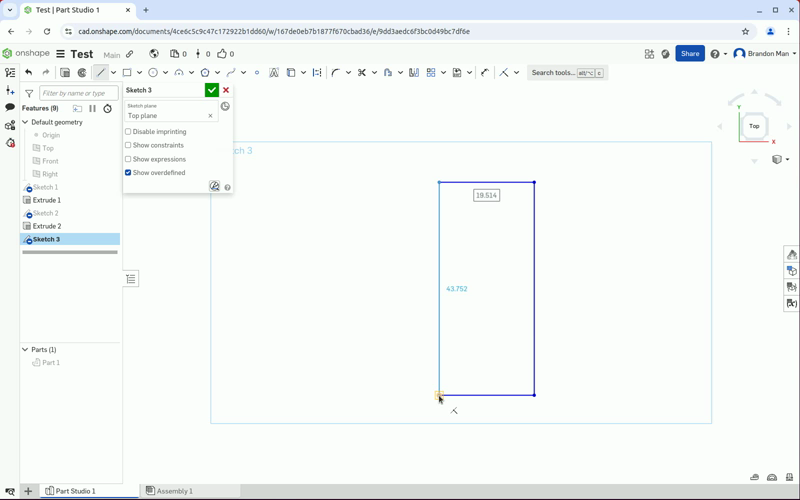
key(l)
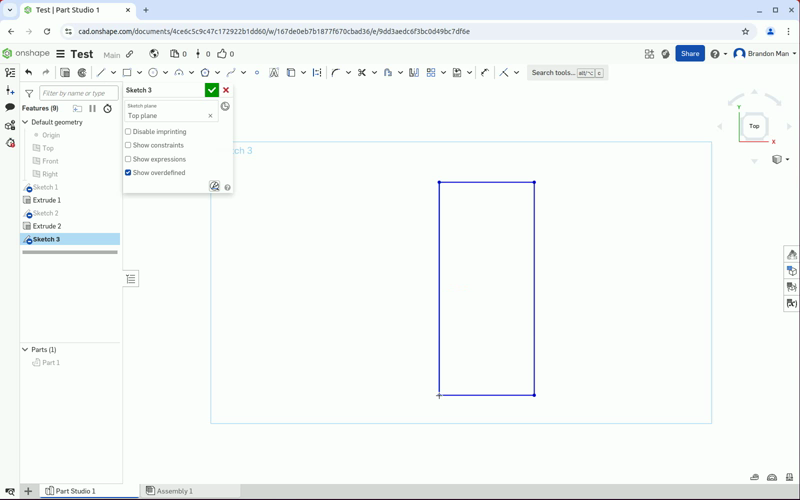
key_down(shift)
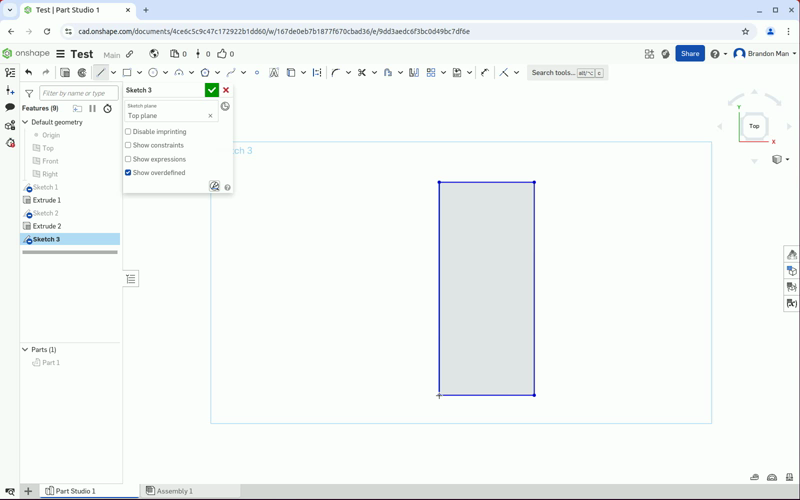
mouse_move(459, 375)
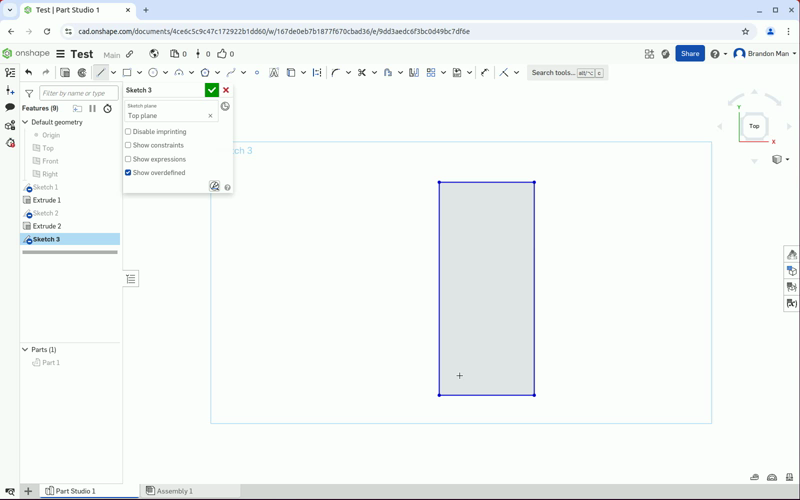
click(459, 375)
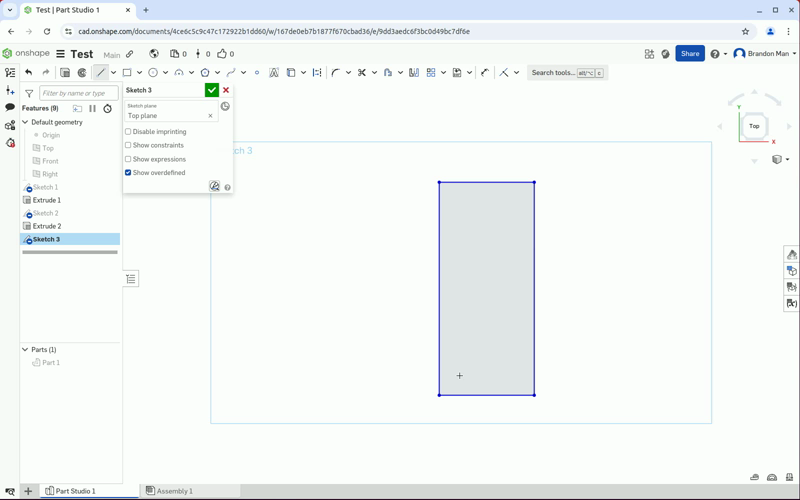
key_up(shift)
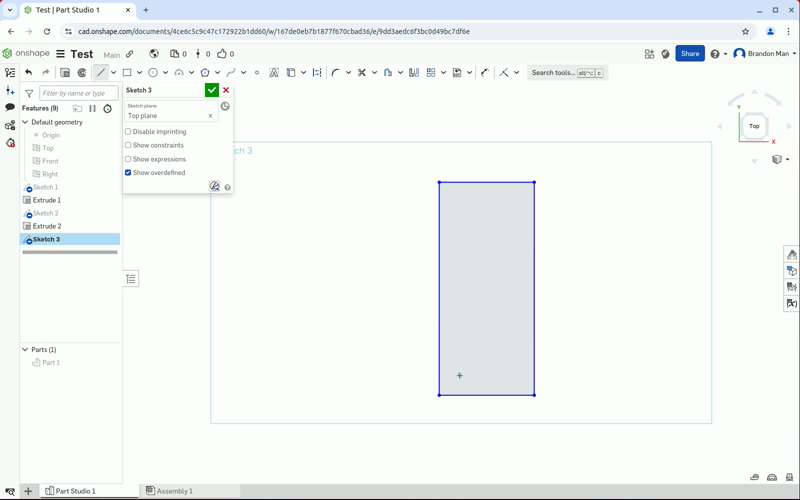
key_down(shift)
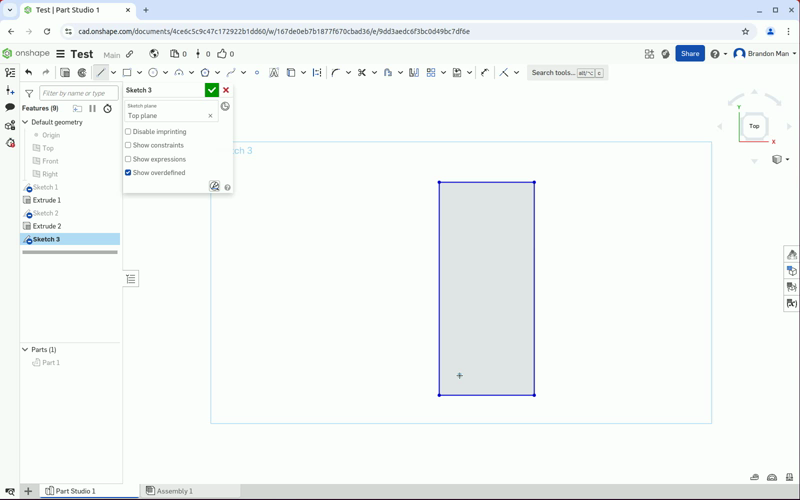
mouse_move(489, 375)
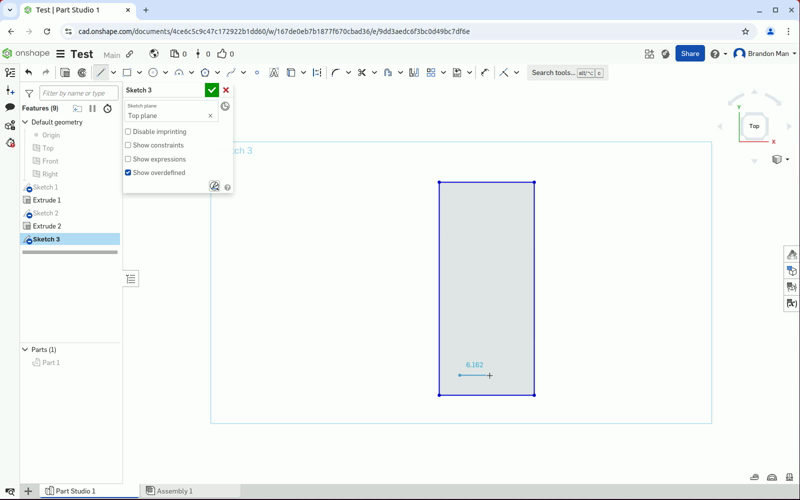
mouse_move(513, 375)
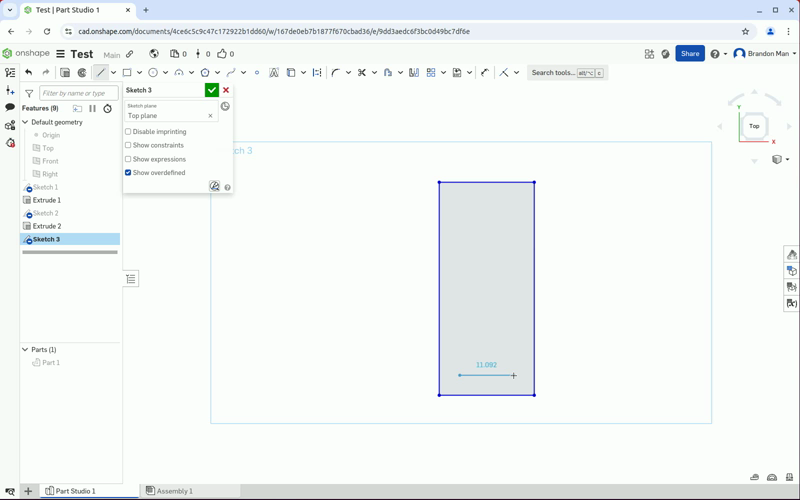
click(513, 375)
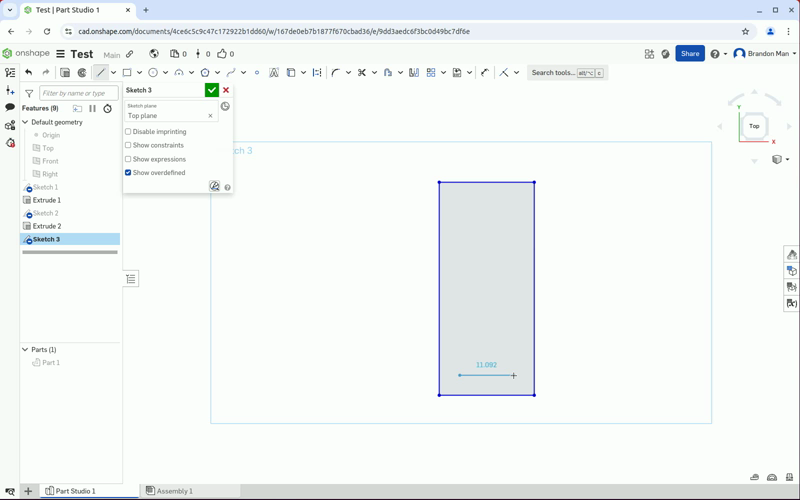
key_up(shift)
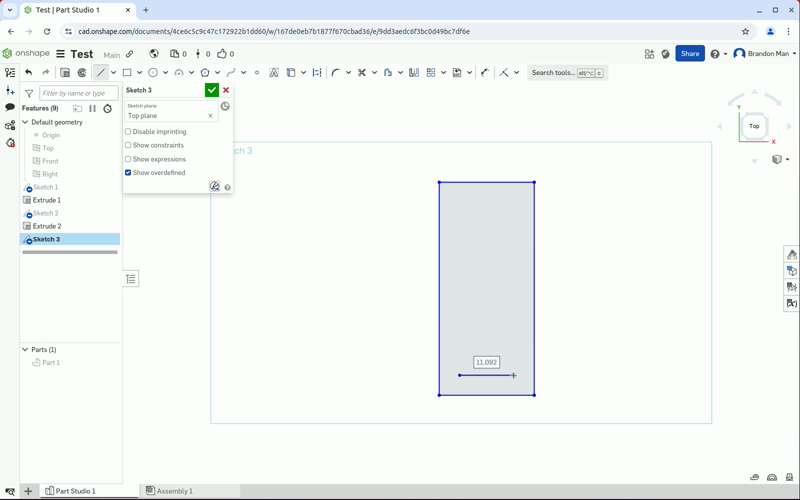
key_down(shift)
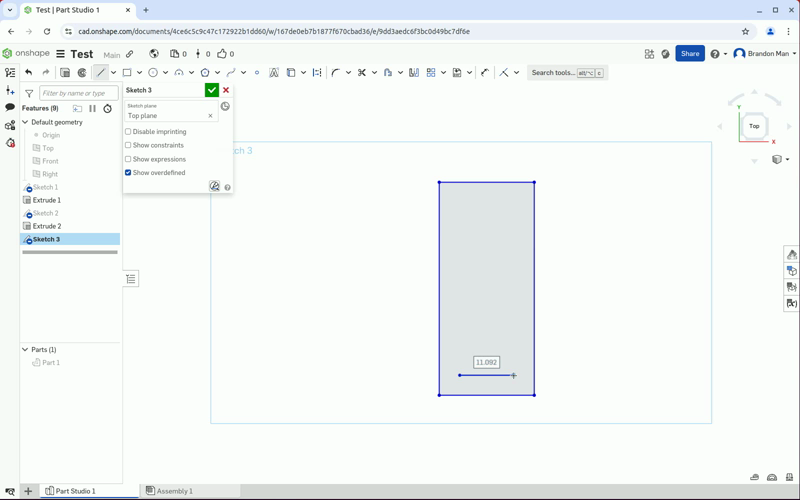
mouse_move(513, 202)
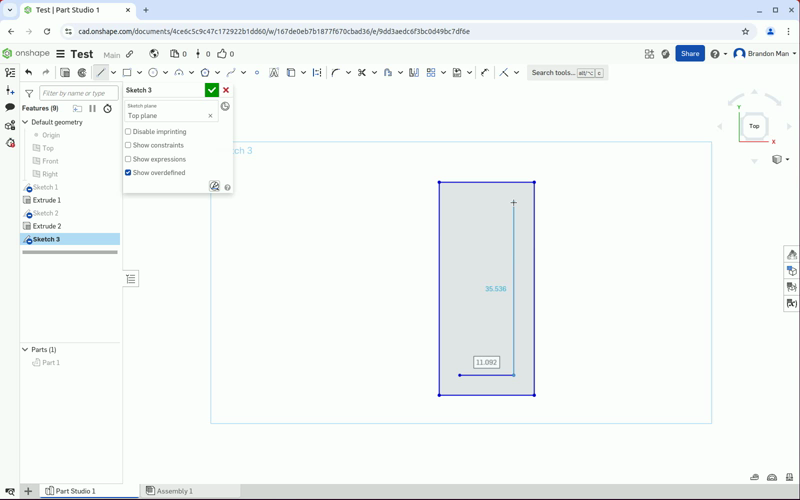
click(513, 202)
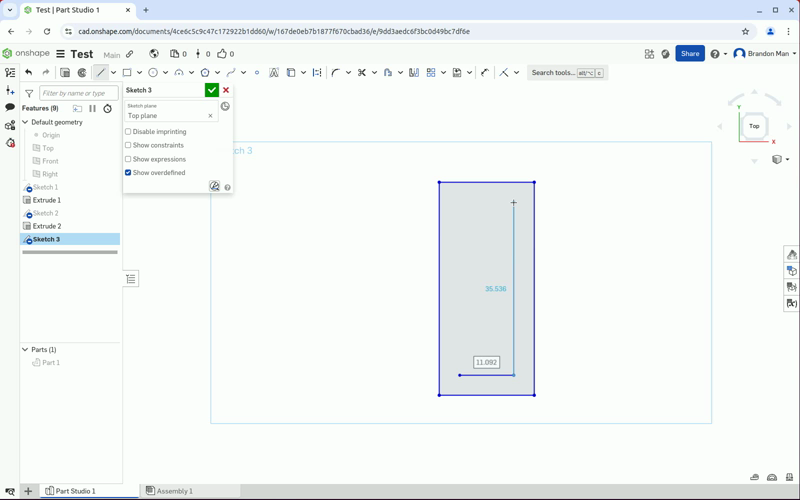
key_up(shift)
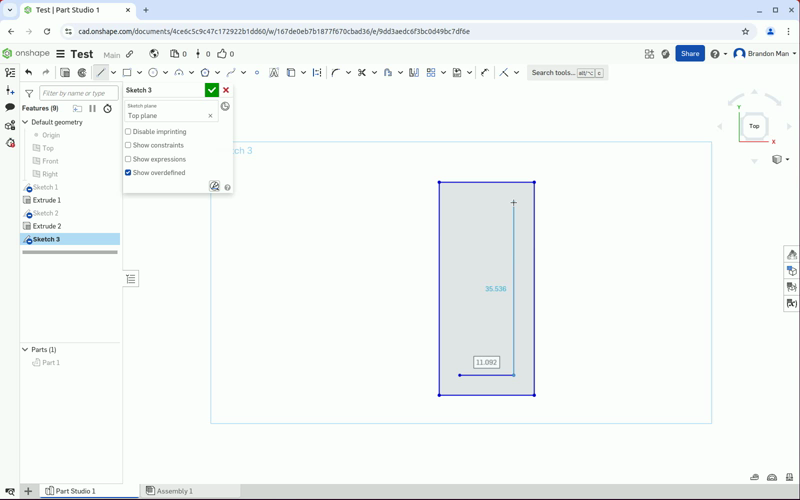
key_down(shift)
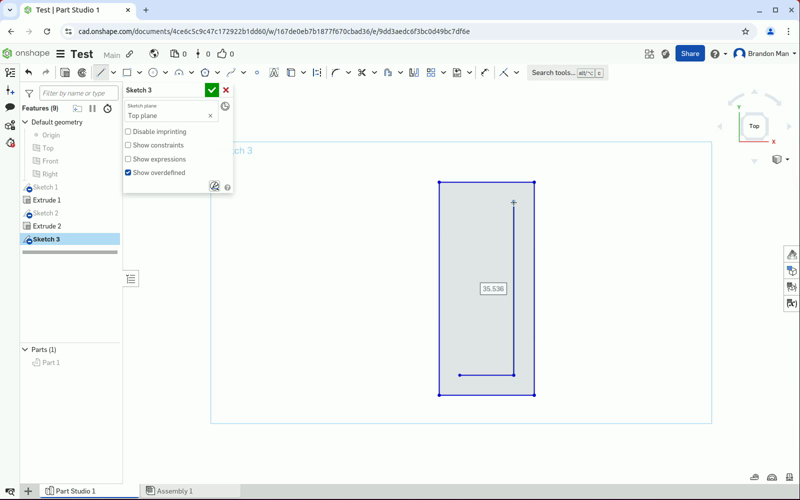
mouse_move(543, 202)
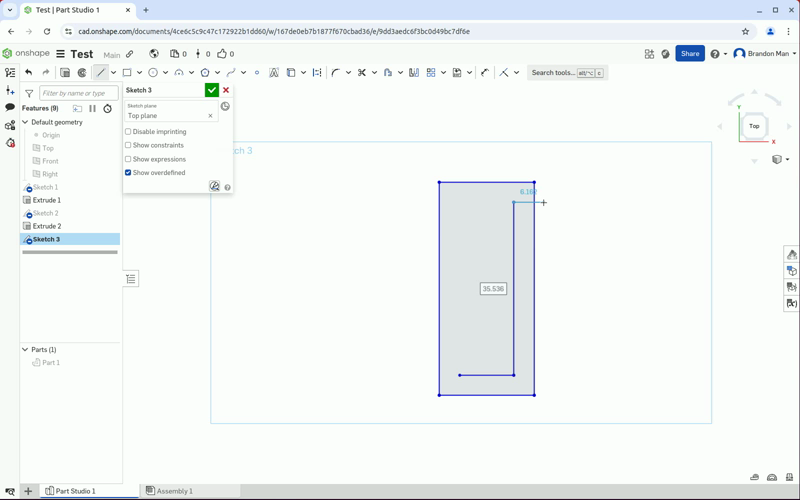
mouse_move(459, 202)
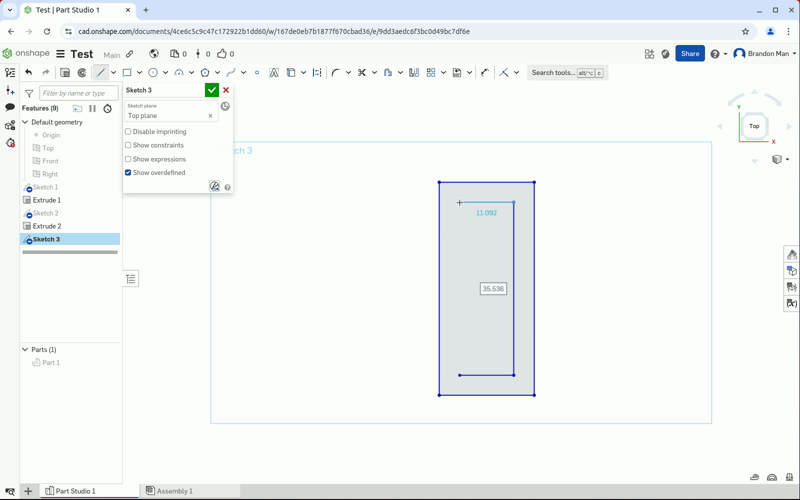
click(459, 202)
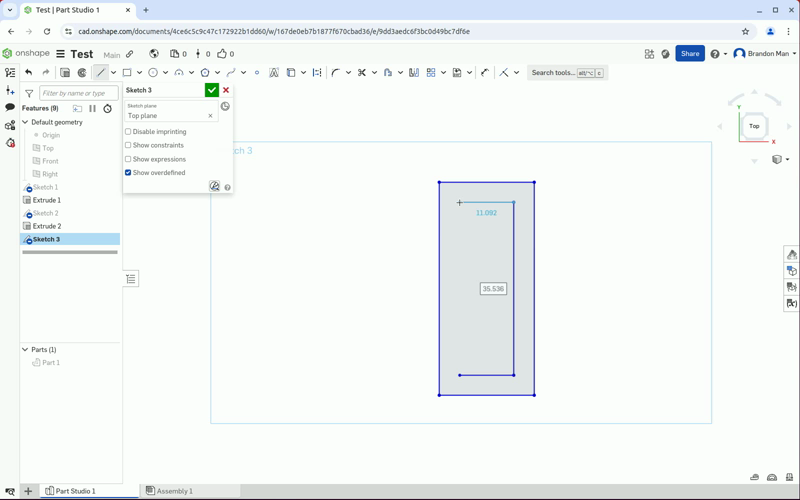
key_up(shift)
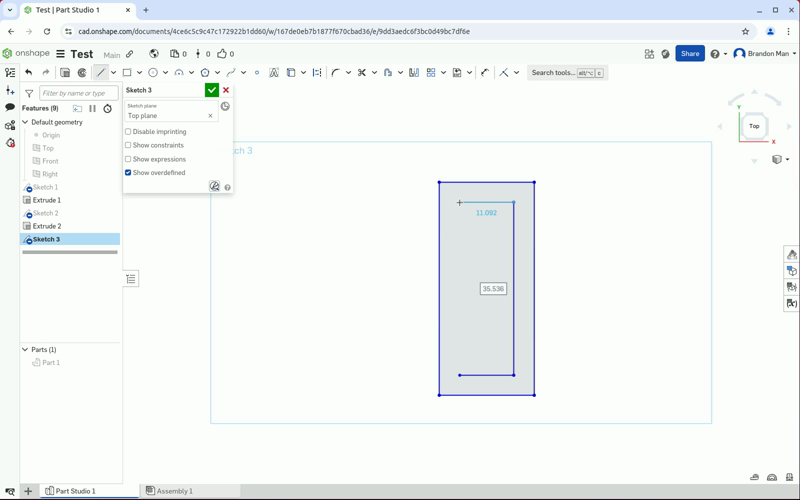
key_down(shift)
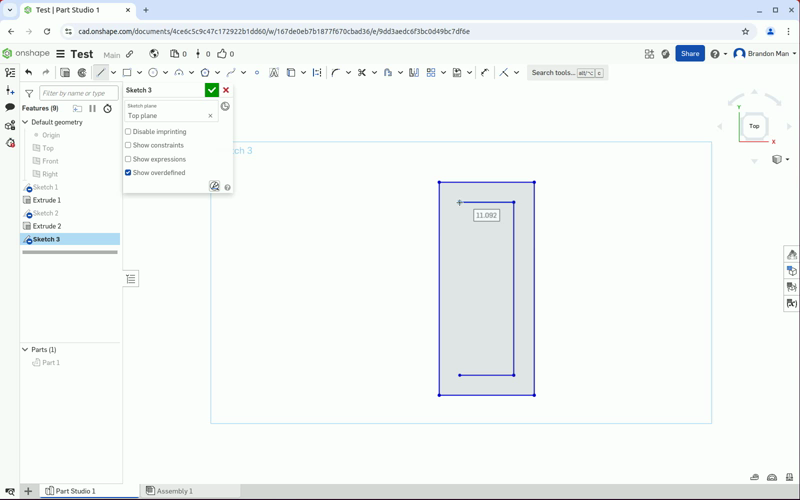
mouse_move(459, 375)
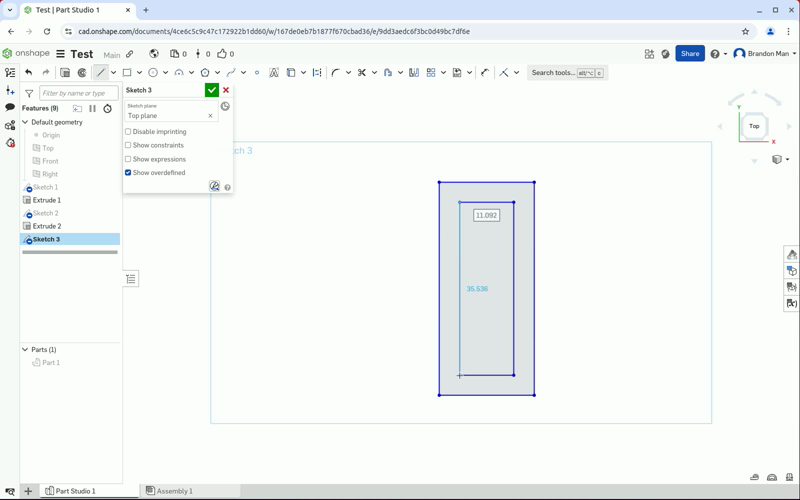
key_up(shift)
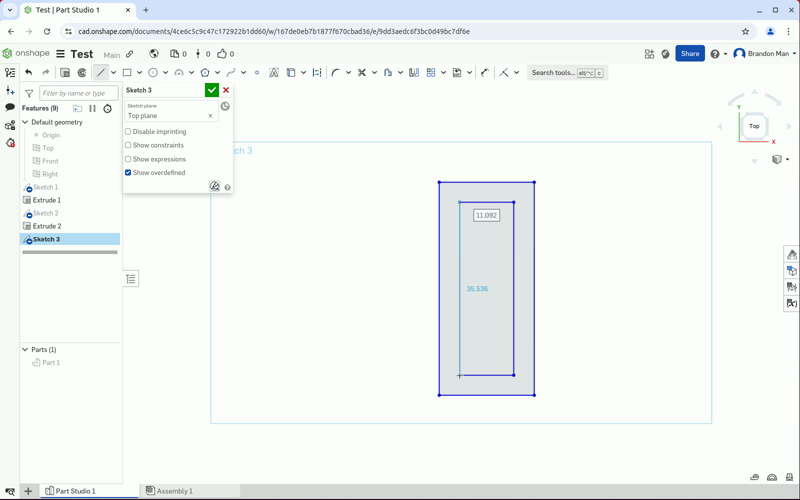
click(459, 375)
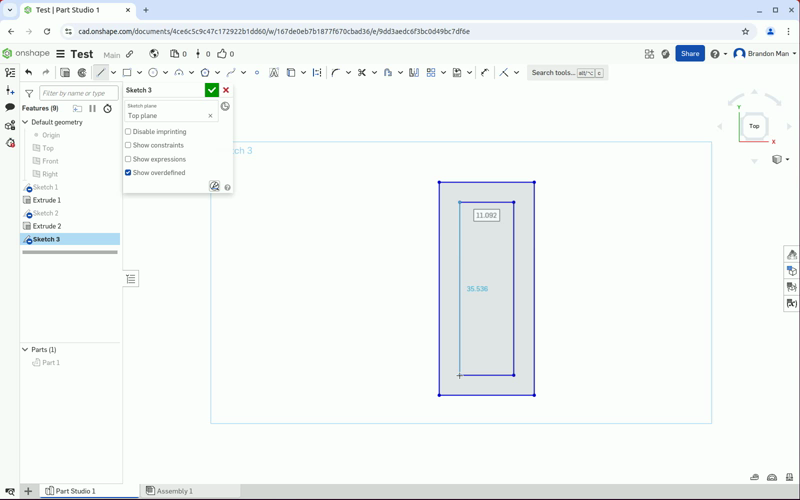
key(esc)
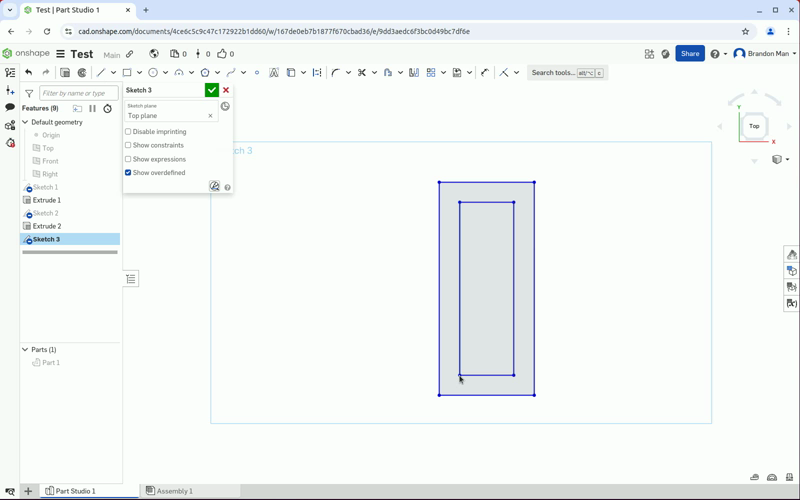
mouse_move(521, 368)
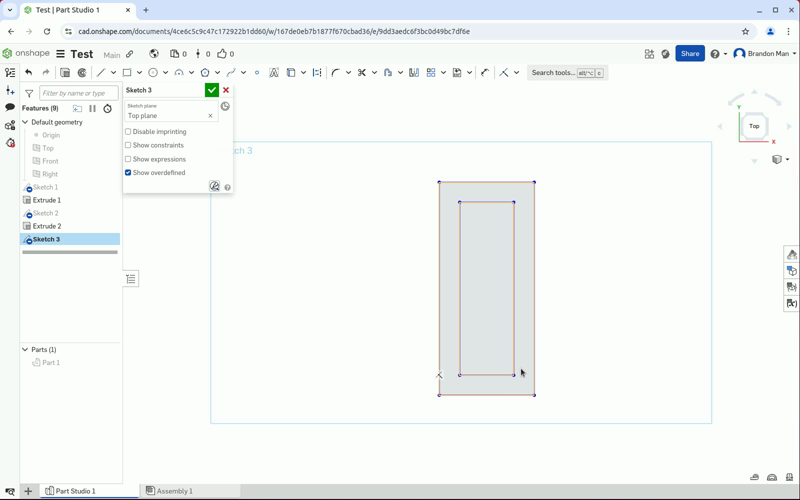
click(521, 368)
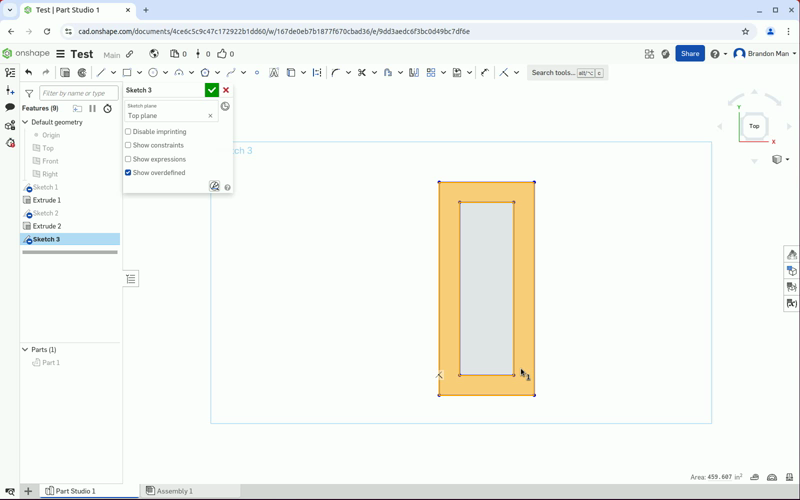
mouse_move(73, 352)
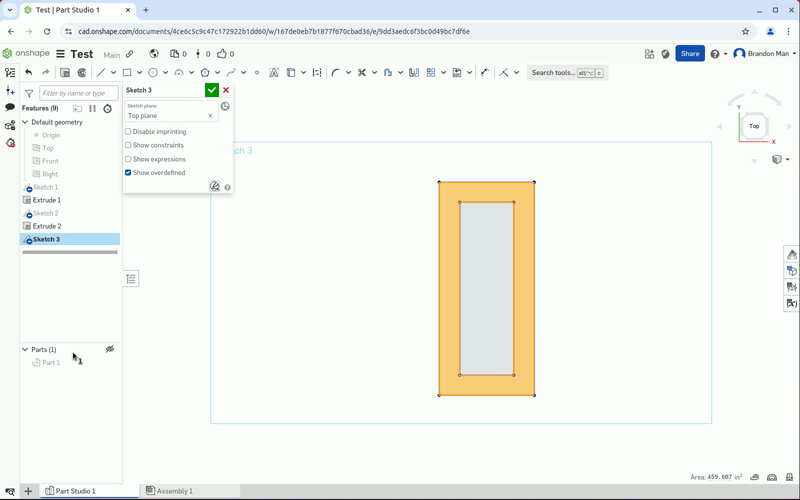
key(shift+y)
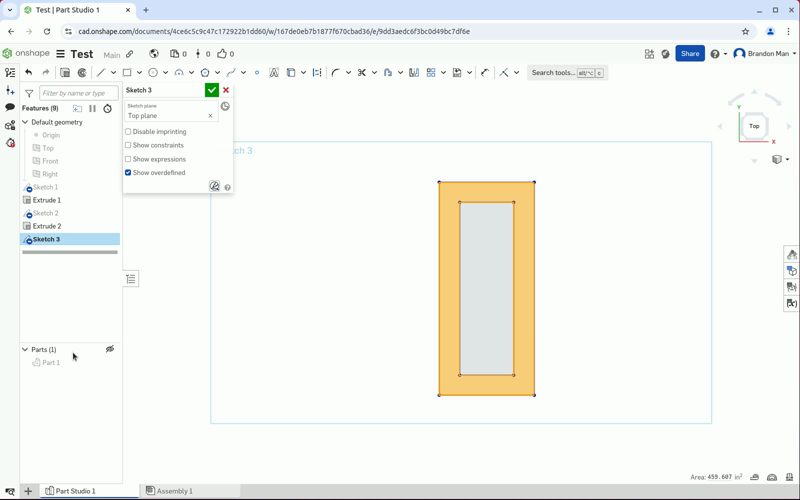
key(shift+e)
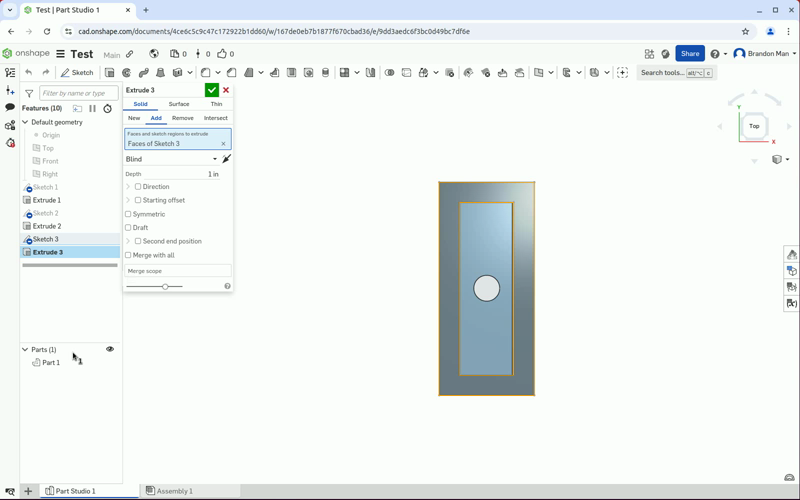
mouse_move(143, 106)
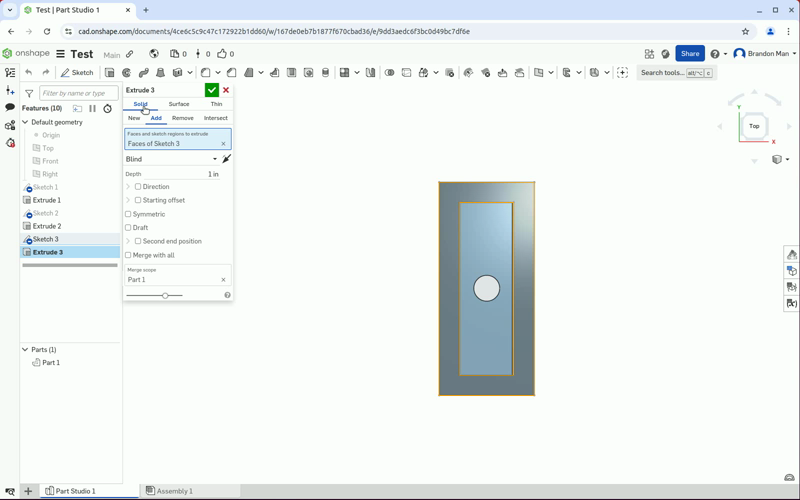
click(143, 106)
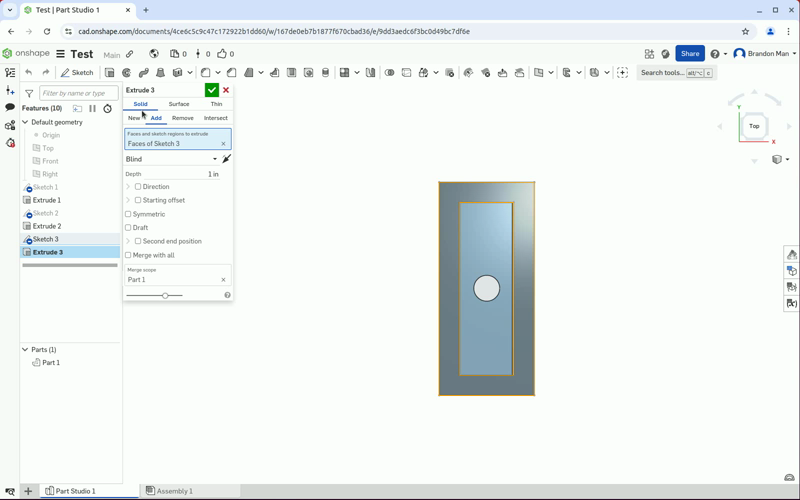
mouse_move(137, 120)
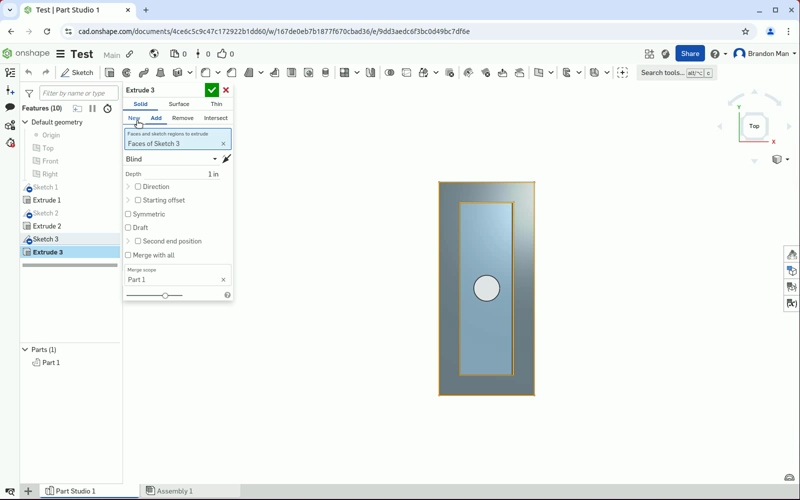
click(137, 120)
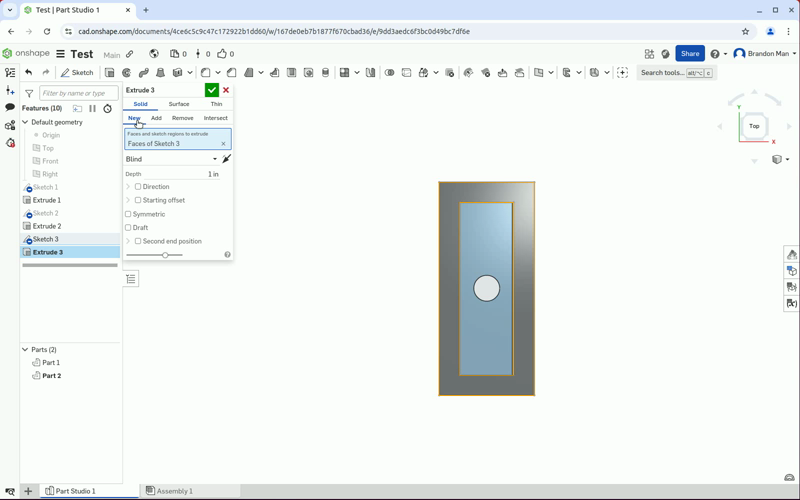
key(tab, 4)
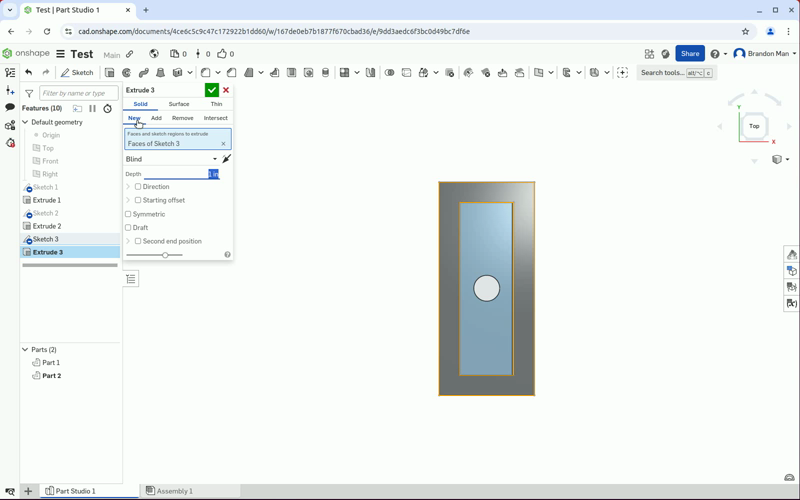
text(6.981)
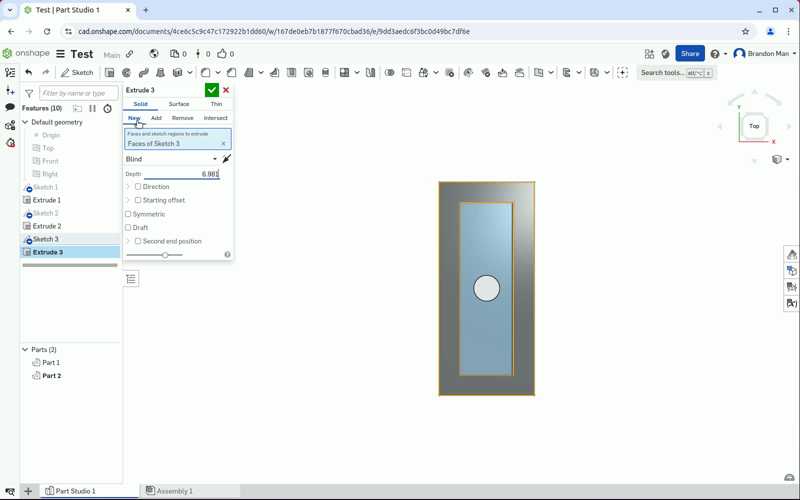
key(enter)
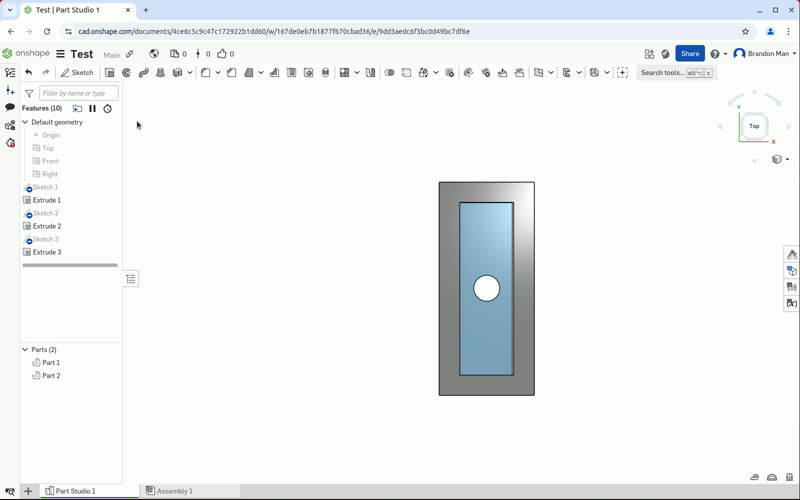
key(shift+h)
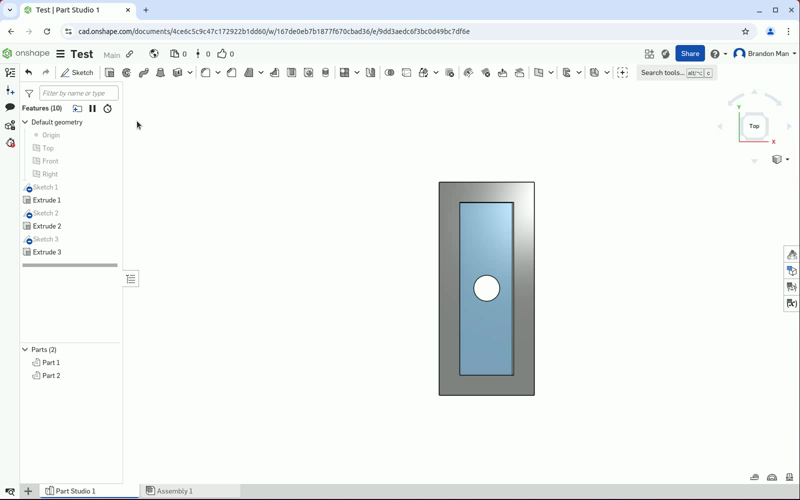
key(shift+h)
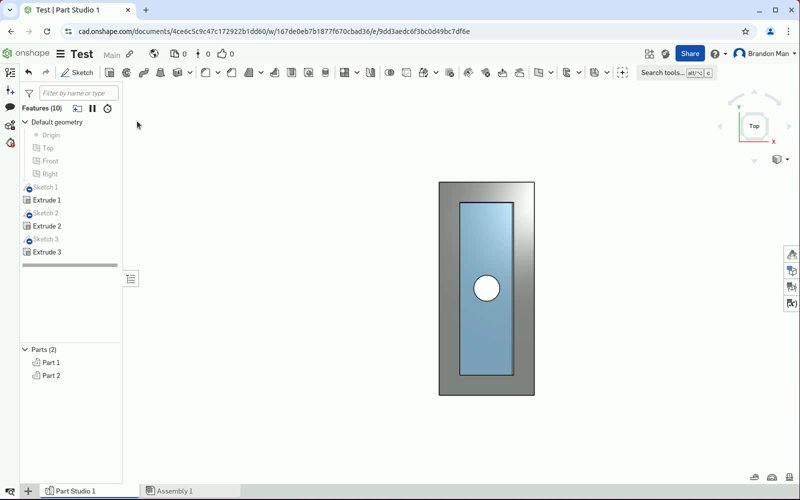
mouse_move(73, 189)
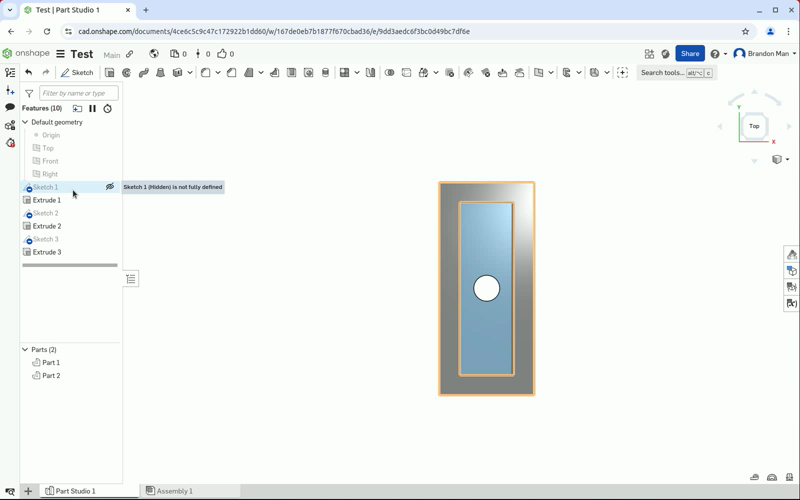
click(73, 189)
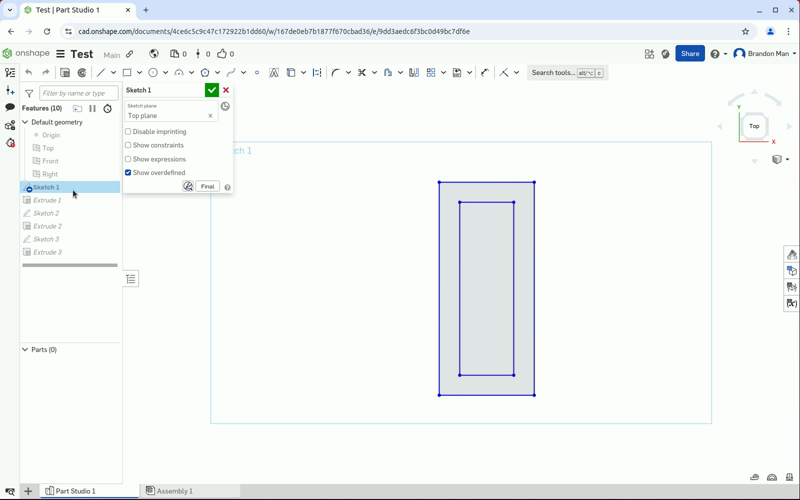
mouse_move(229, 92)
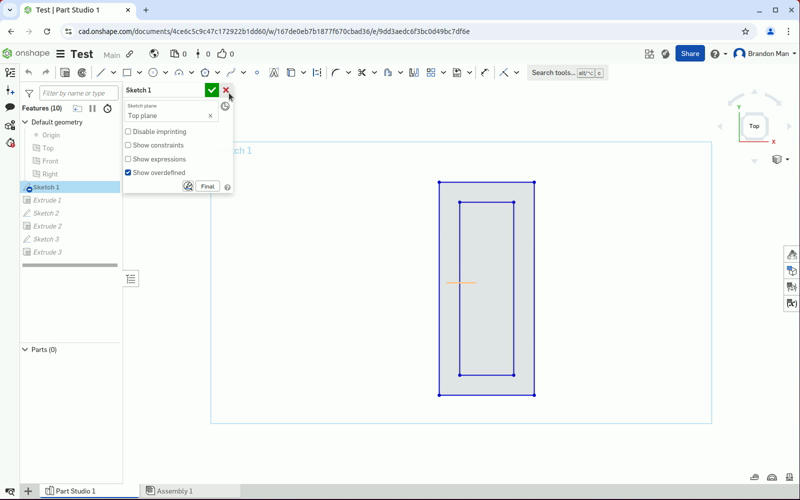
click(229, 92)
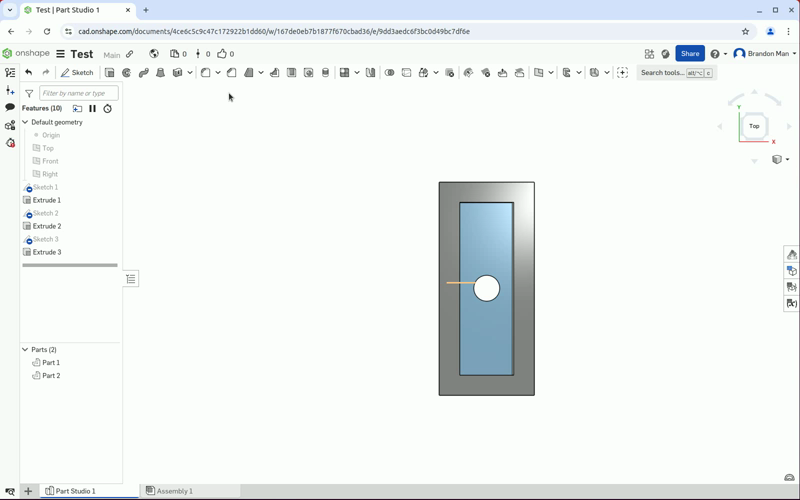
mouse_move(541, 75)
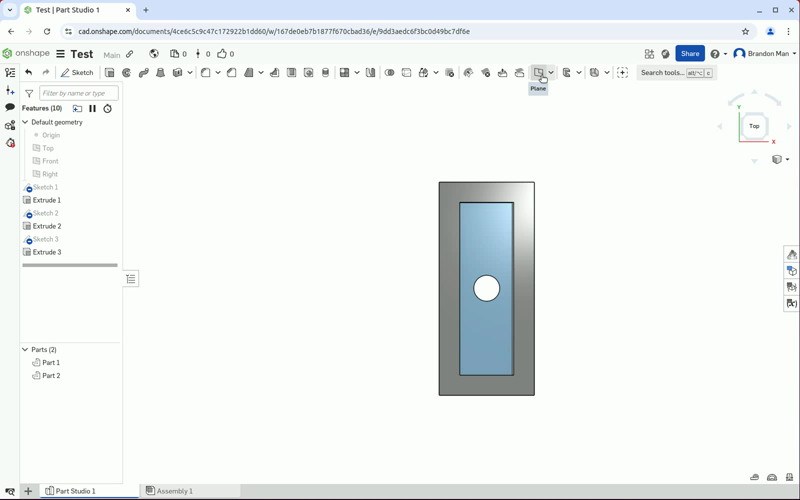
click(541, 75)
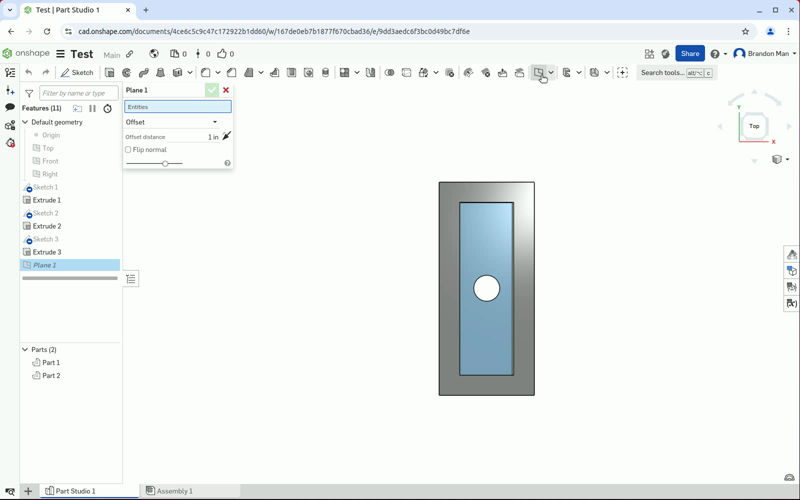
mouse_move(73, 150)
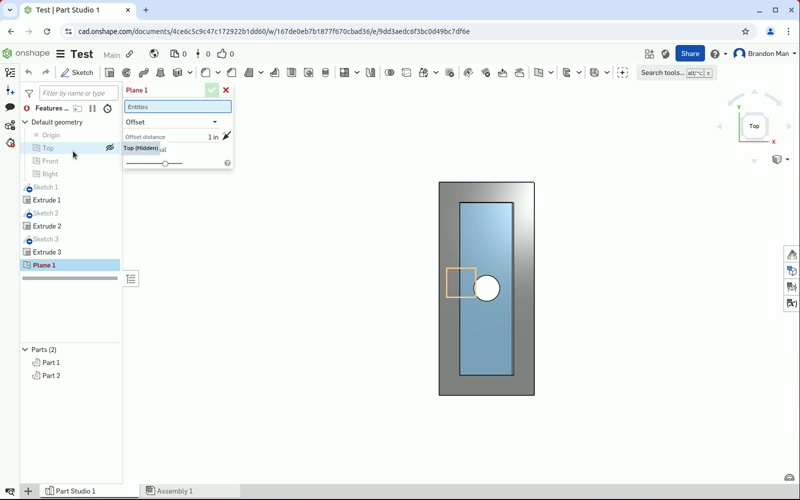
click(73, 150)
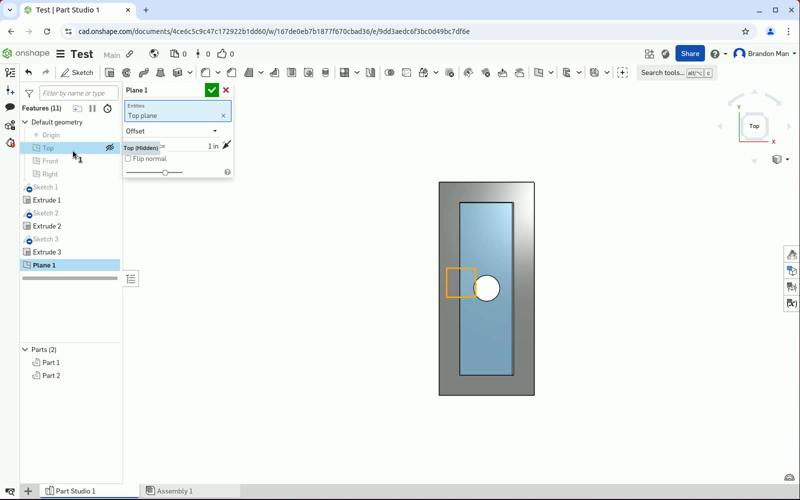
key(tab, 2)
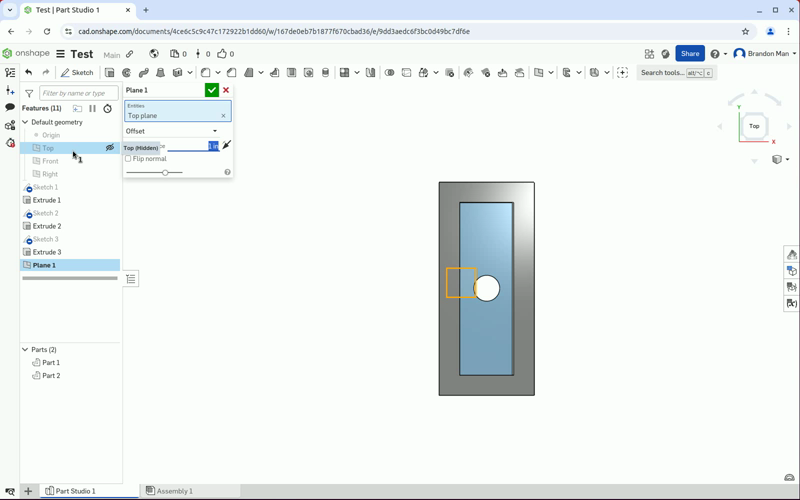
text(6.994)
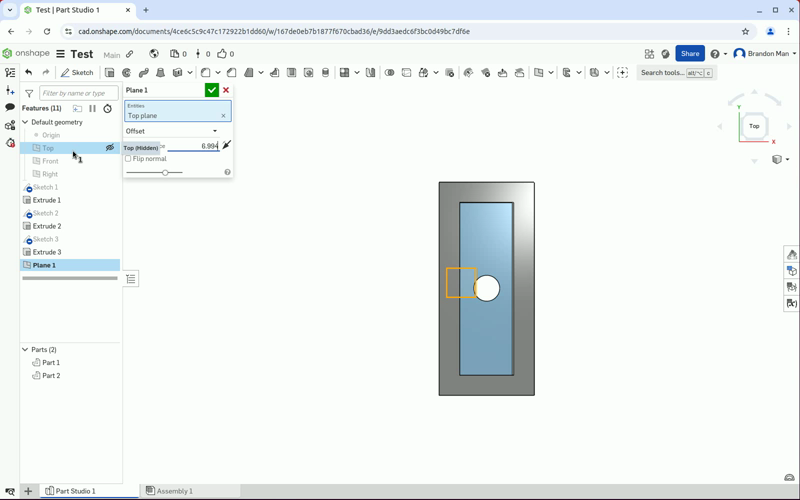
key(enter, 2)
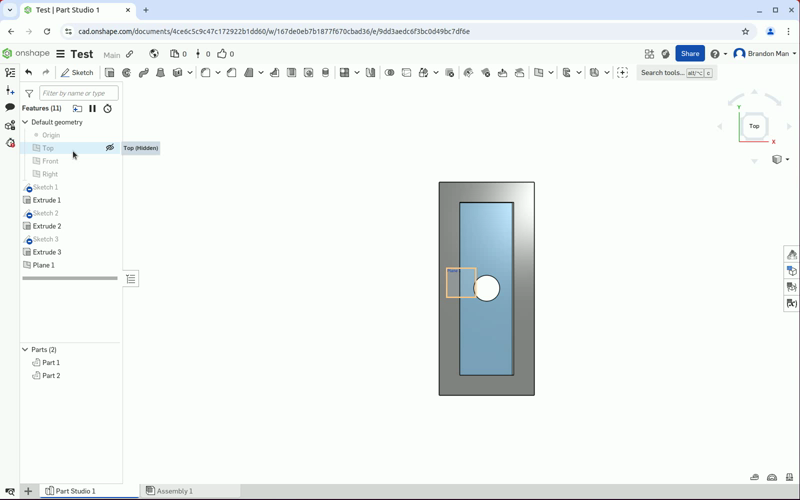
key(shift+s)
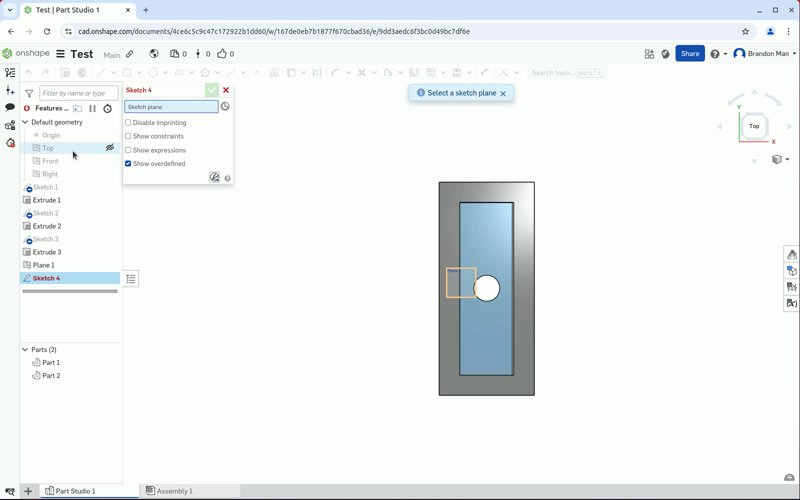
mouse_move(73, 267)
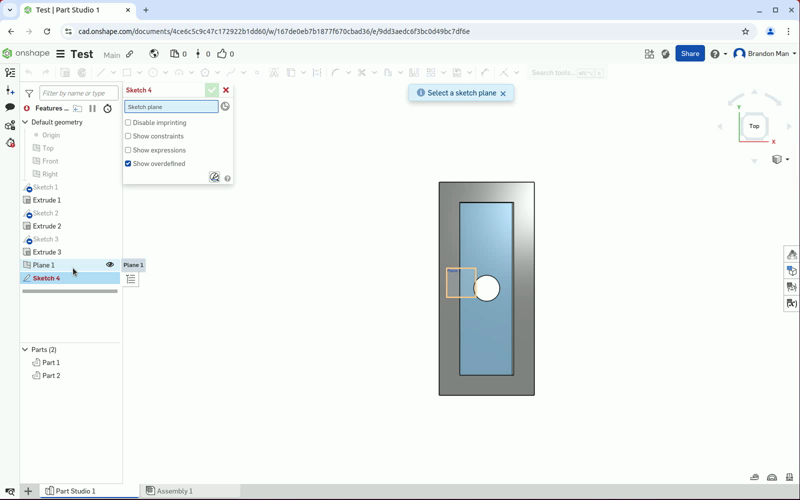
click(73, 267)
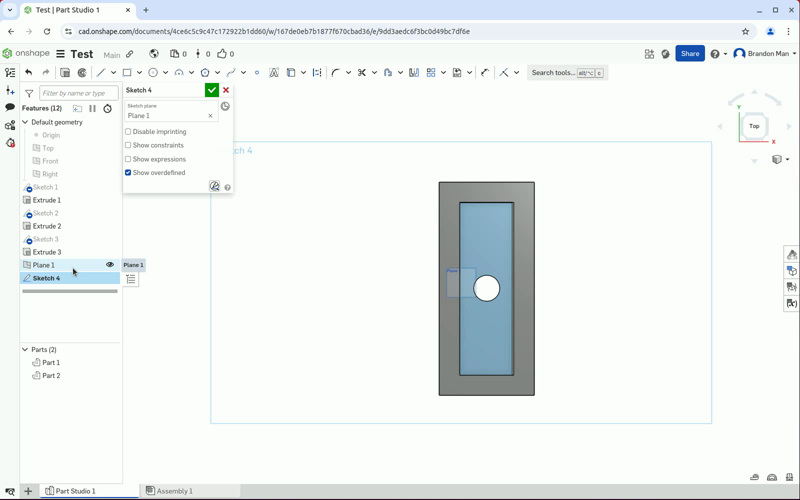
mouse_move(73, 352)
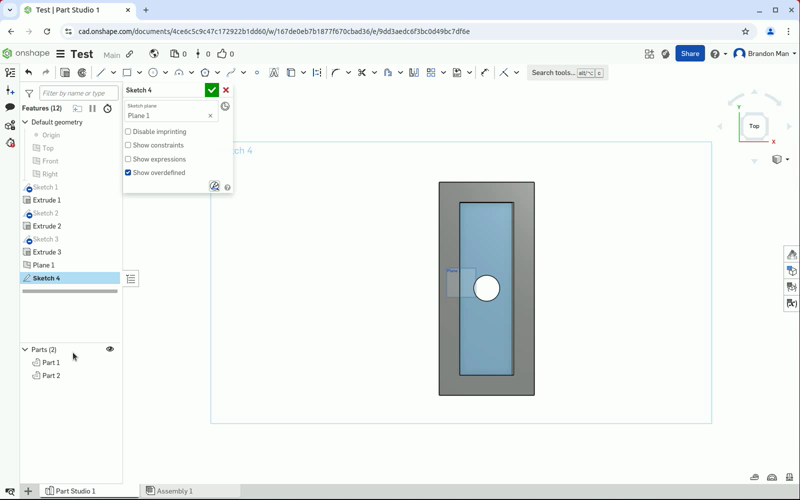
key(y)
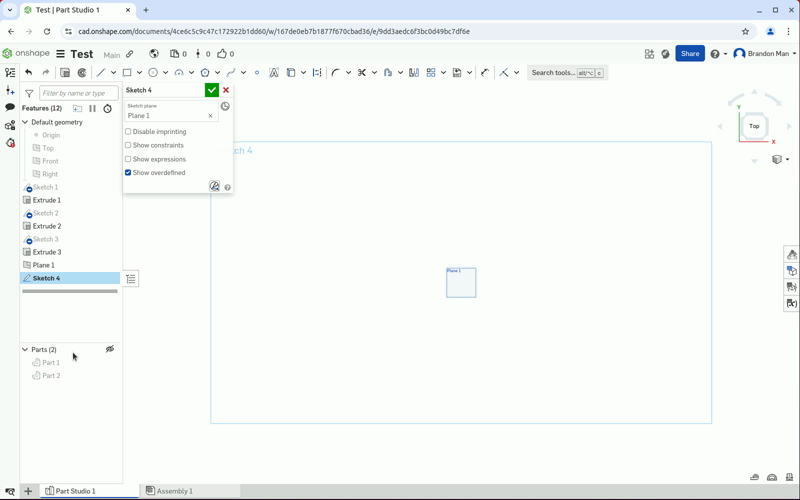
key(l)
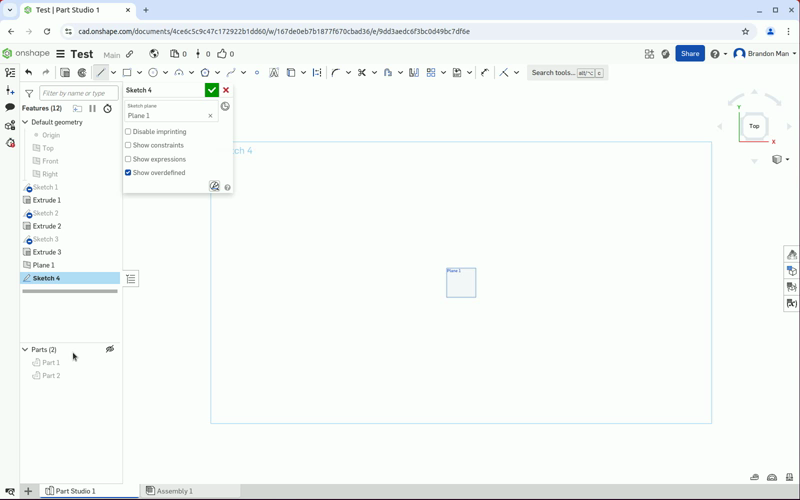
key_down(shift)
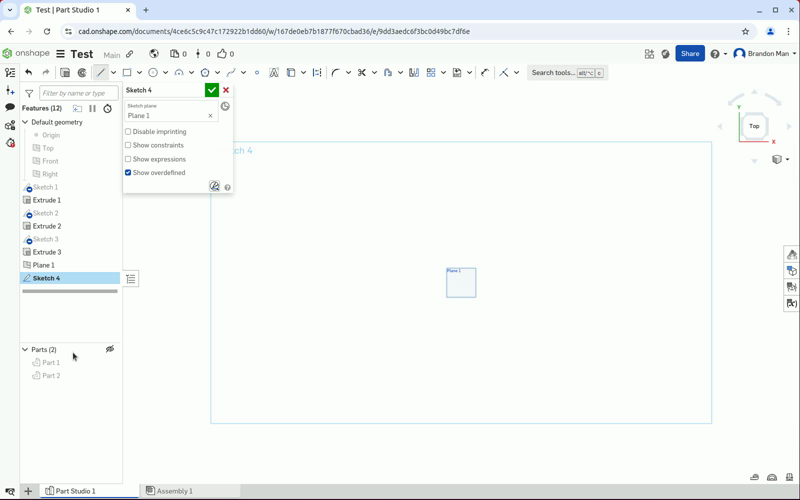
mouse_move(446, 388)
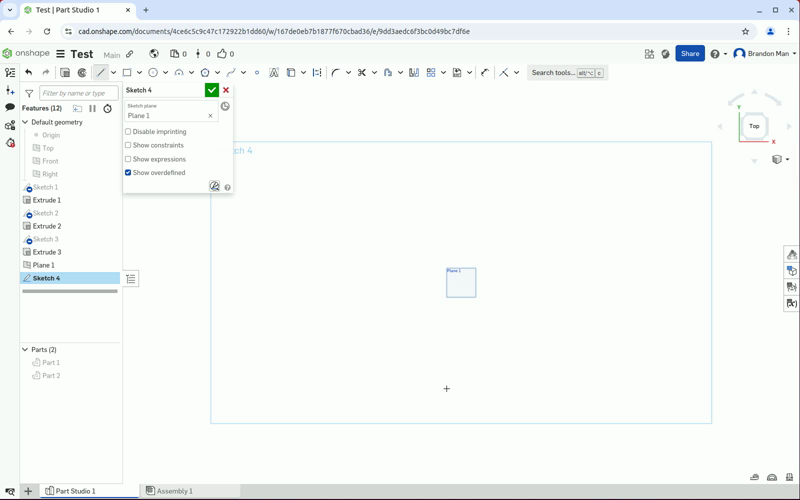
click(446, 388)
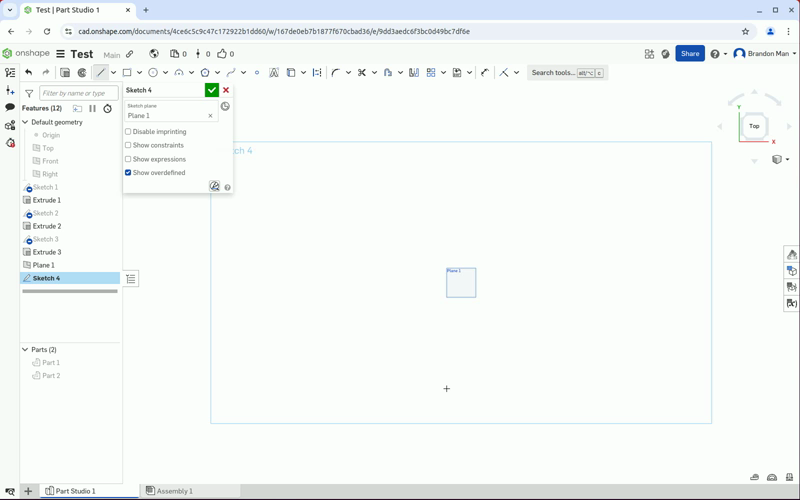
key_up(shift)
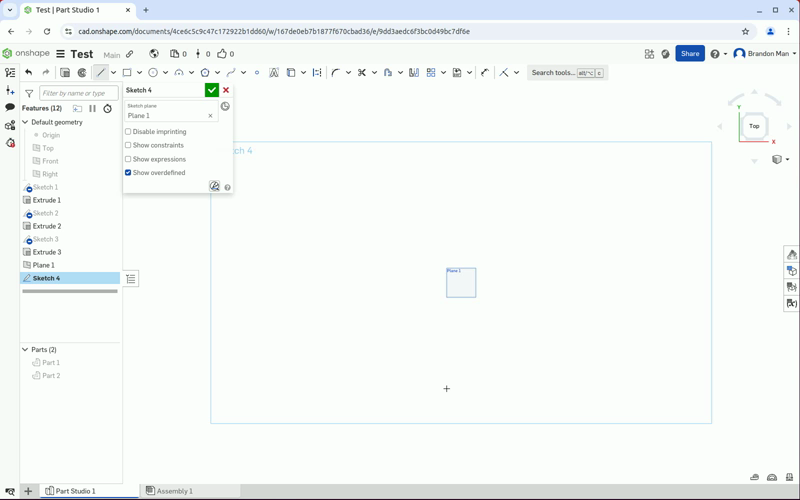
key_down(shift)
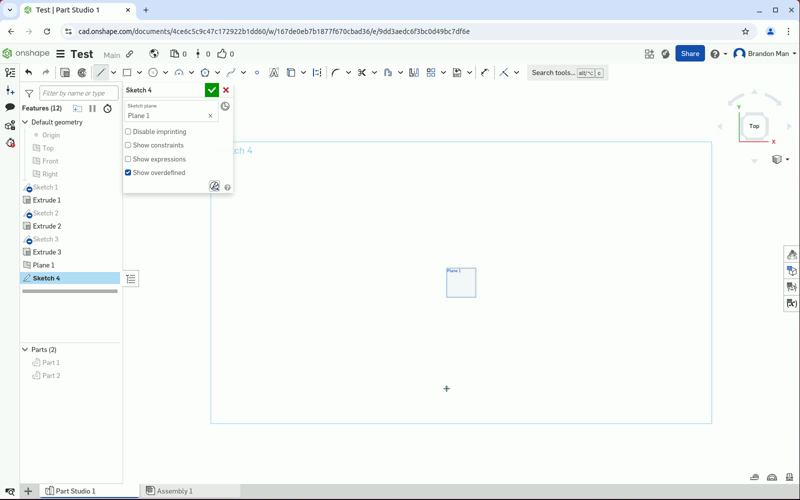
mouse_move(526, 388)
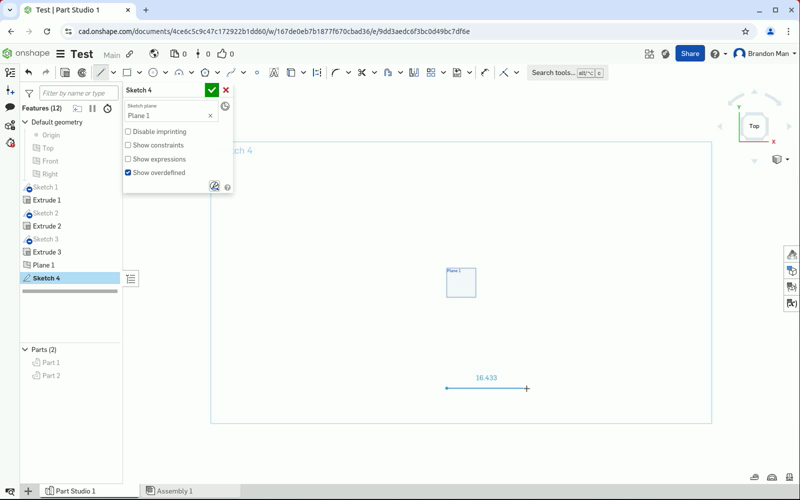
click(526, 388)
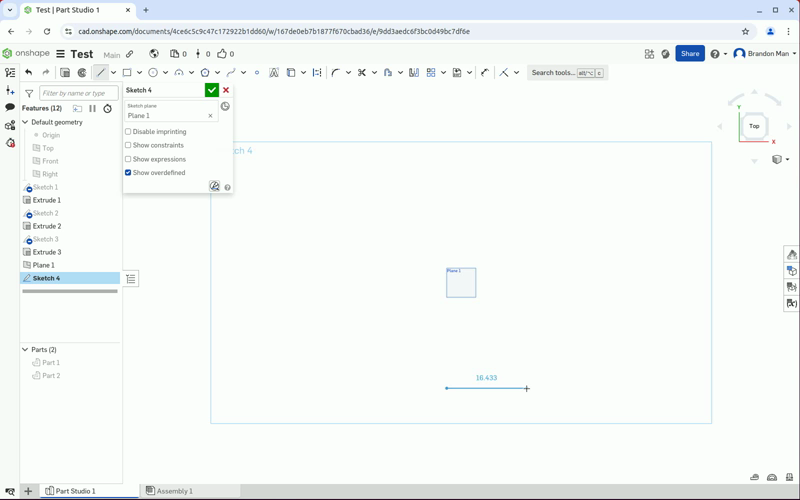
key_up(shift)
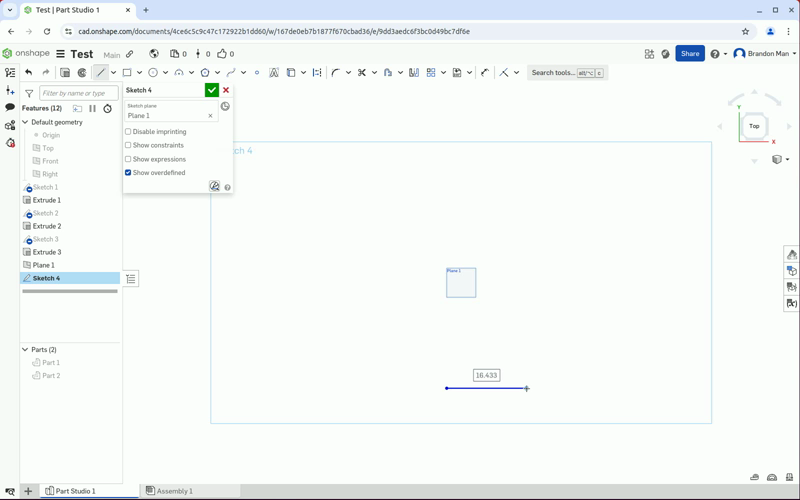
key_down(shift)
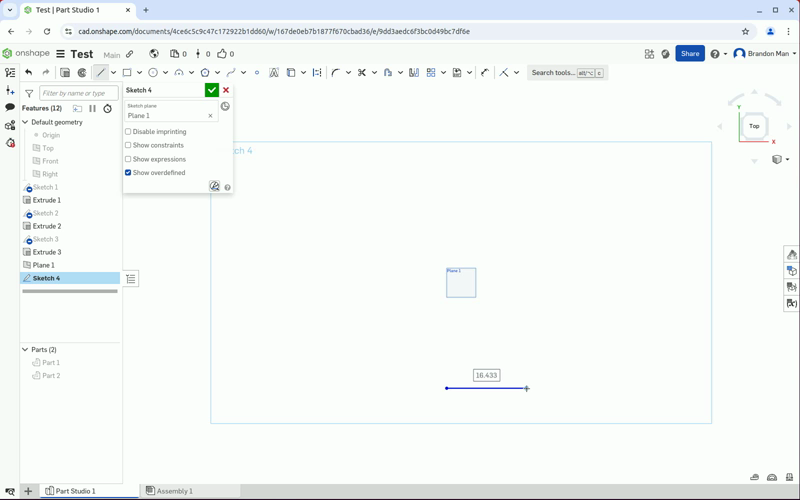
mouse_move(526, 189)
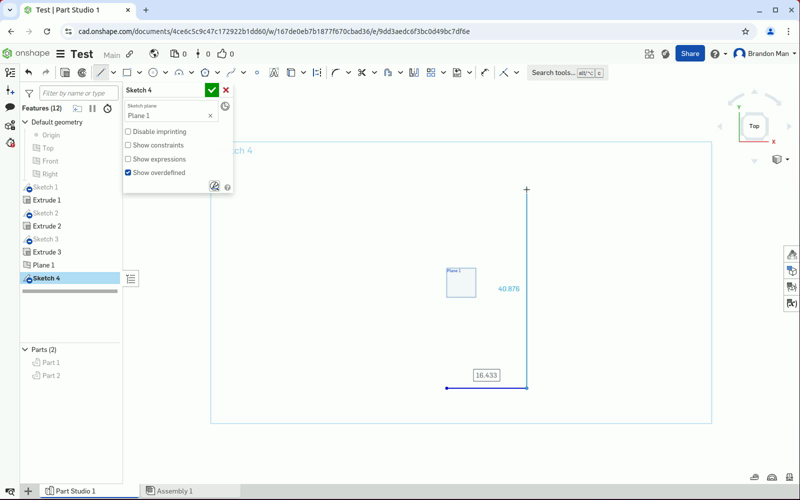
click(526, 189)
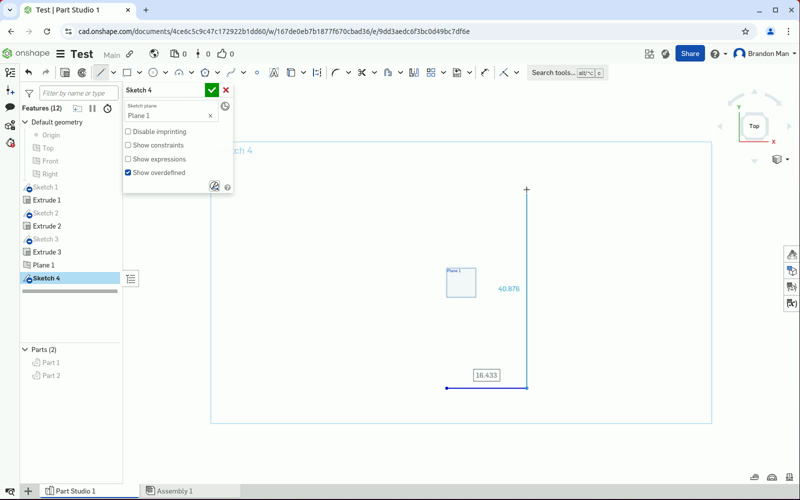
key_up(shift)
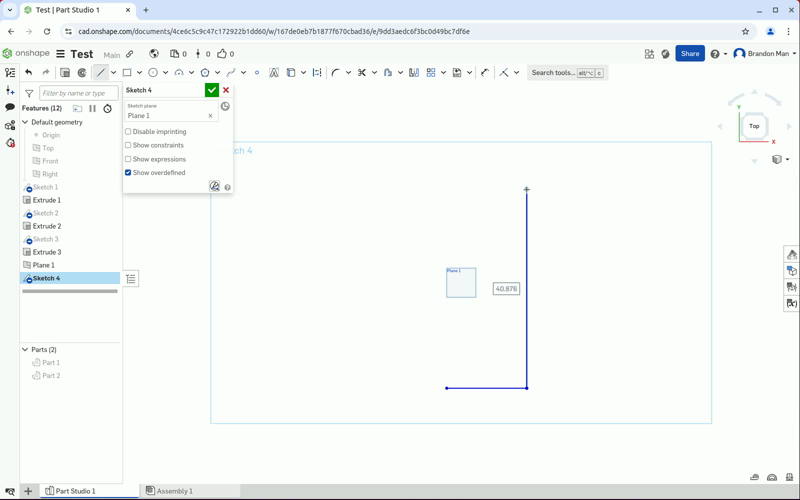
key_down(shift)
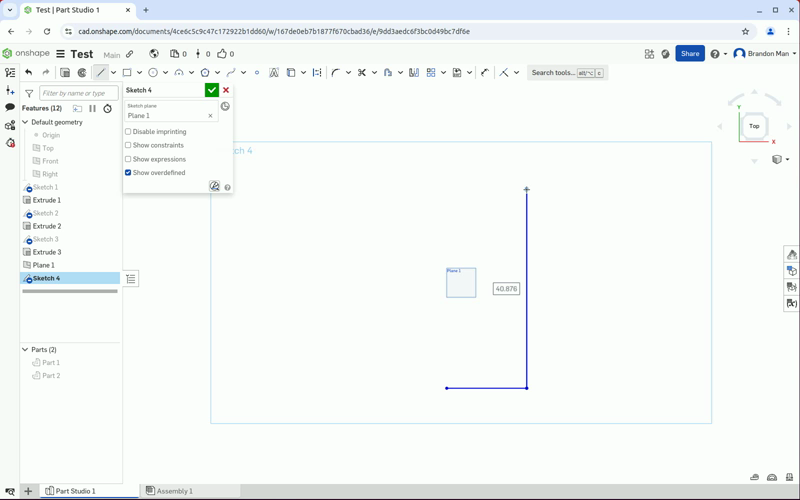
mouse_move(446, 189)
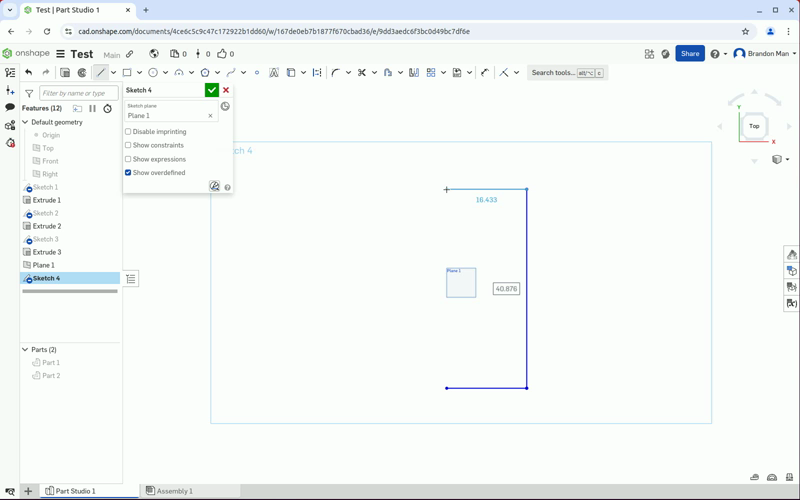
click(446, 189)
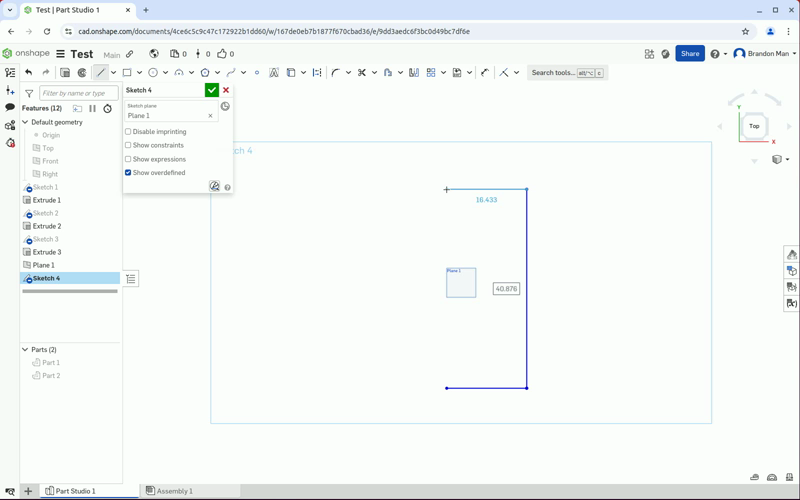
key_up(shift)
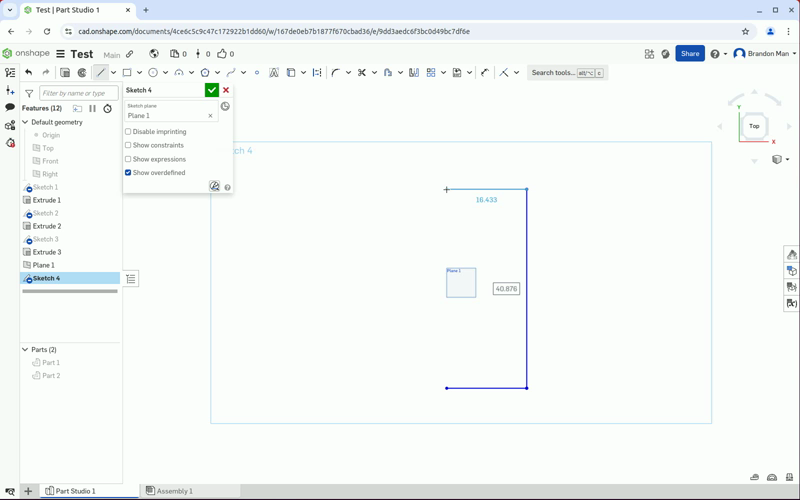
key_down(shift)
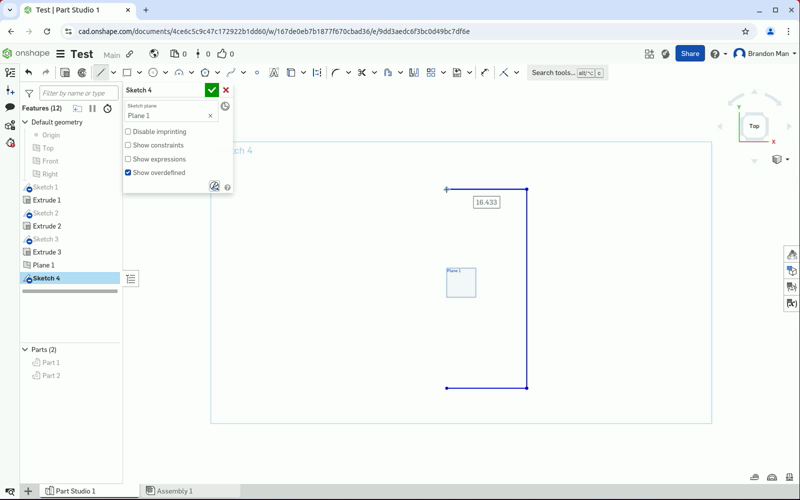
mouse_move(446, 388)
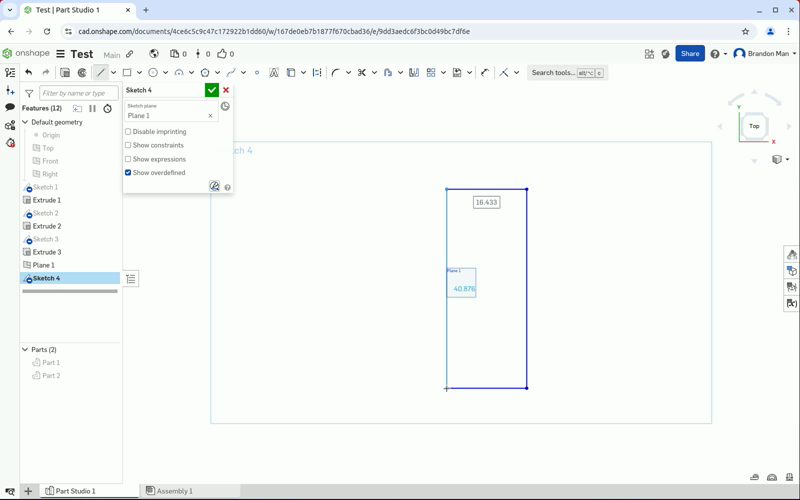
key_up(shift)
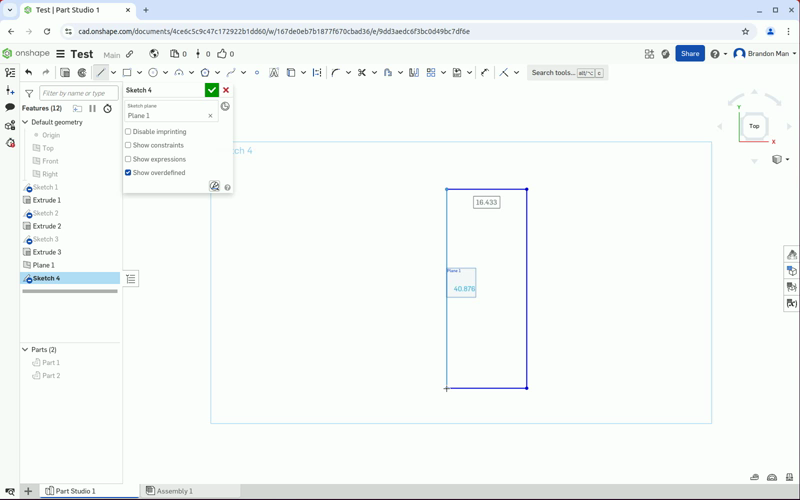
click(446, 388)
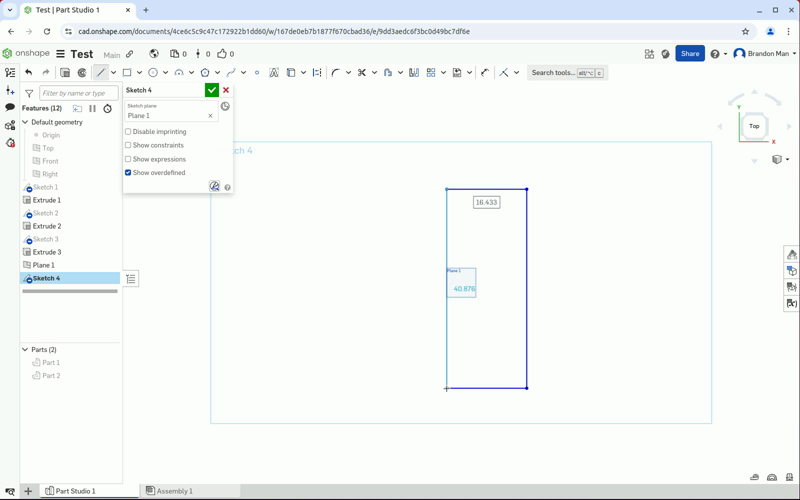
key(esc)
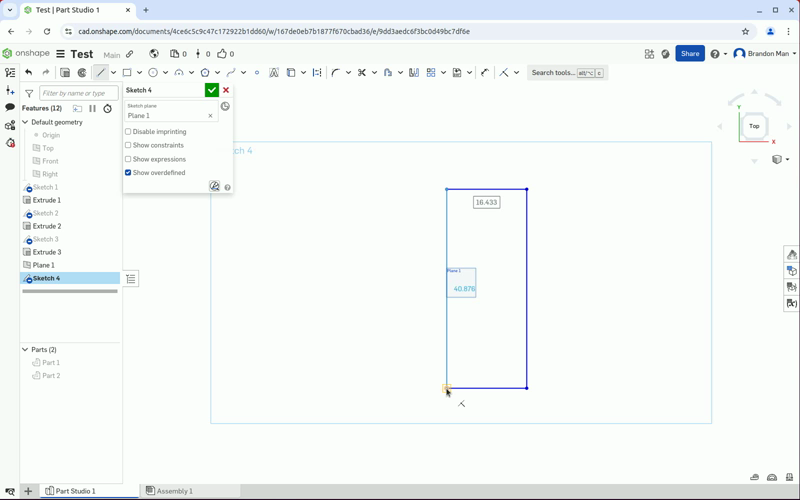
key(l)
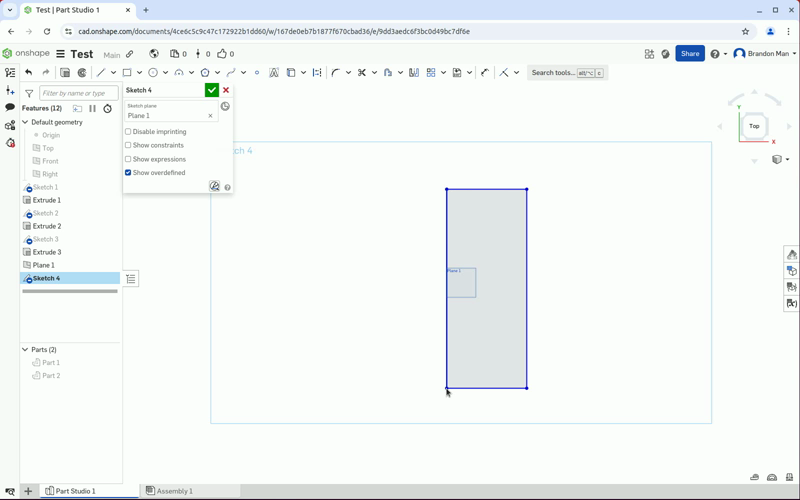
key_down(shift)
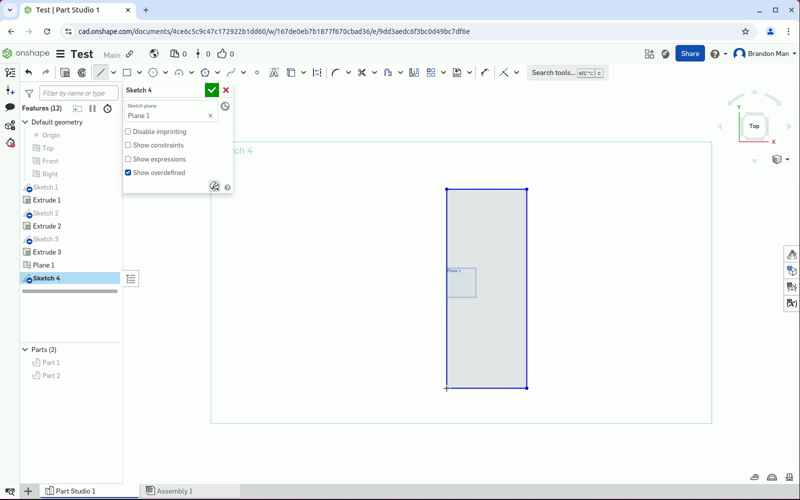
mouse_move(453, 382)
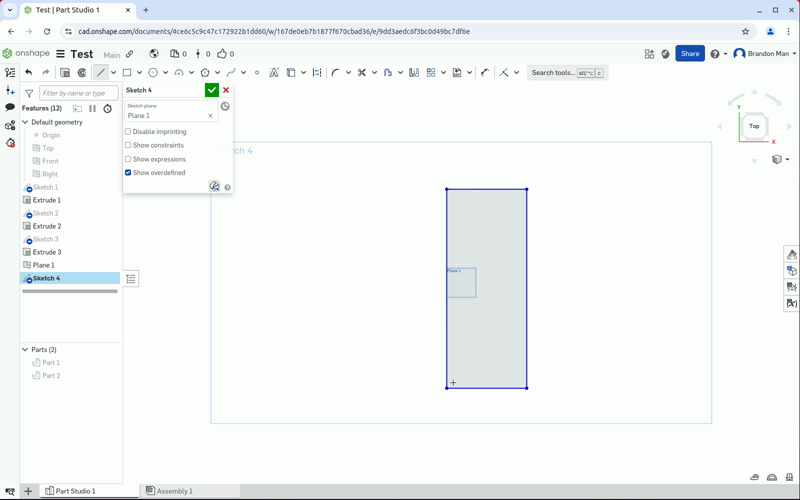
click(453, 382)
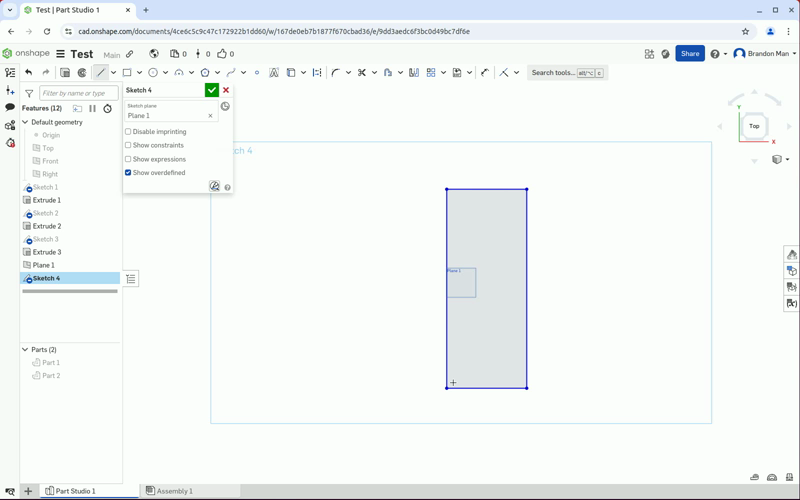
key_up(shift)
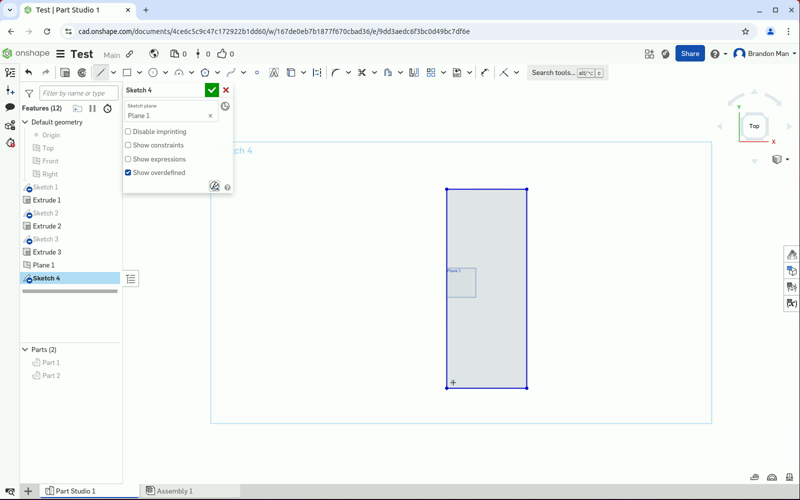
key_down(shift)
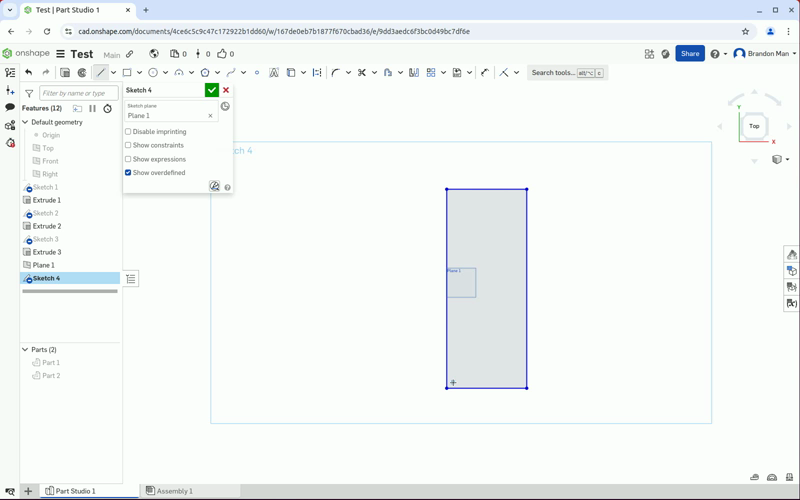
mouse_move(520, 382)
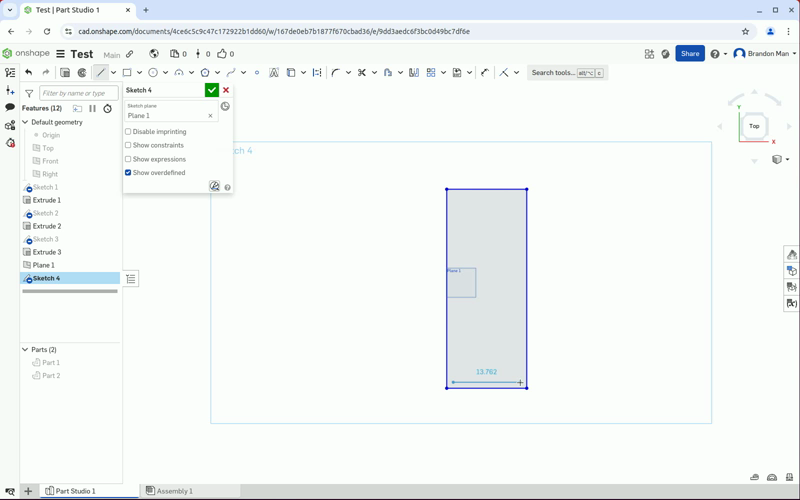
click(520, 382)
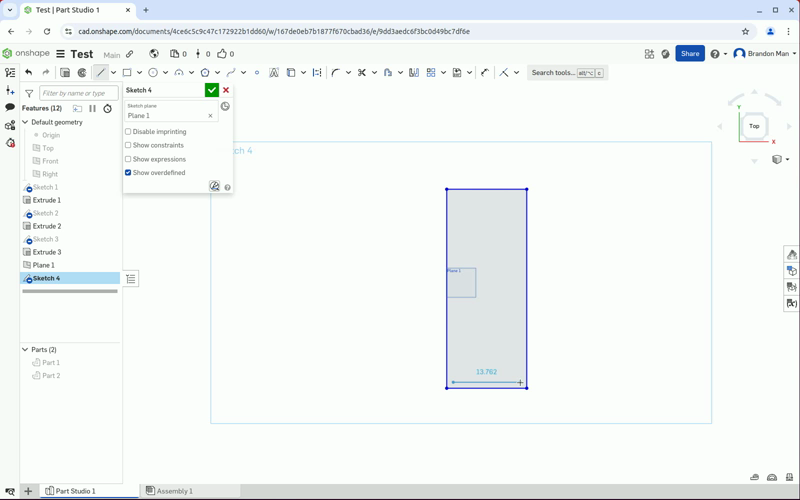
key_up(shift)
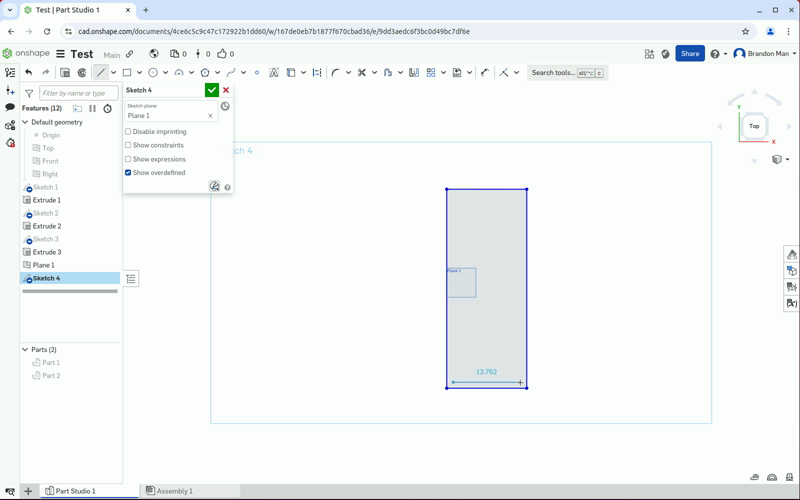
key_down(shift)
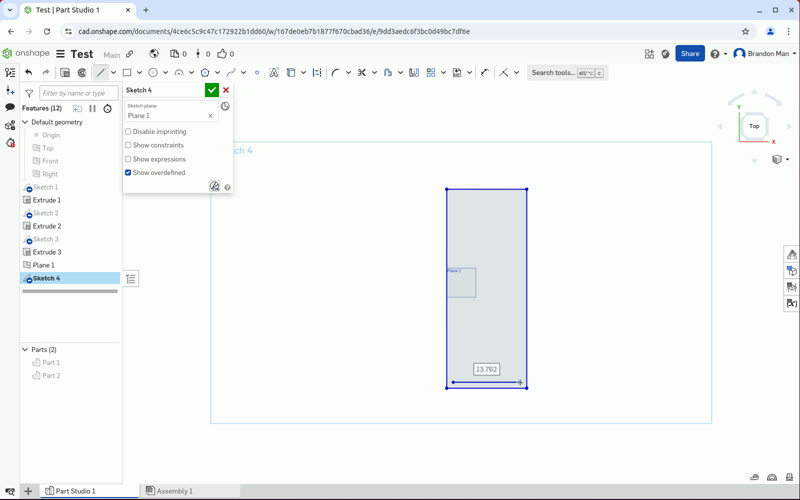
mouse_move(520, 195)
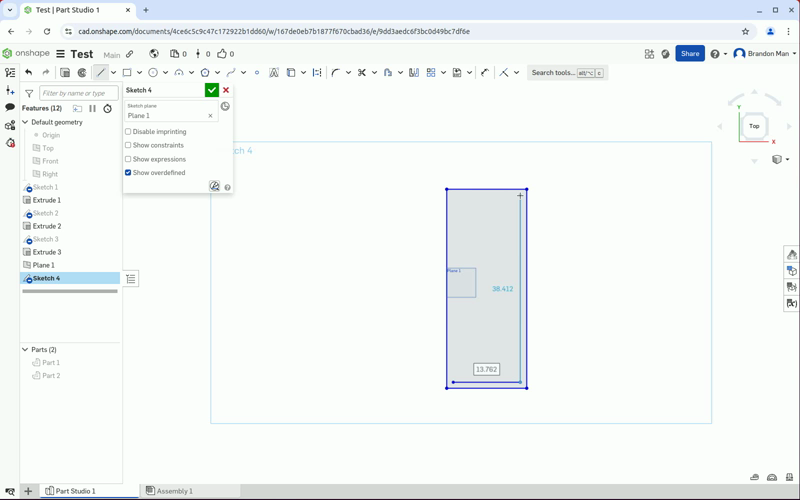
click(520, 195)
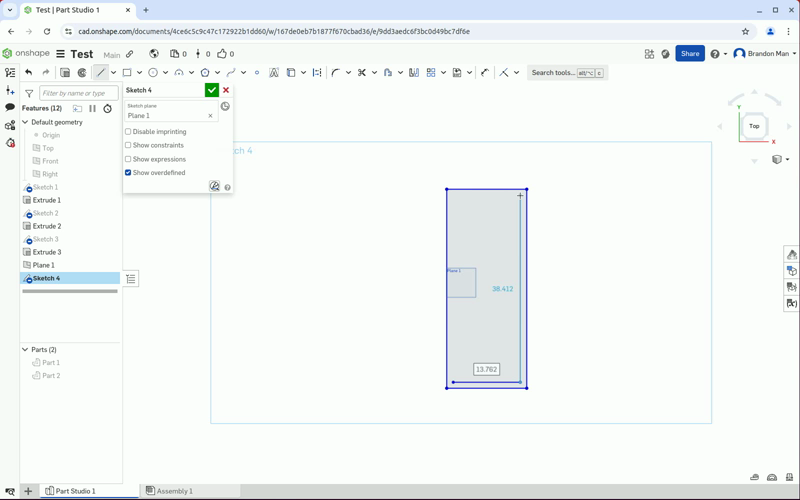
key_up(shift)
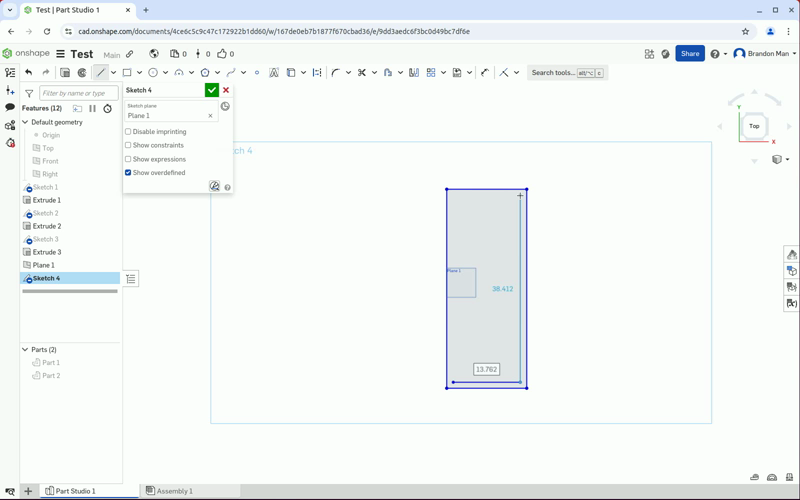
key_down(shift)
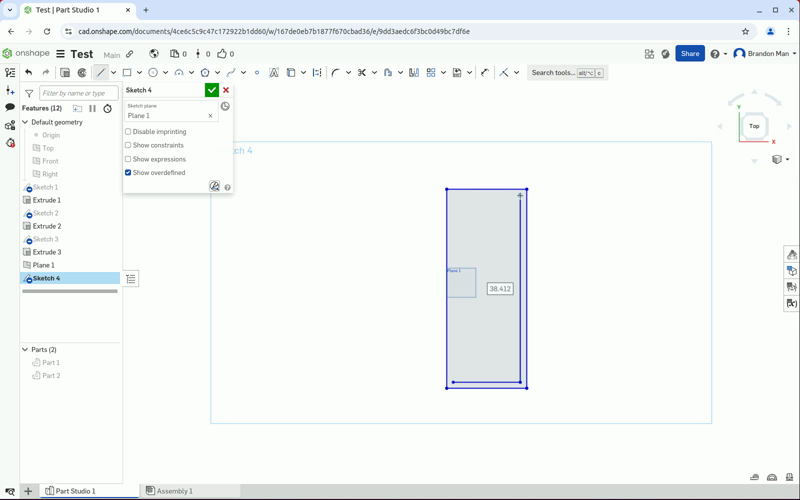
mouse_move(453, 195)
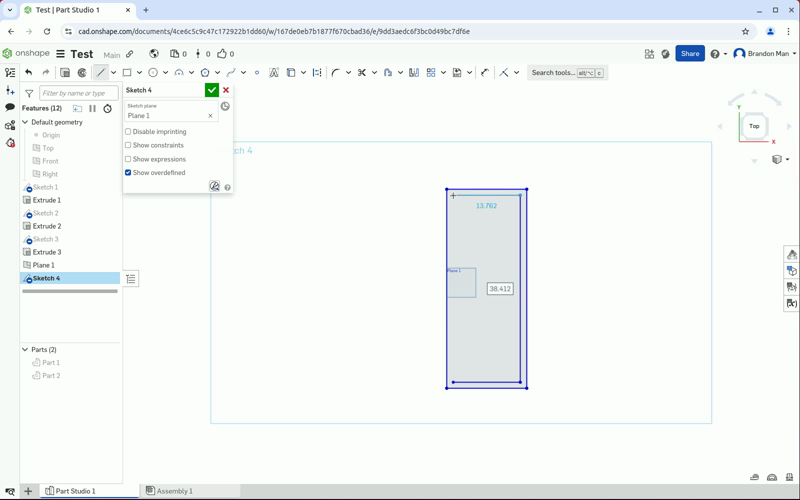
click(453, 195)
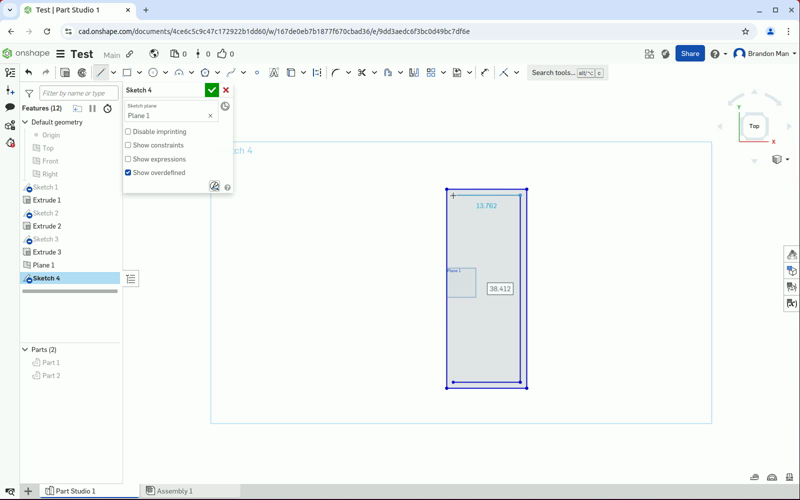
key_up(shift)
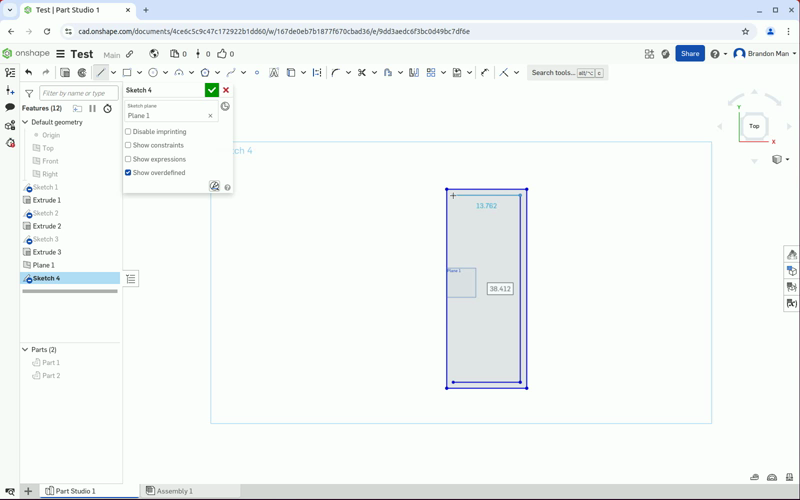
key_down(shift)
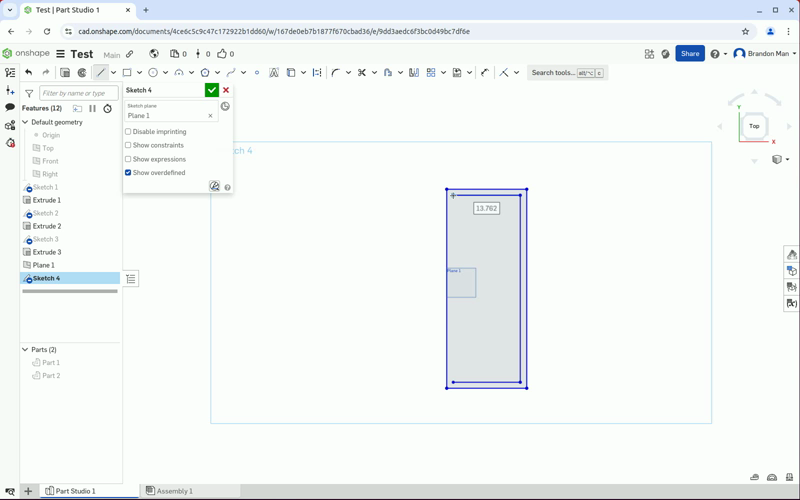
mouse_move(453, 382)
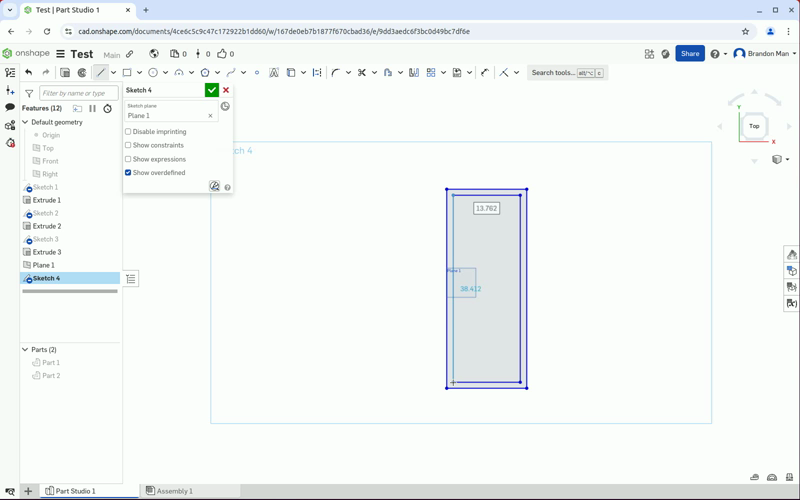
key_up(shift)
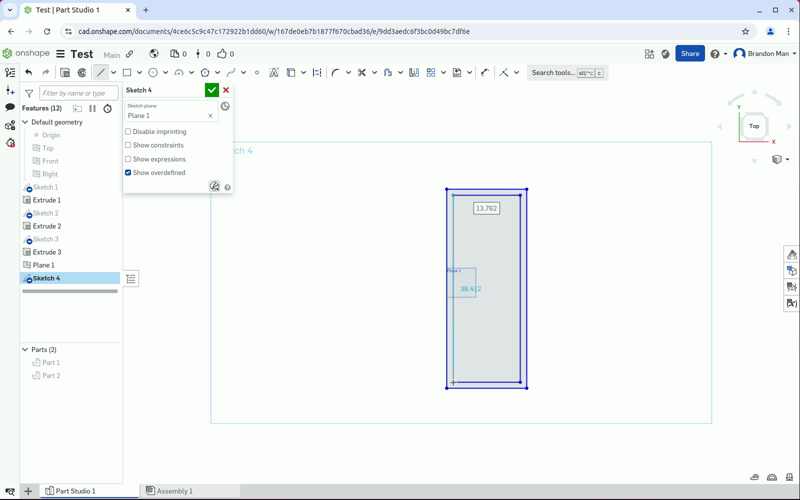
click(453, 382)
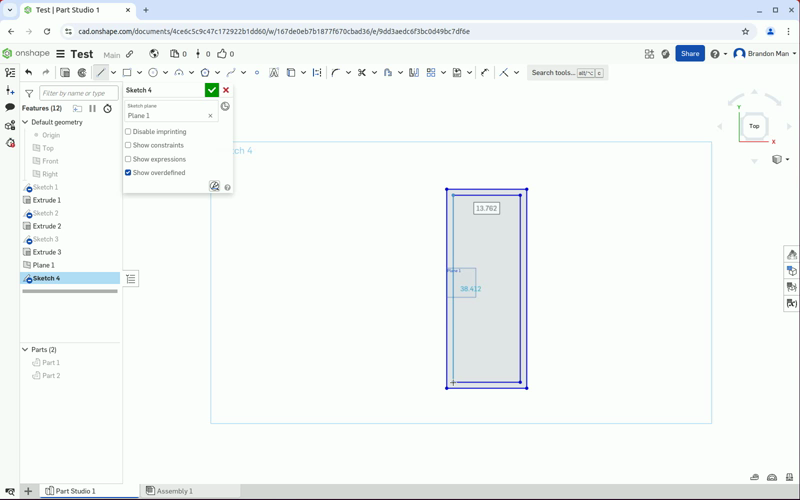
key(esc)
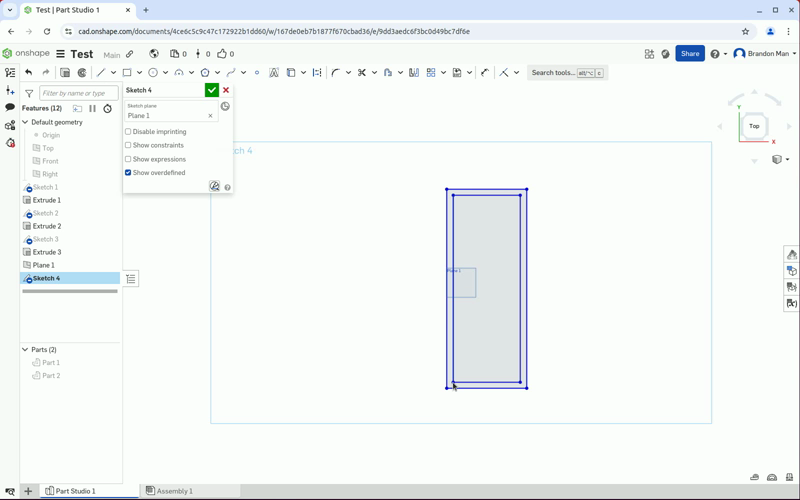
mouse_move(523, 277)
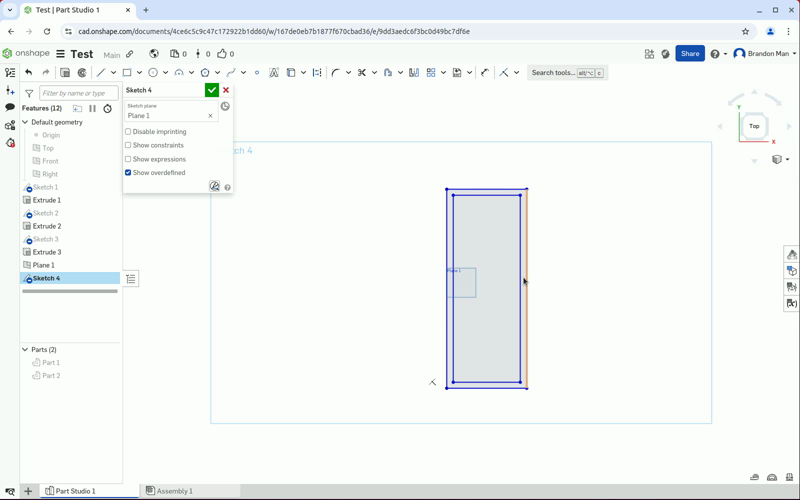
click(523, 277)
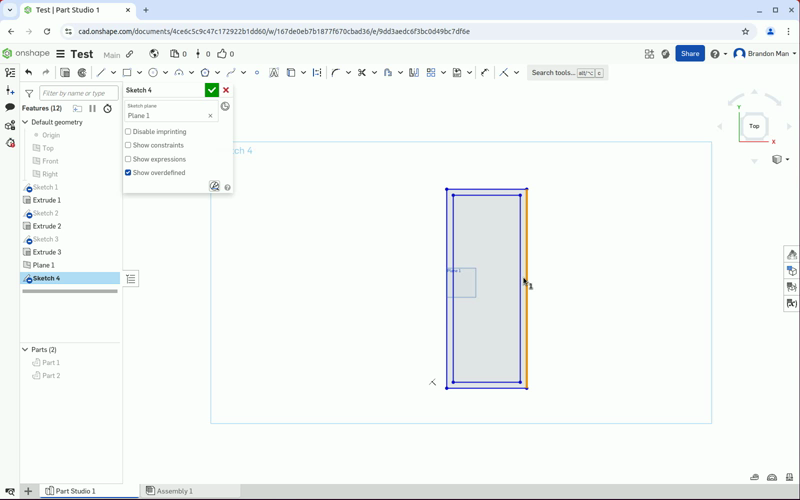
mouse_move(73, 352)
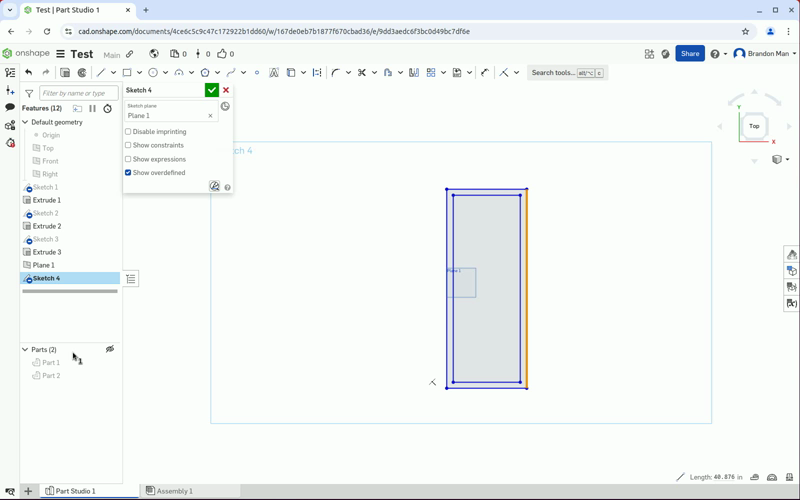
key(shift+y)
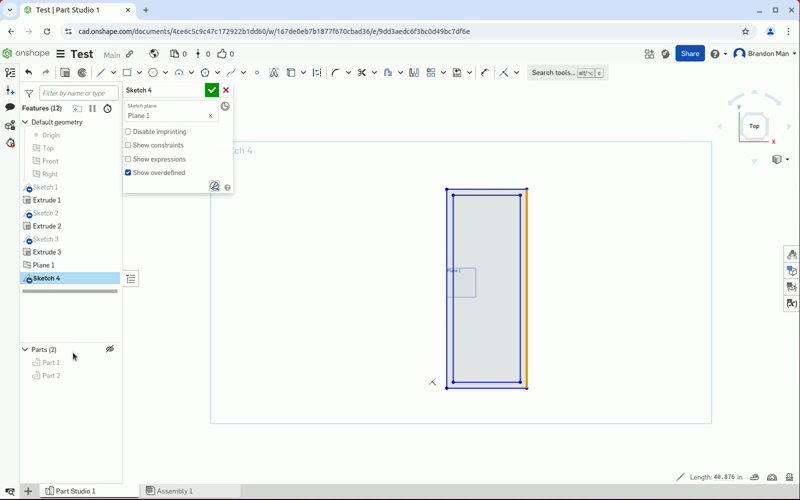
key(shift+e)
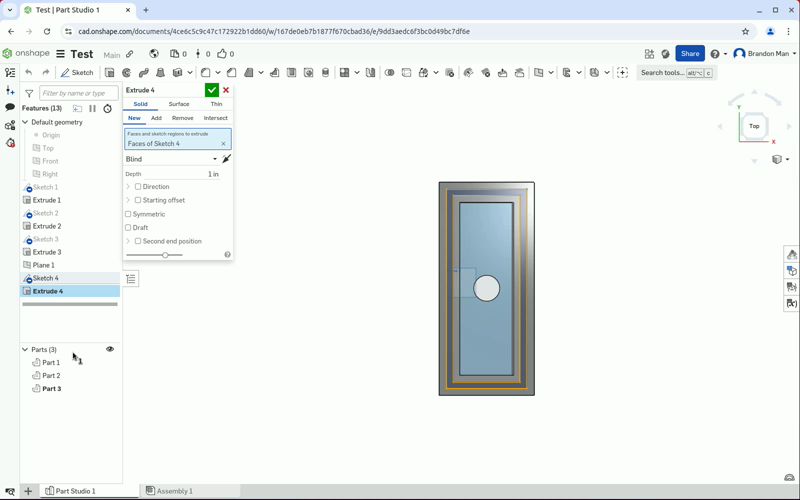
mouse_move(143, 106)
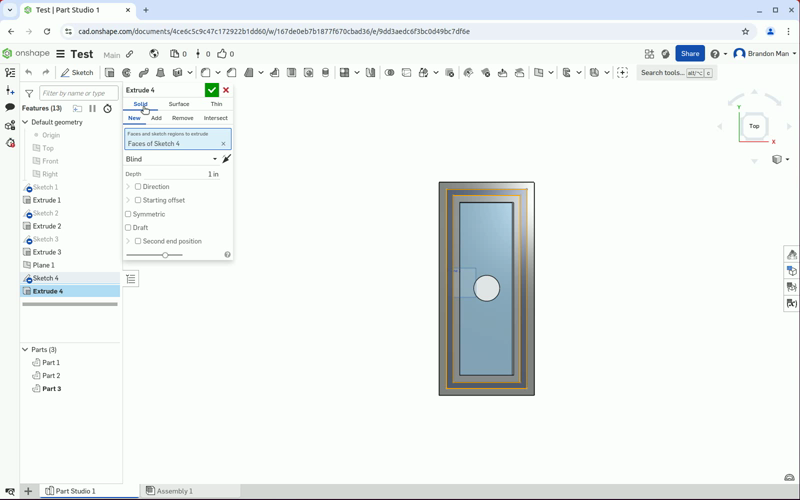
click(143, 106)
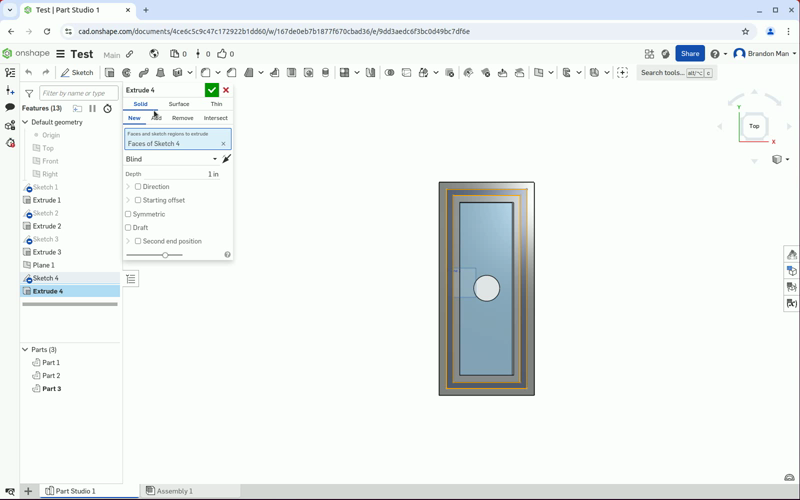
mouse_move(186, 120)
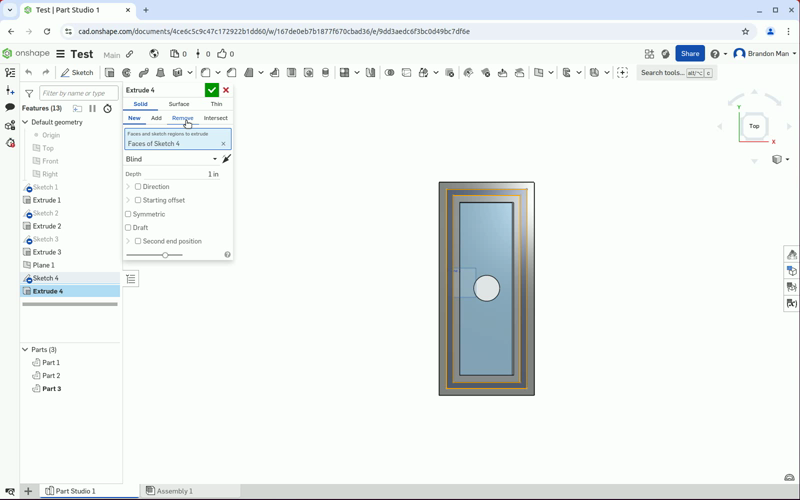
click(186, 120)
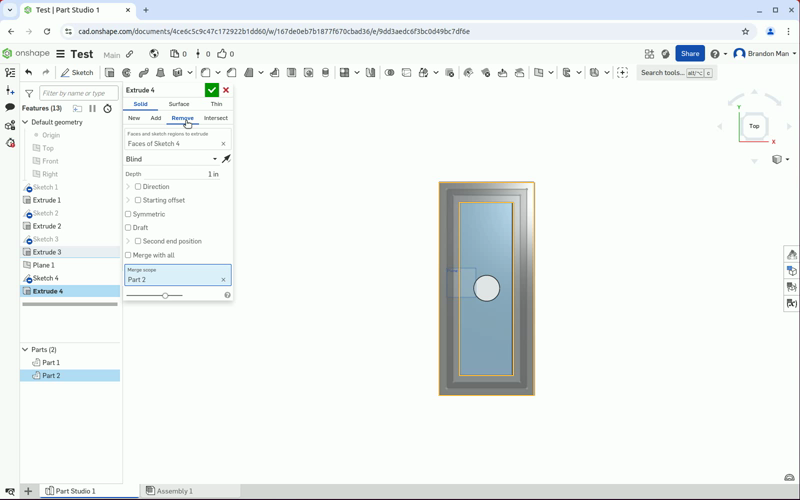
key(tab, 4)
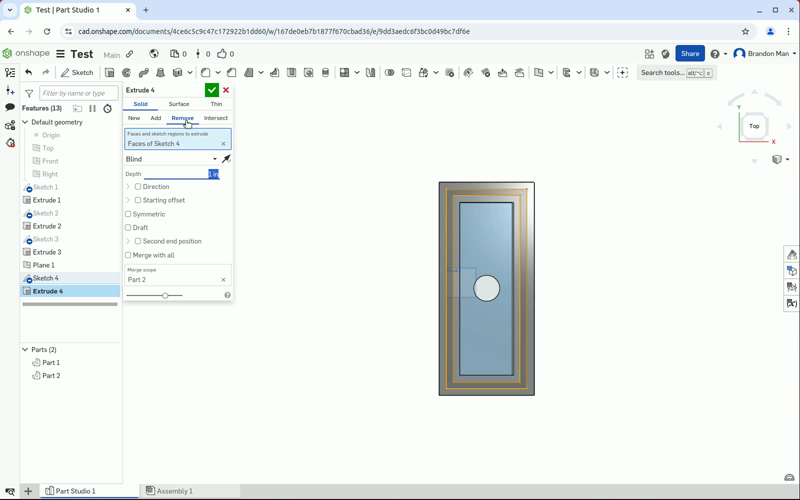
text(1.444)
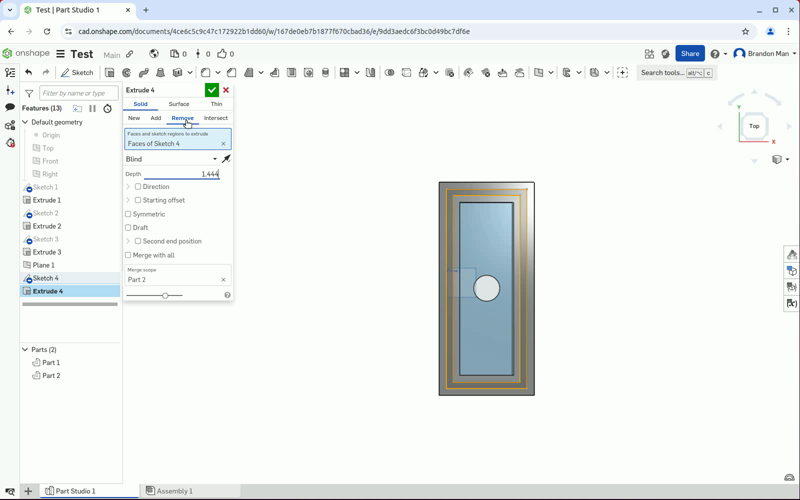
key(tab, 6)
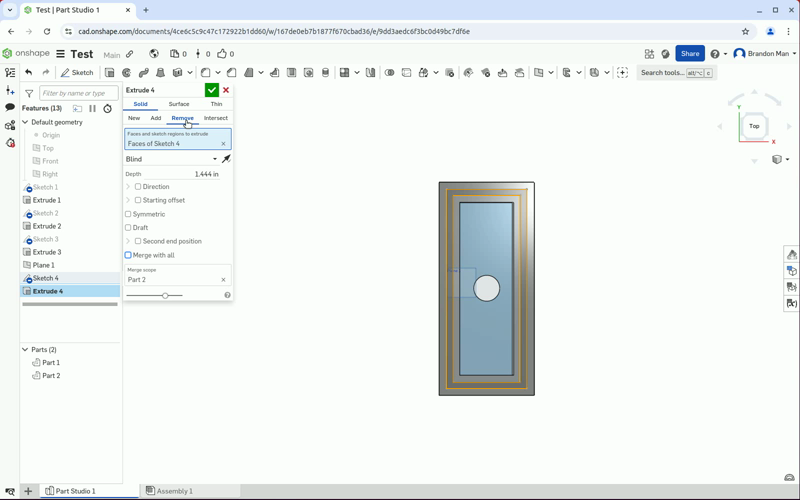
key(space)
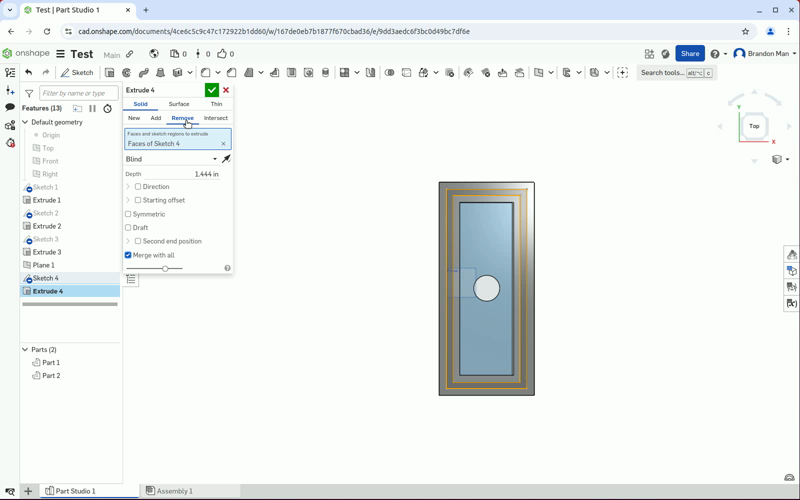
key(enter)
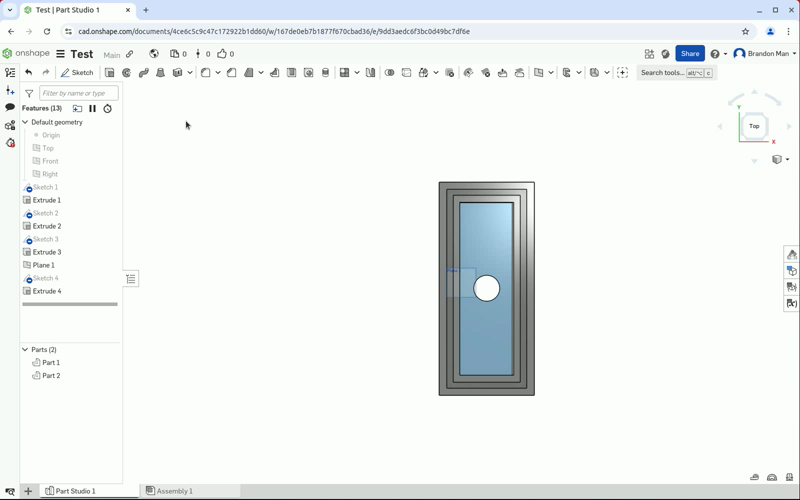
key(shift+h)
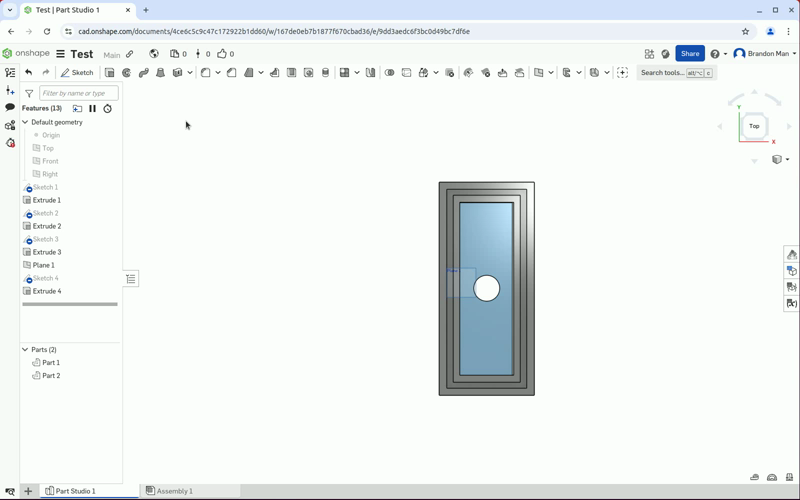
key(shift+h)
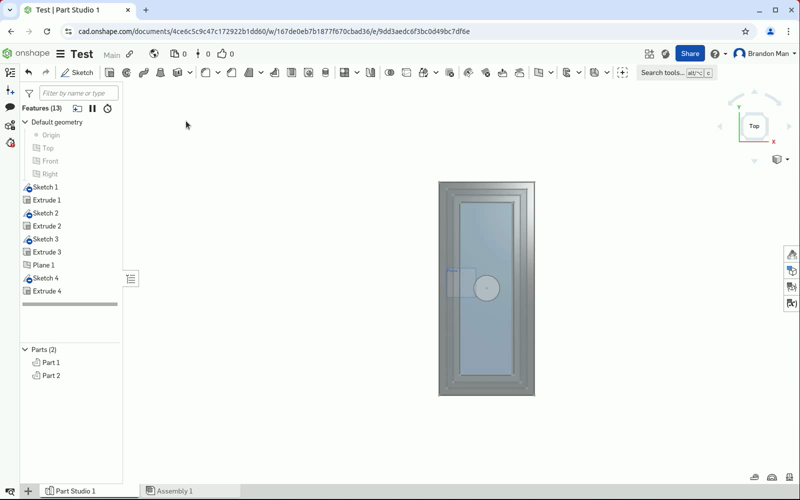
key(shift+7)
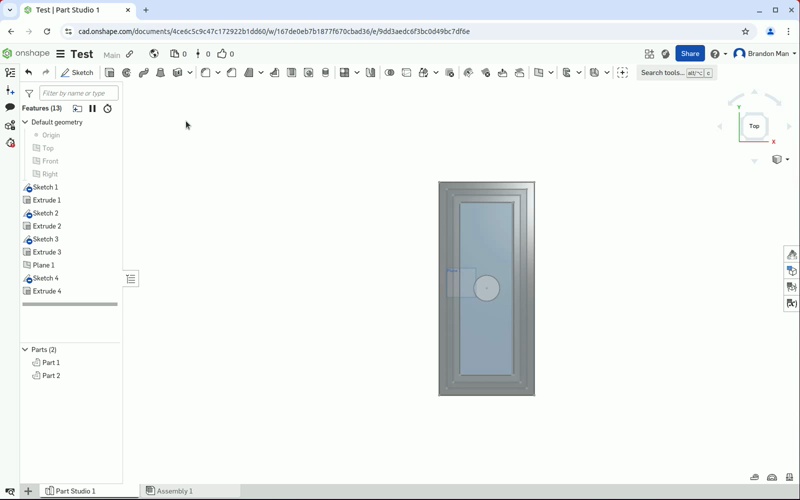
key(up, 3)
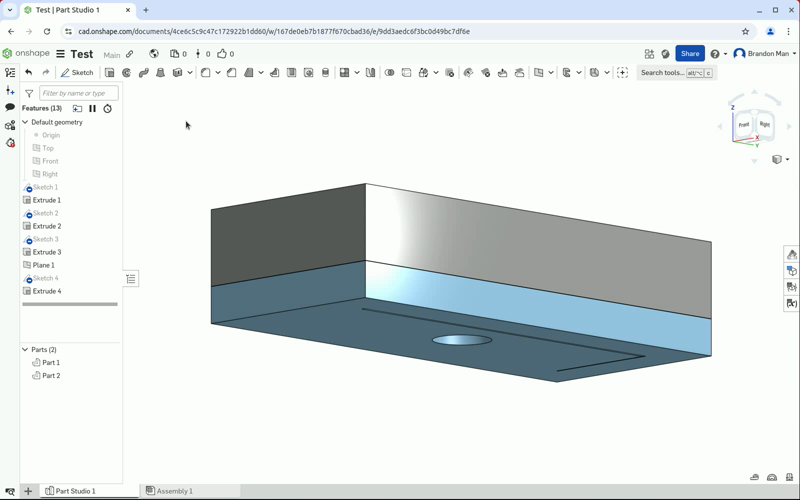
key(left, 3)
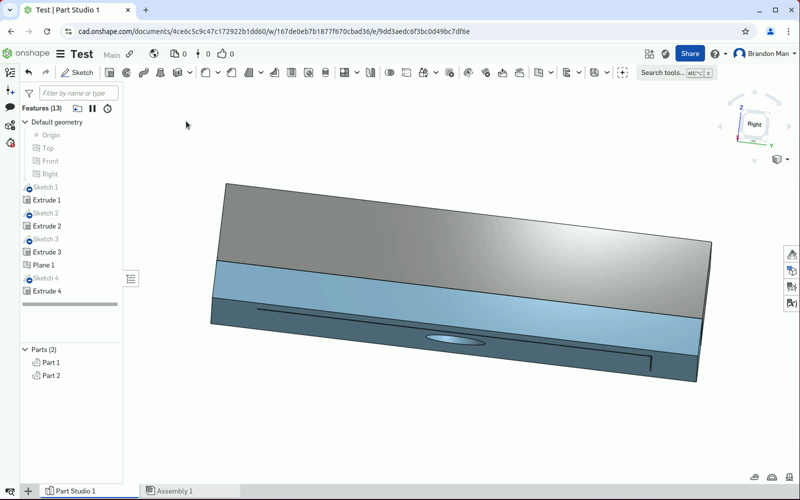
key(right, 3)
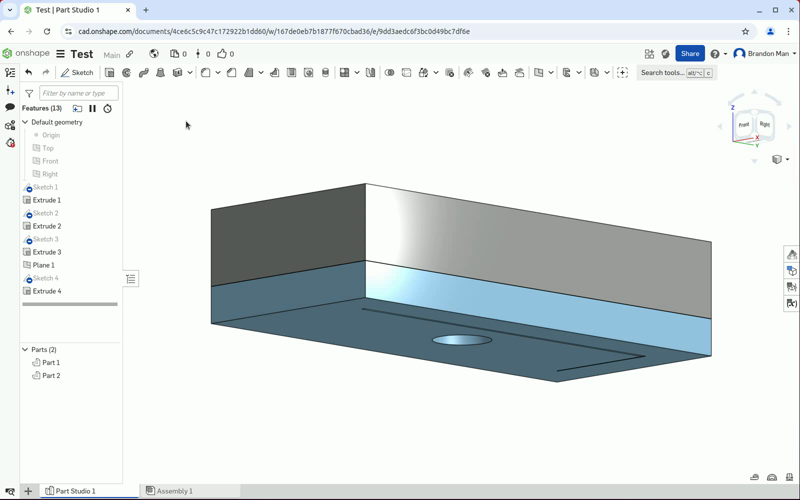
key(down, 3)
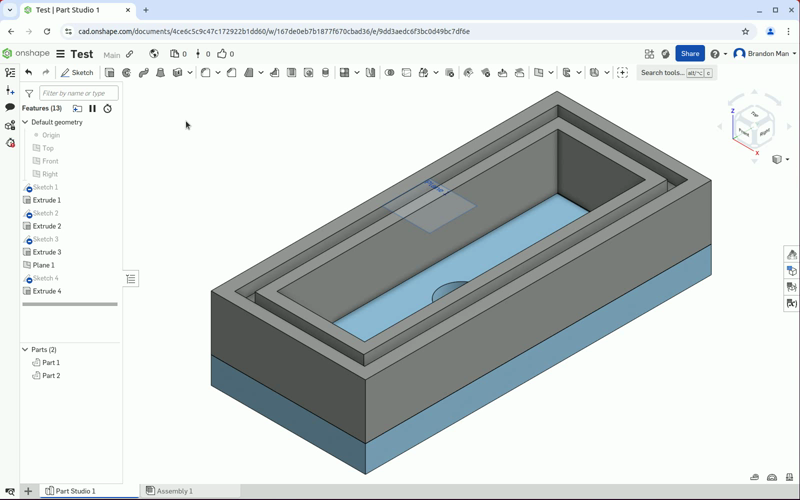
mouse_move(73, 189)
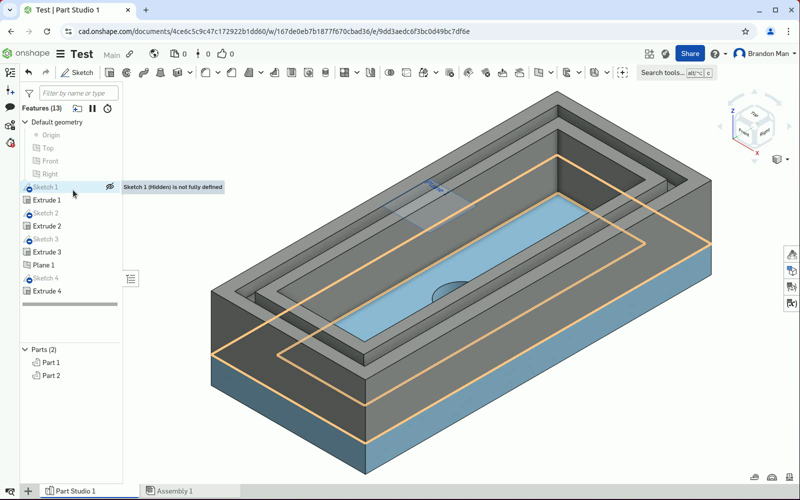
click(73, 189)